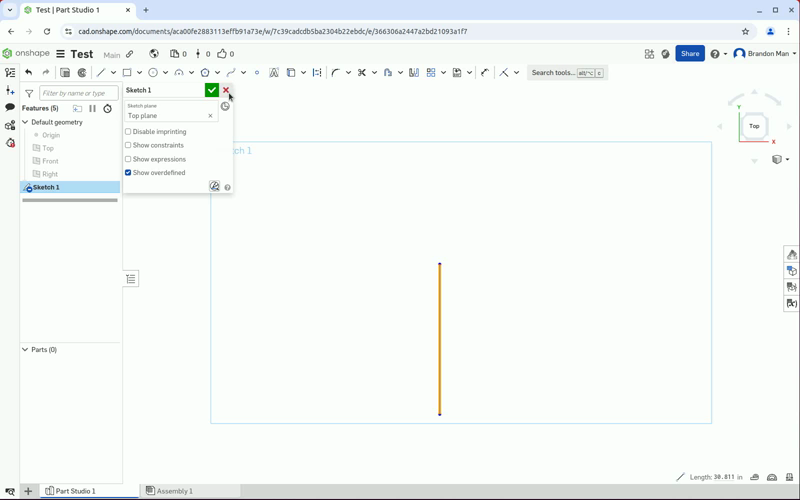
key(shift+h)
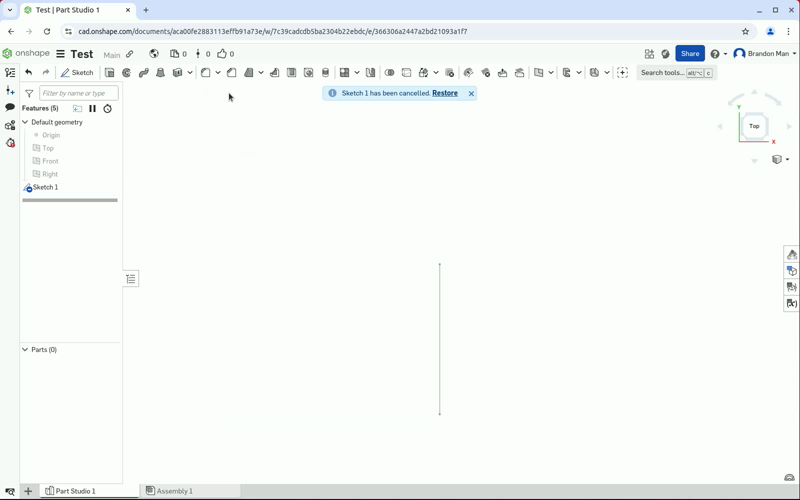
key(shift+s)
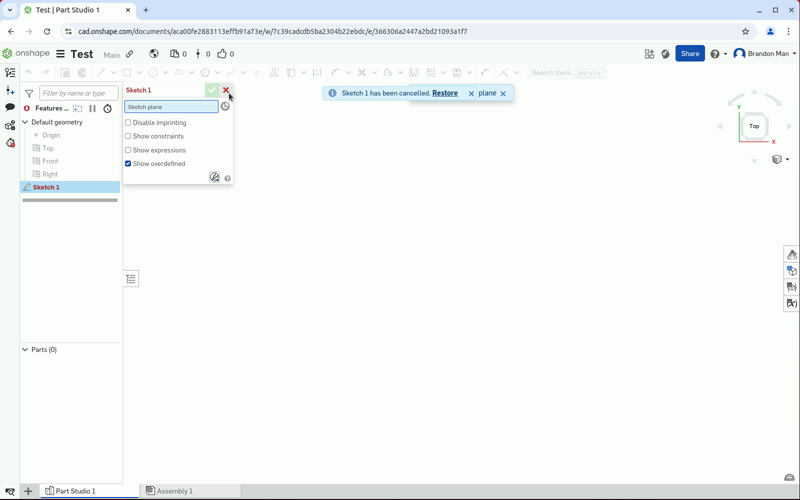
mouse_move(73, 150)
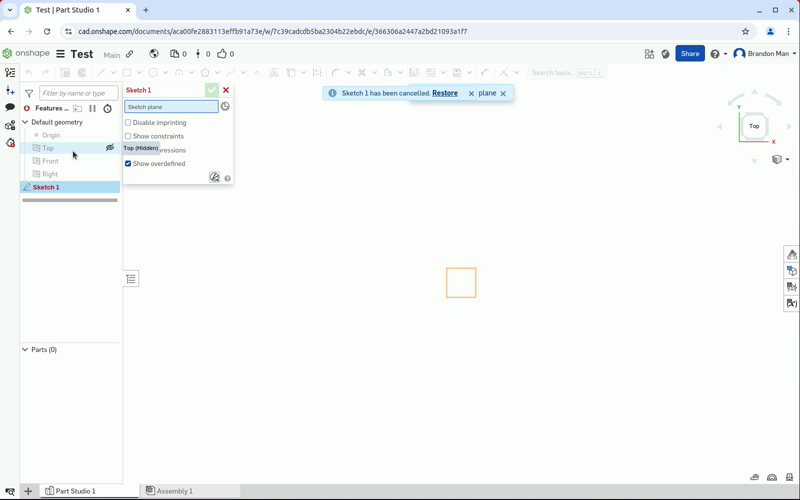
click(73, 150)
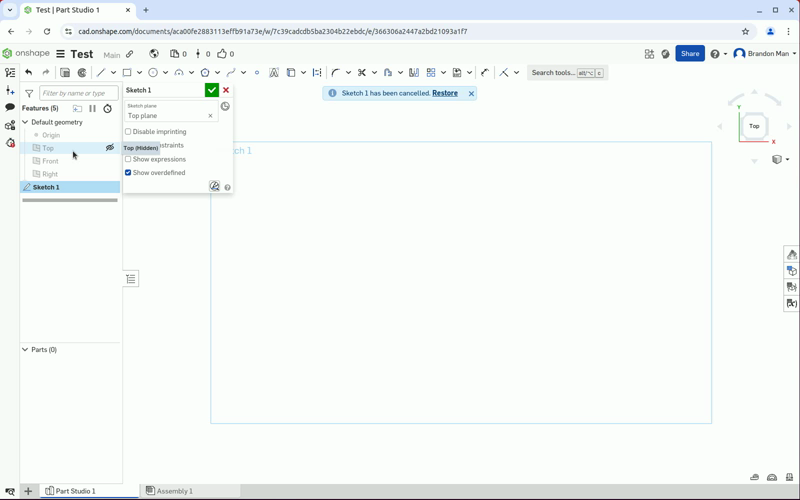
mouse_move(73, 352)
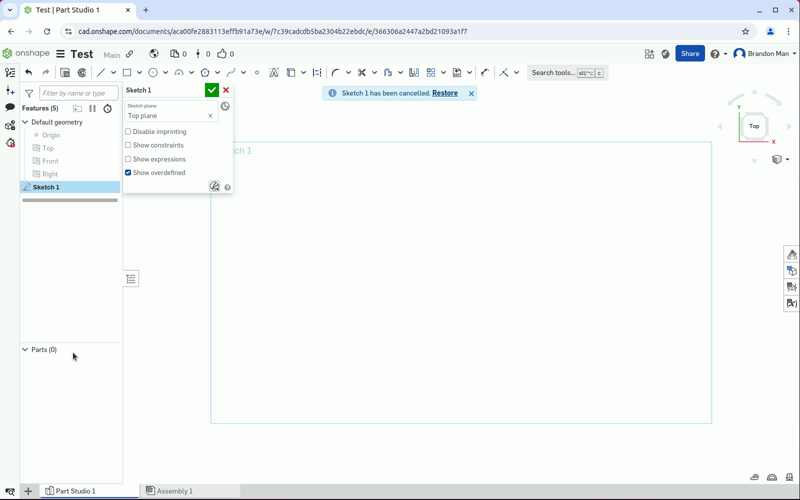
key(y)
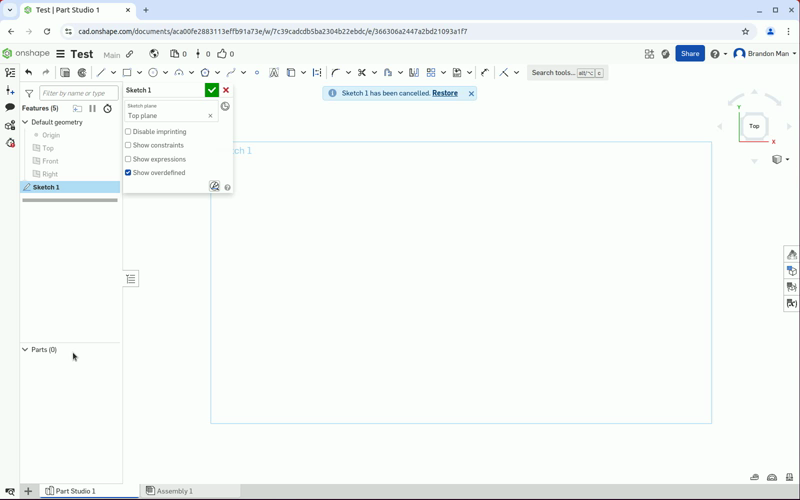
key(c)
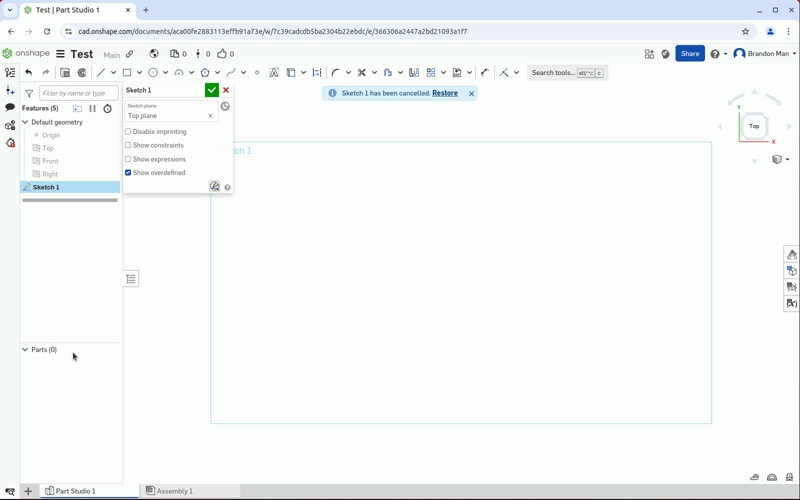
key_down(shift)
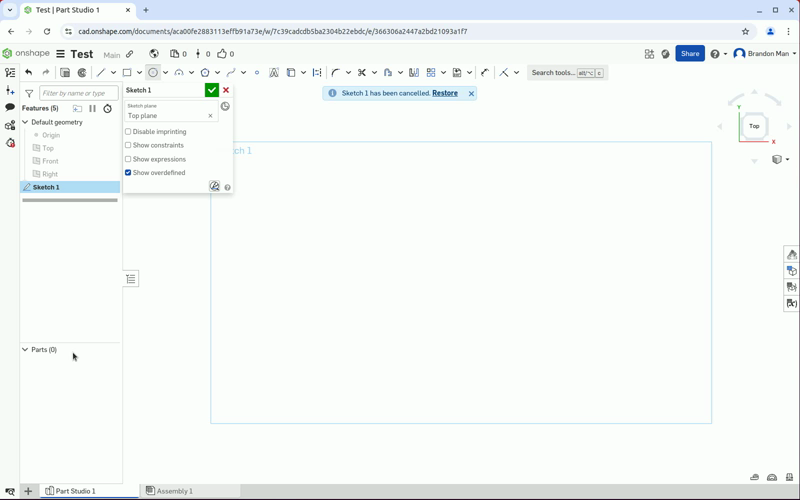
mouse_move(461, 282)
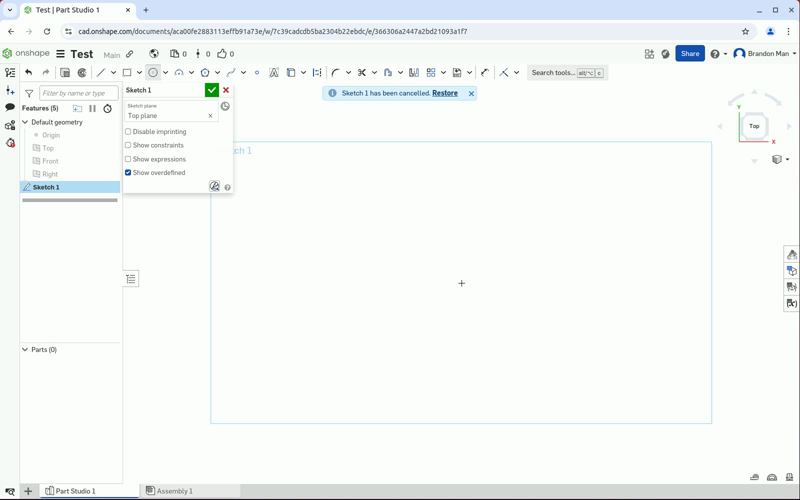
click(461, 282)
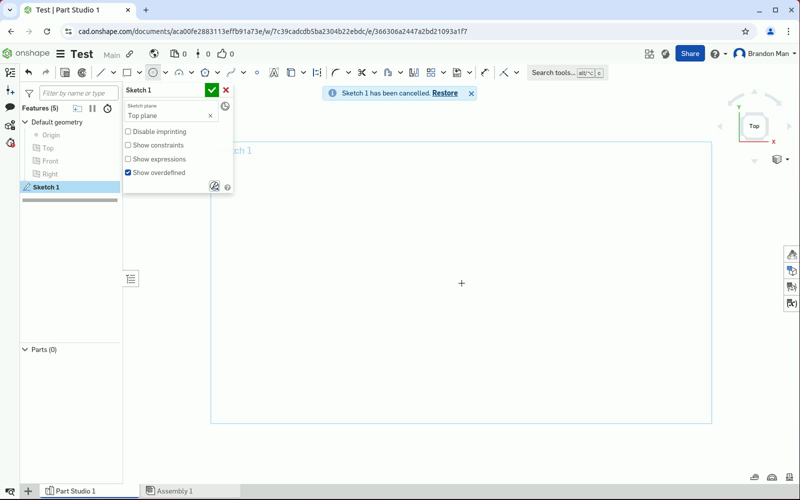
key_up(shift)
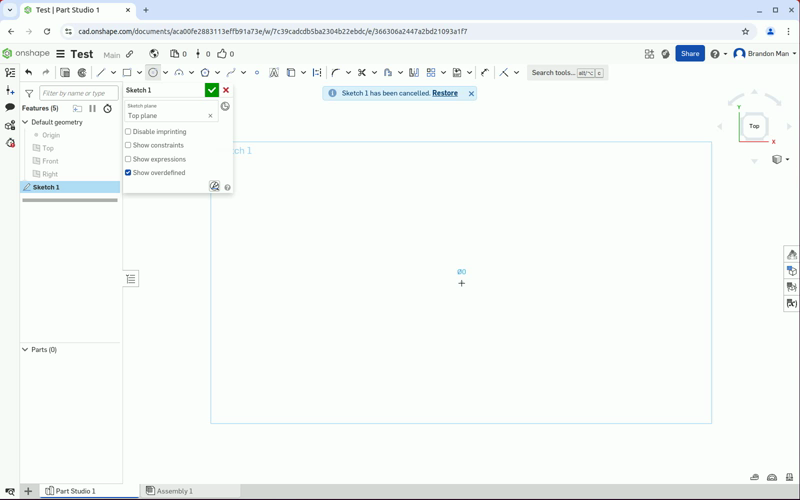
mouse_move(480, 282)
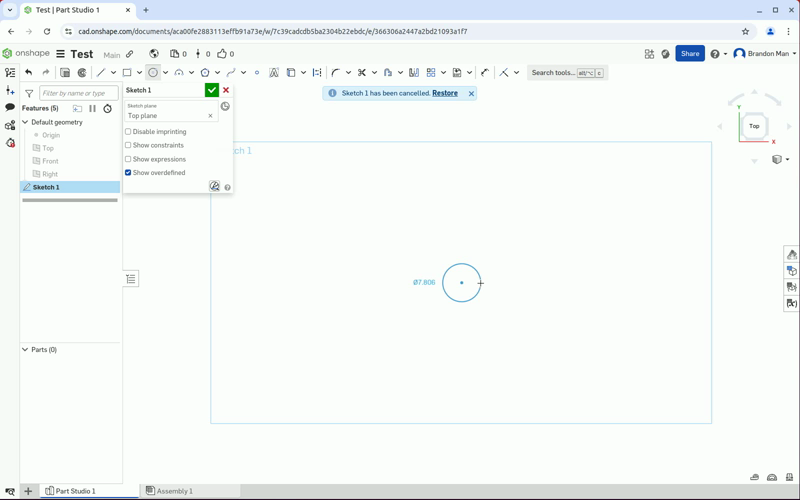
click(480, 282)
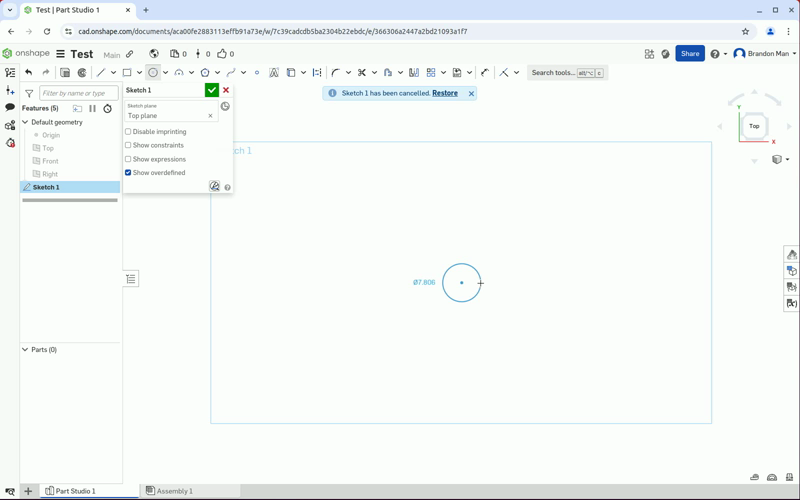
key(esc)
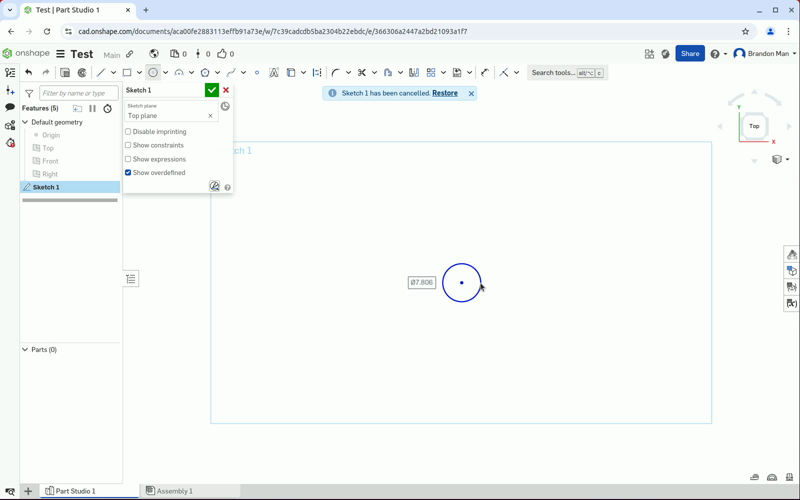
mouse_move(471, 296)
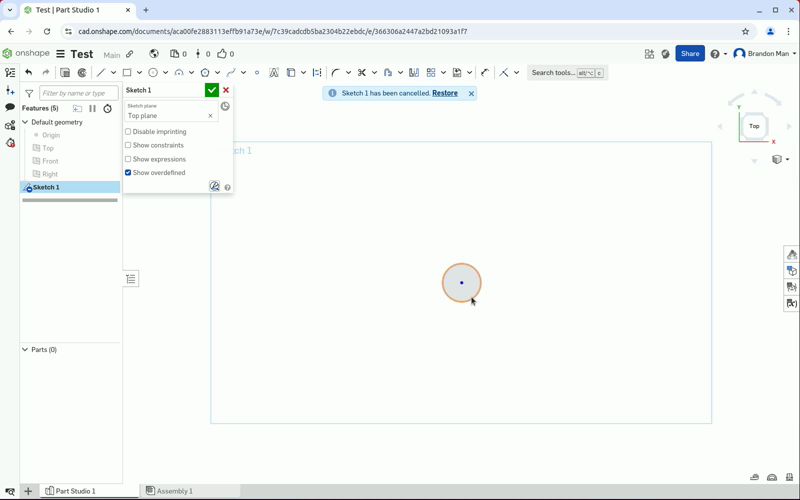
scroll(6)
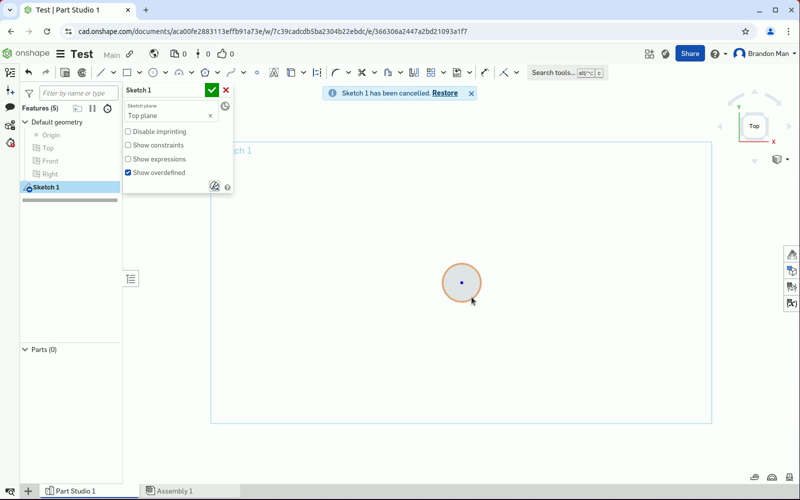
scroll(6)
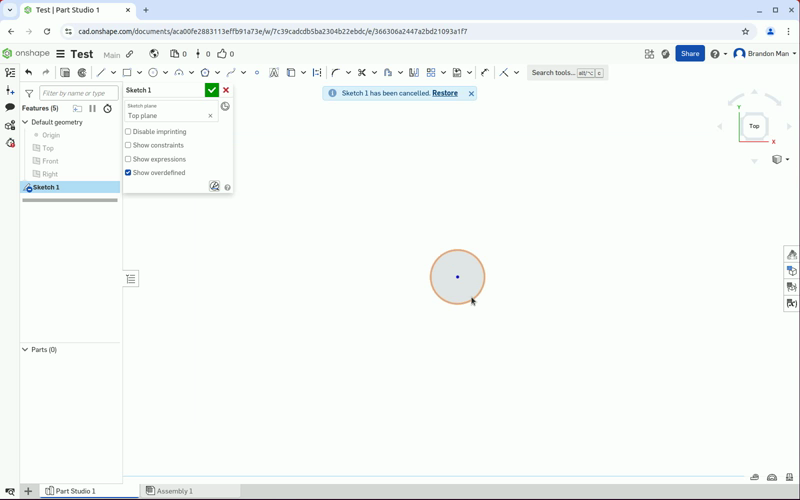
scroll(6)
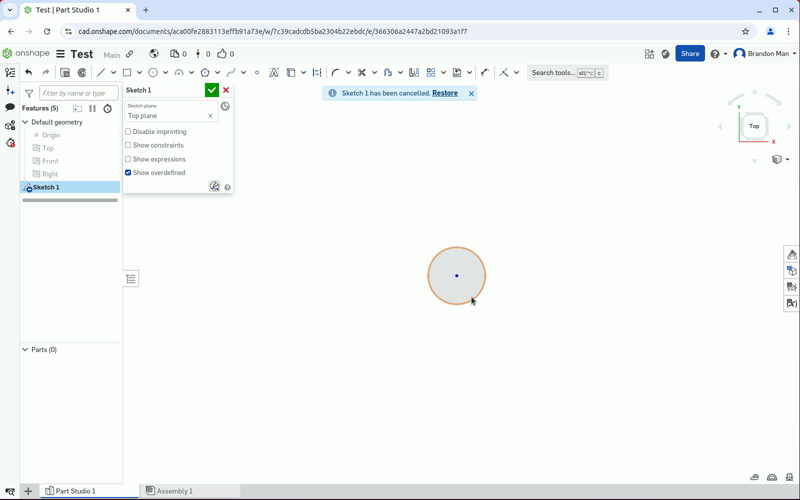
scroll(6)
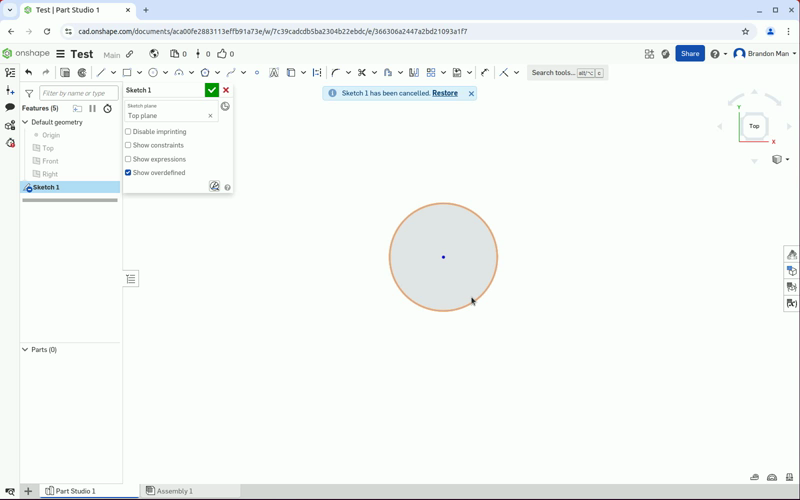
scroll(6)
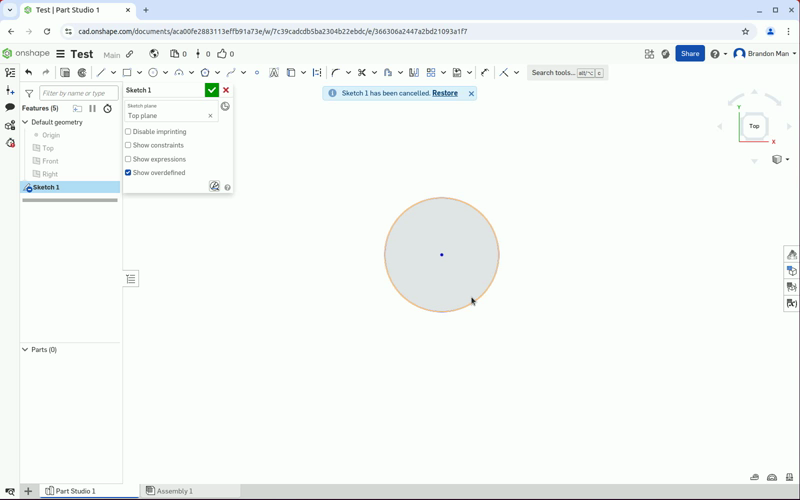
scroll(6)
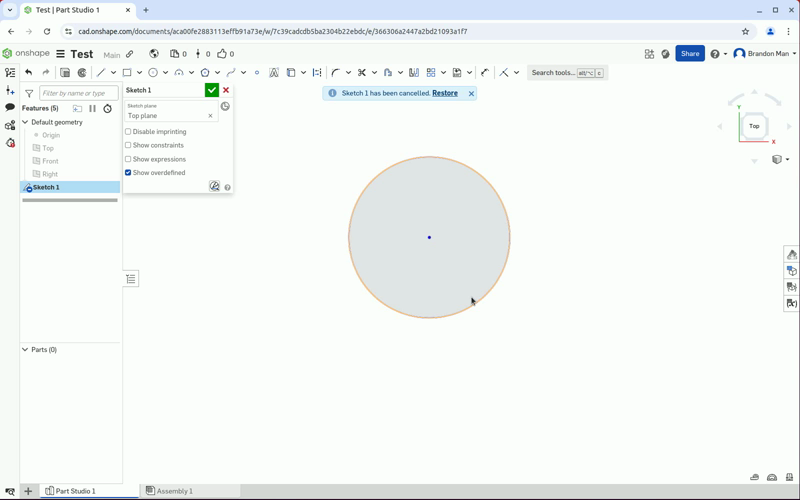
scroll(6)
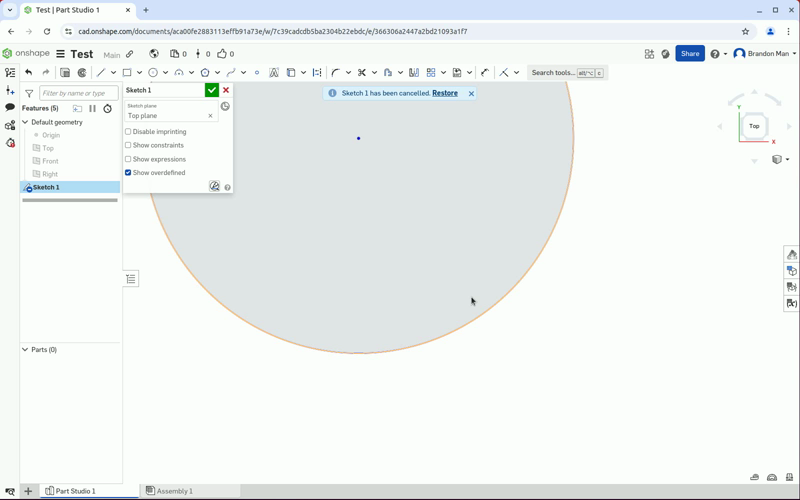
click(471, 296)
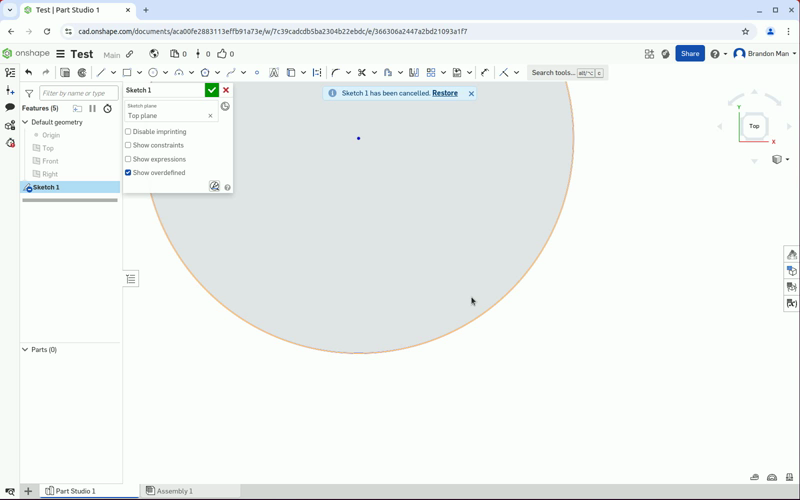
scroll(-6)
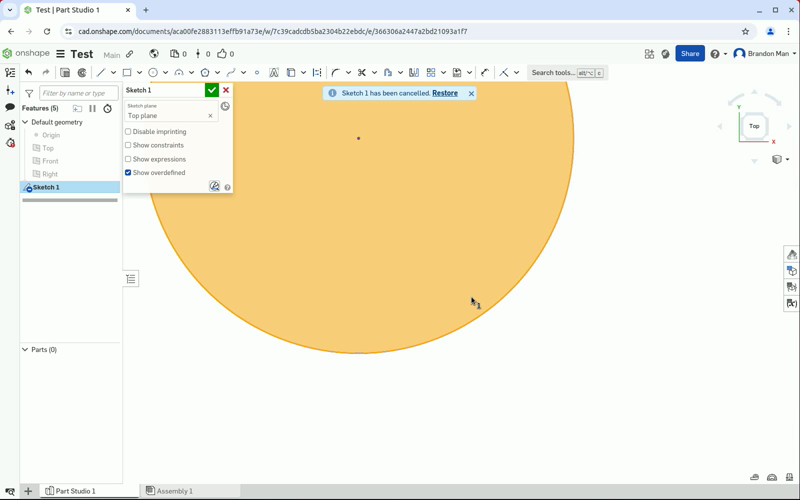
scroll(-6)
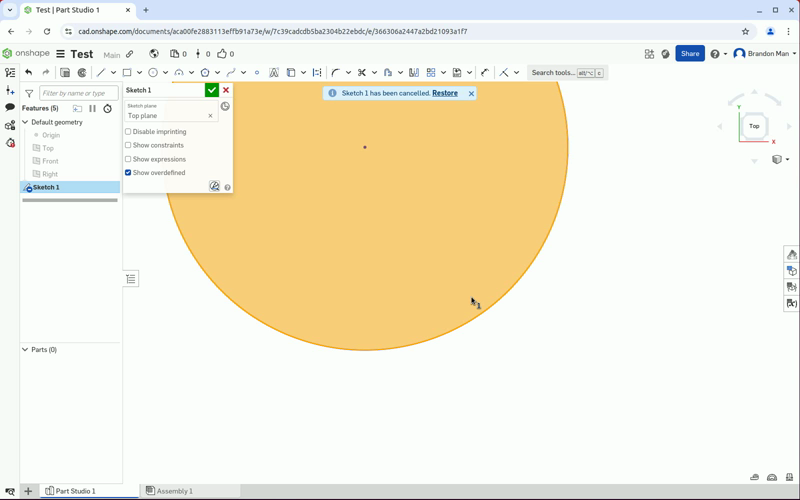
scroll(-6)
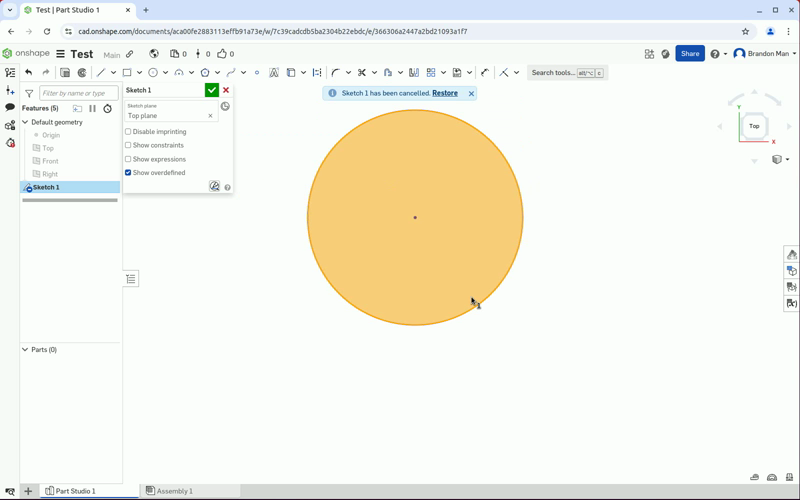
scroll(-6)
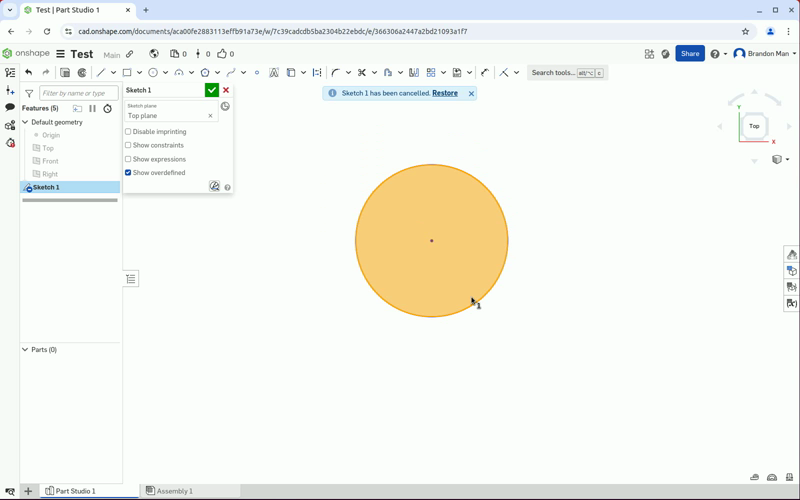
scroll(-6)
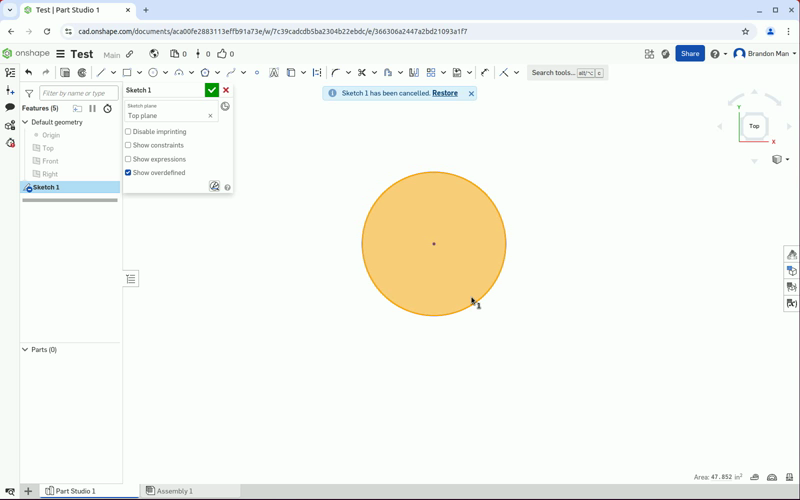
scroll(-6)
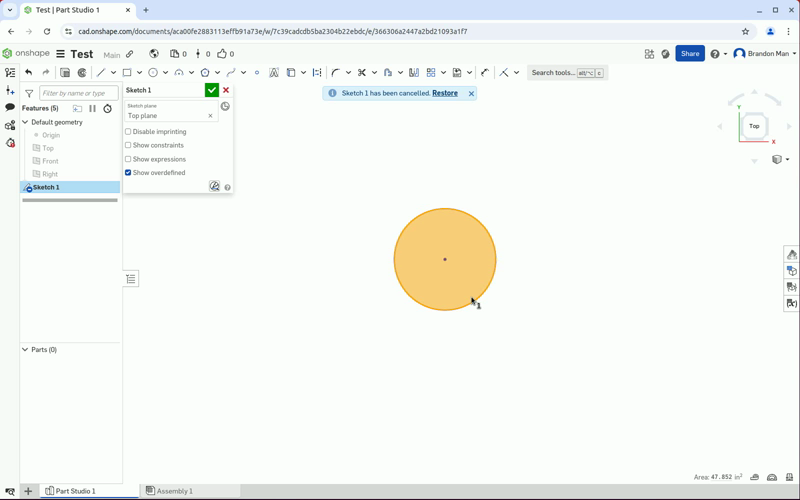
scroll(-6)
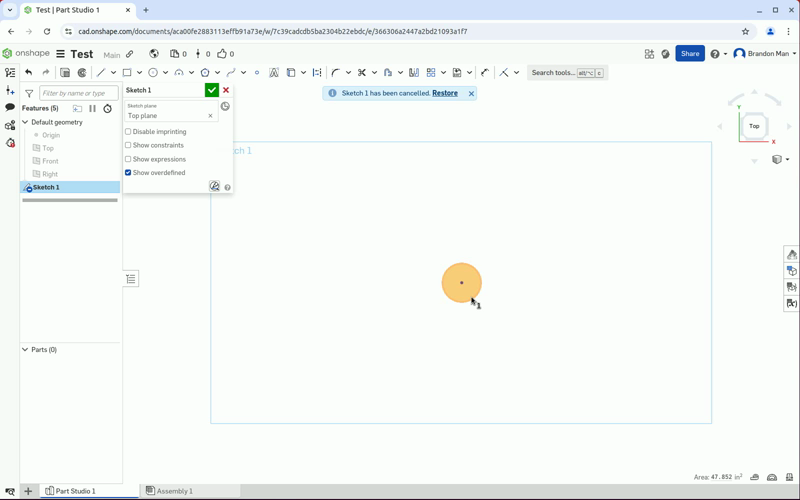
mouse_move(73, 352)
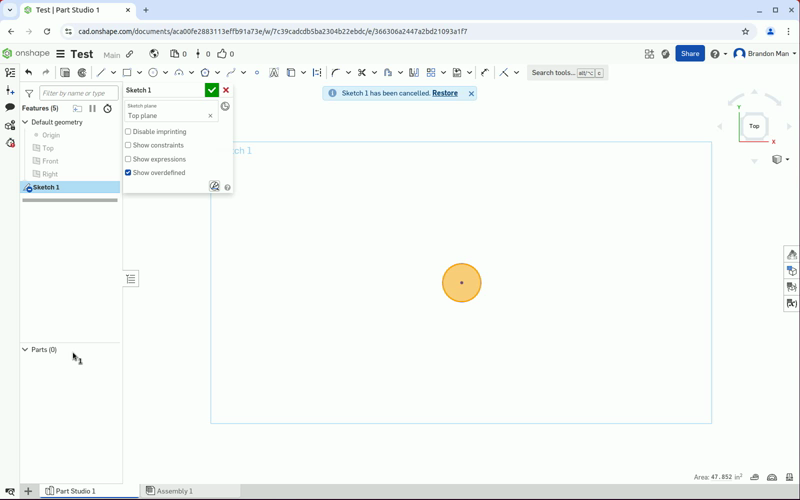
key(shift+y)
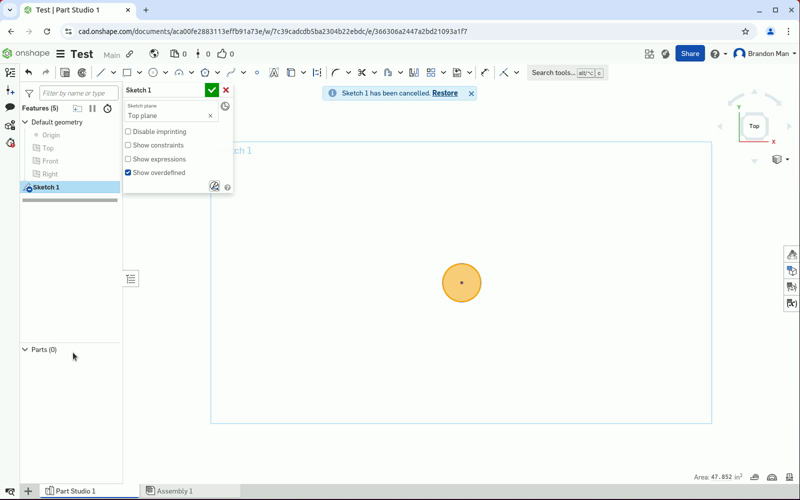
key(shift+e)
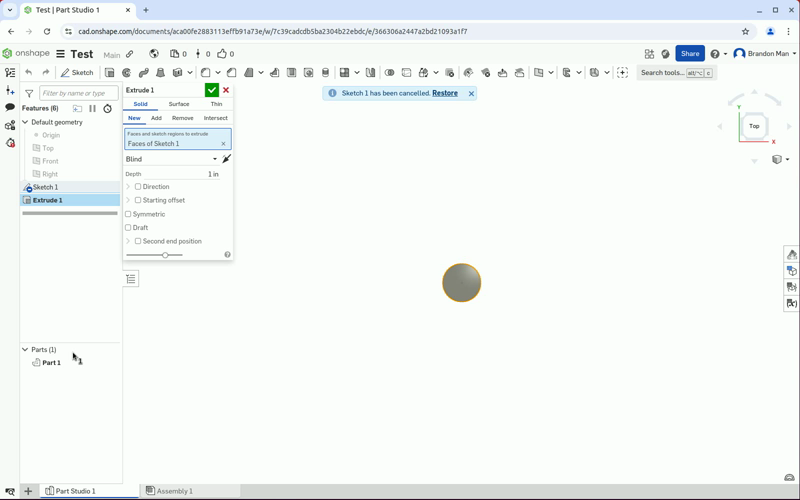
mouse_move(143, 106)
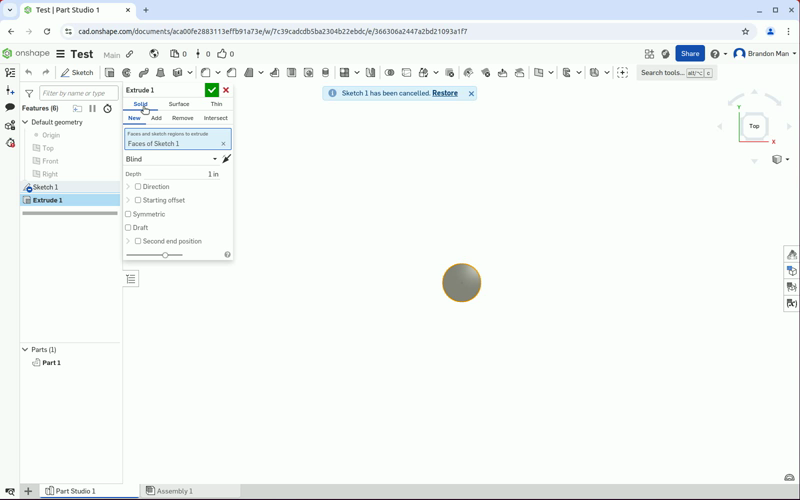
click(143, 106)
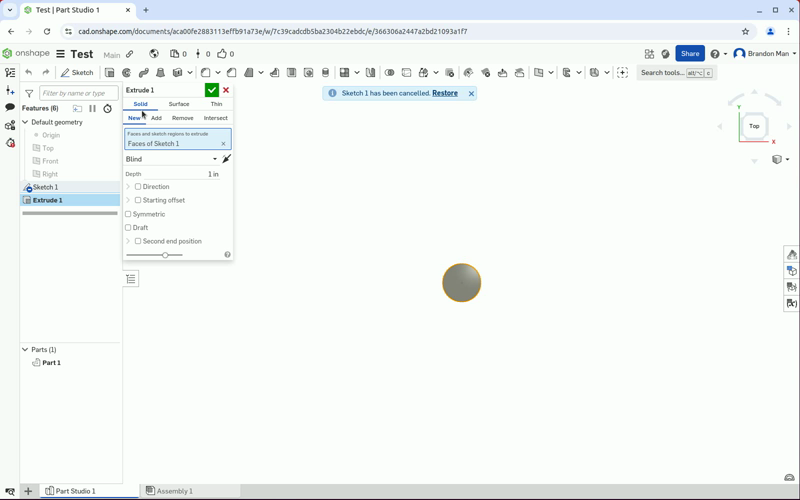
mouse_move(137, 120)
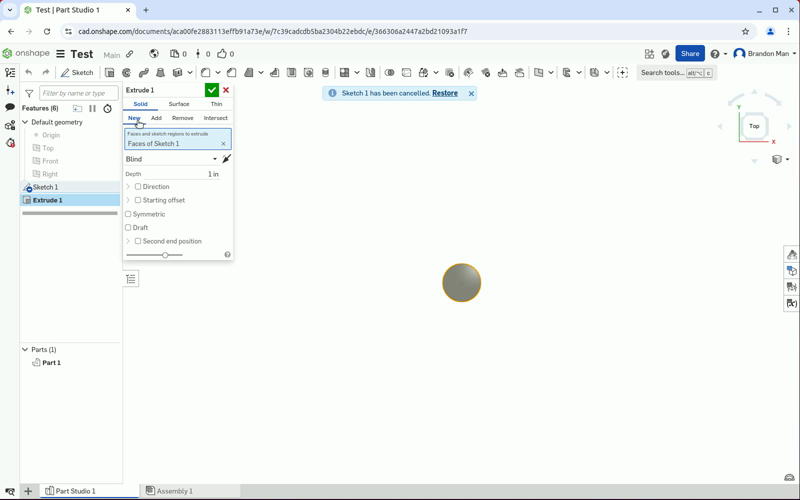
click(137, 120)
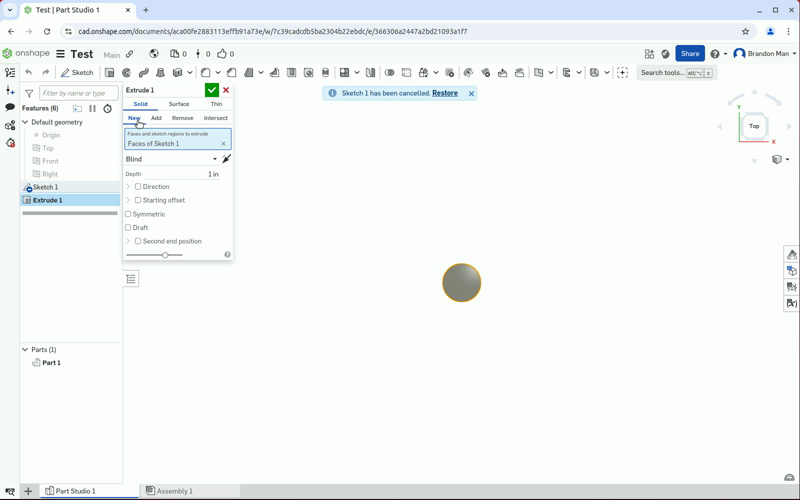
key(tab, 4)
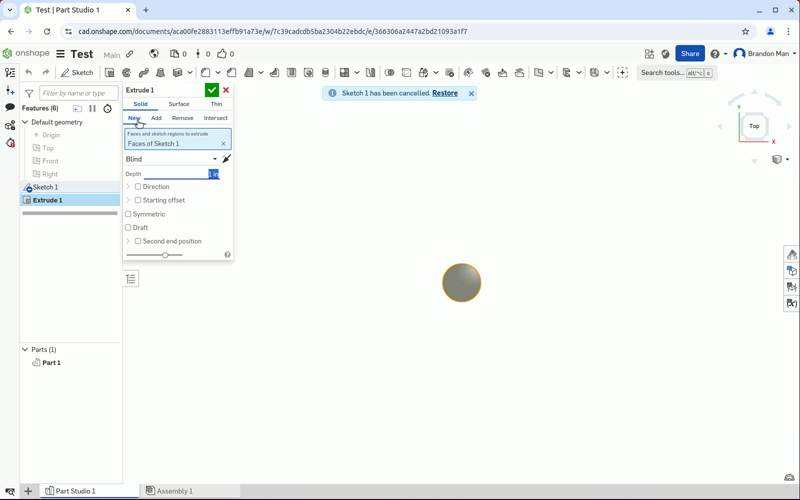
text(0.241)
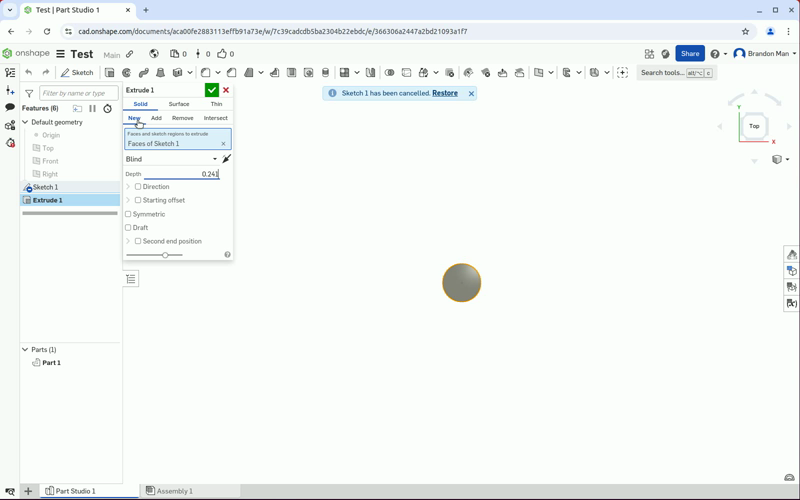
key(enter)
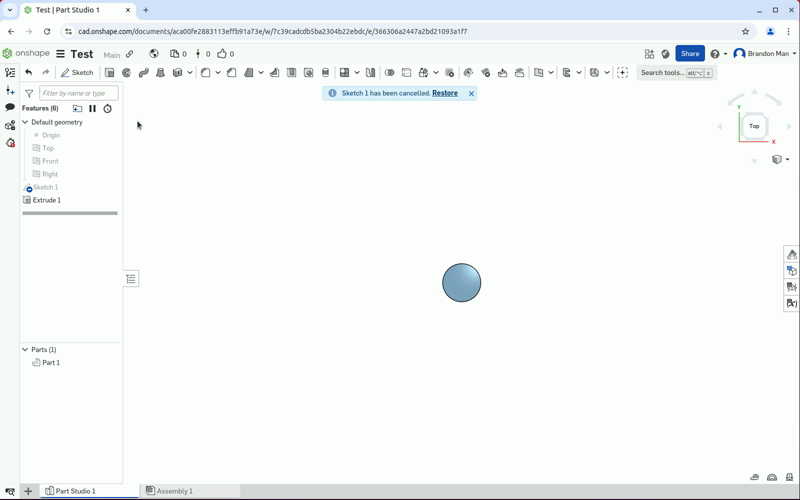
key(shift+h)
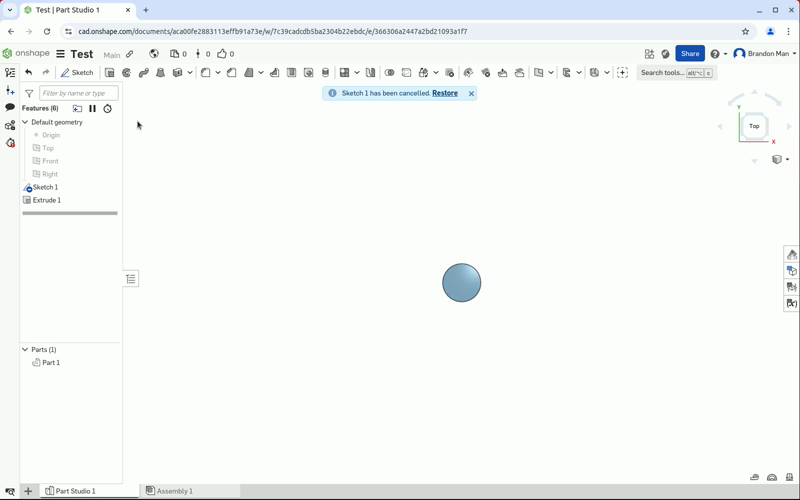
key(shift+h)
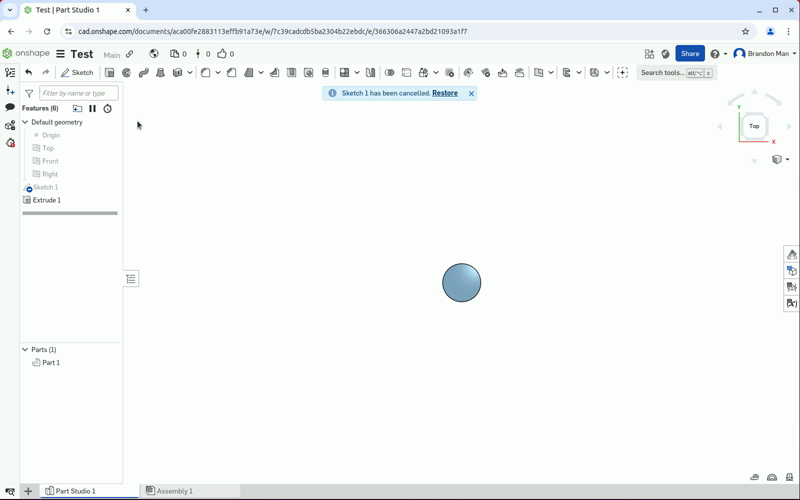
mouse_move(73, 189)
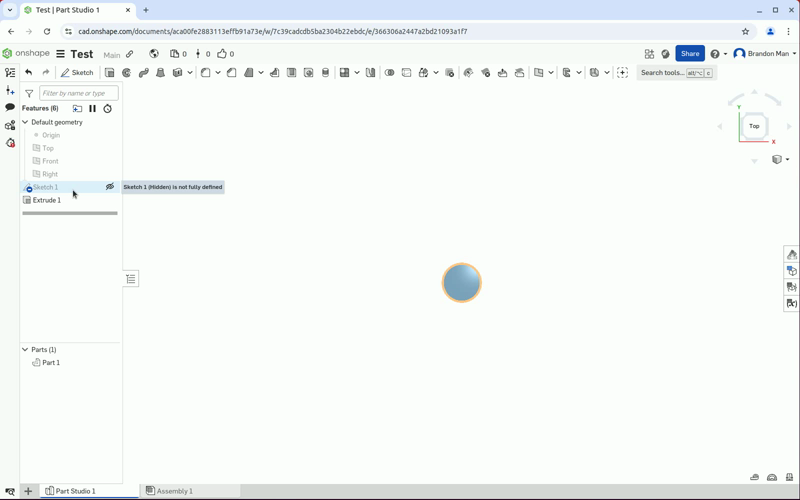
click(73, 189)
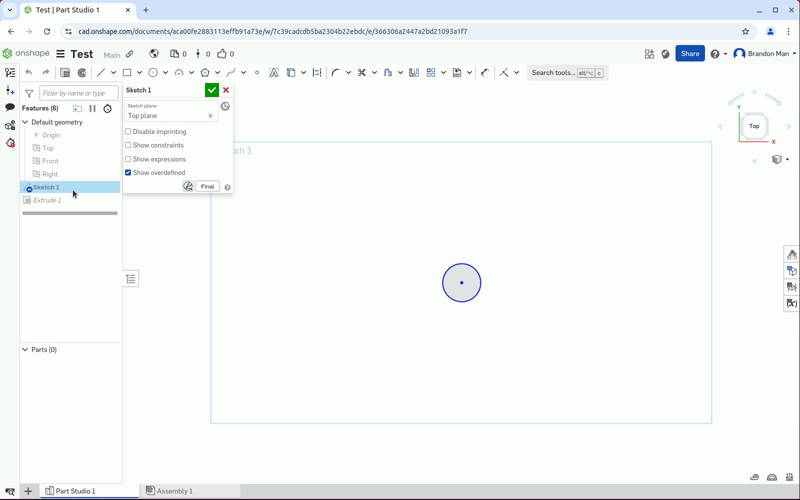
mouse_move(229, 92)
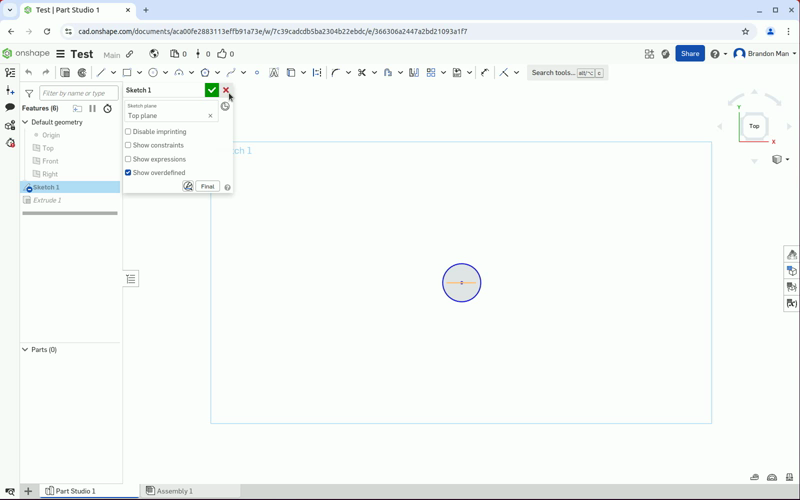
click(229, 92)
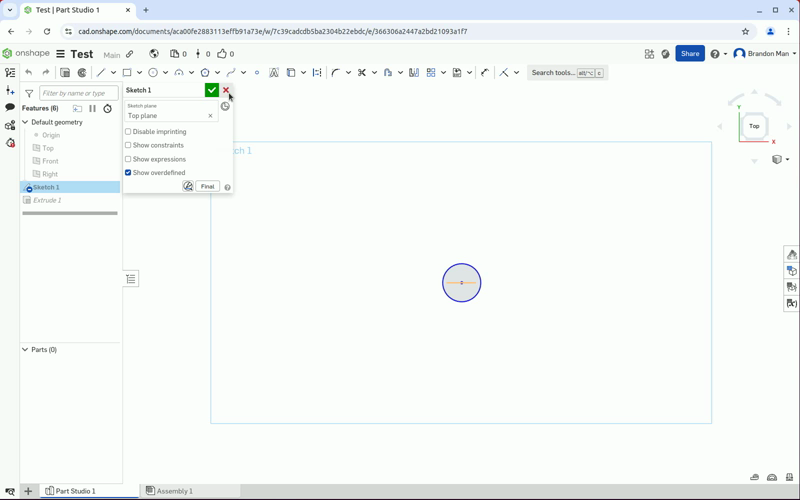
key(shift+s)
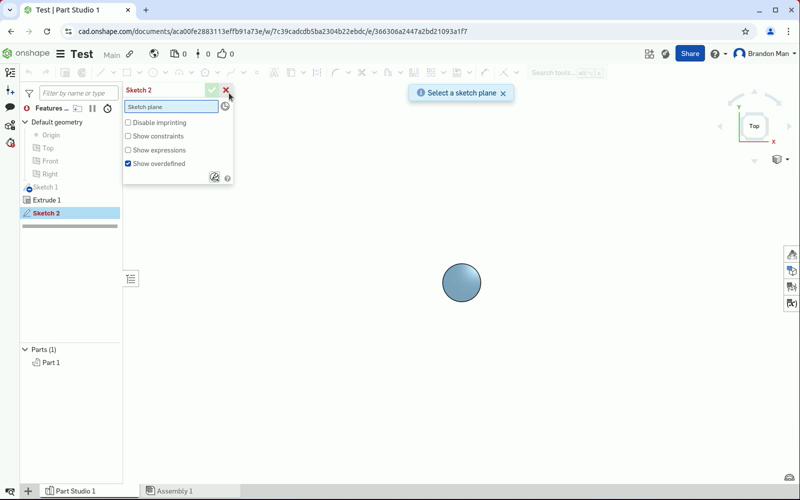
mouse_move(73, 150)
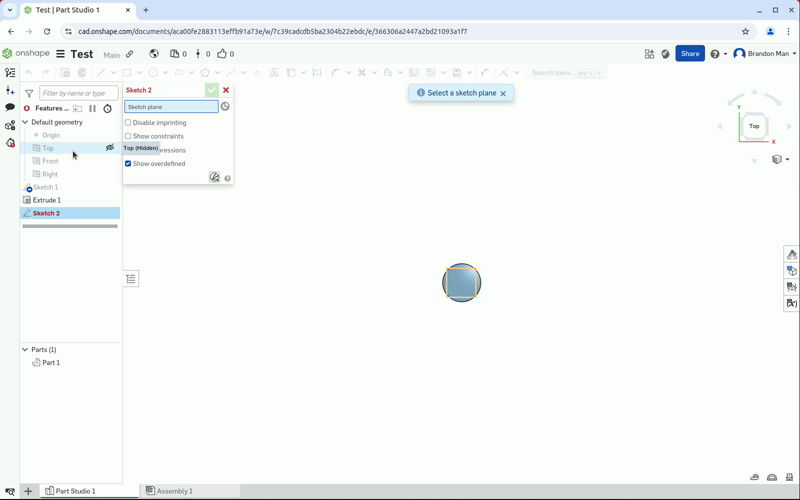
click(73, 150)
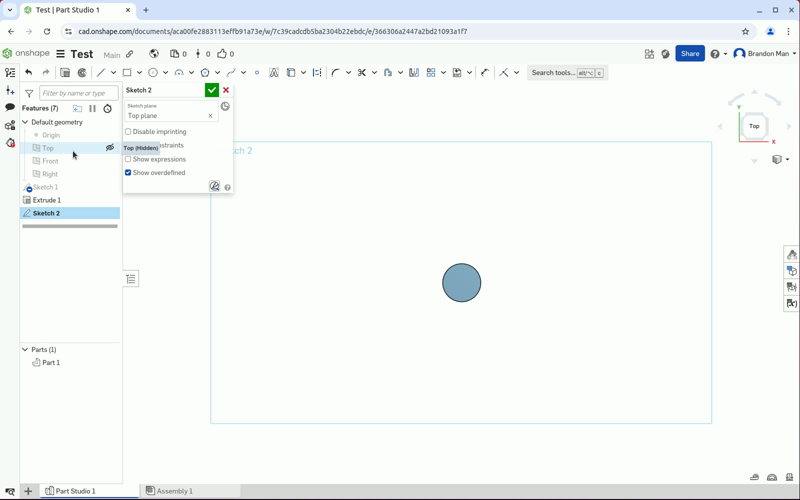
mouse_move(73, 352)
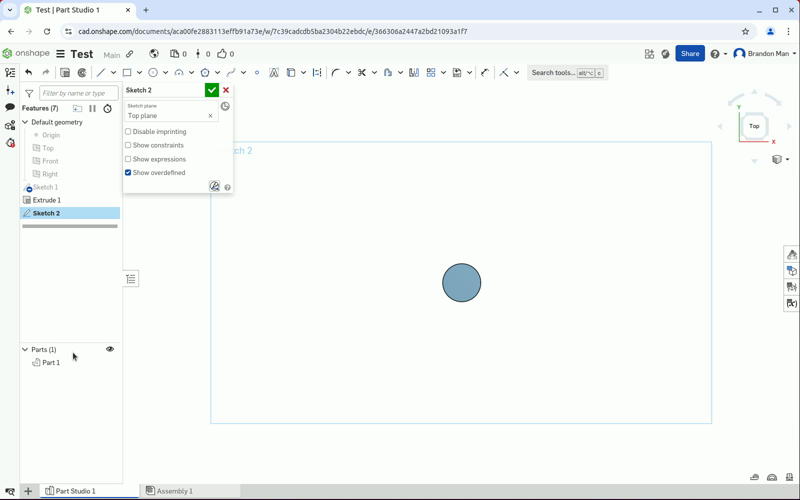
key(y)
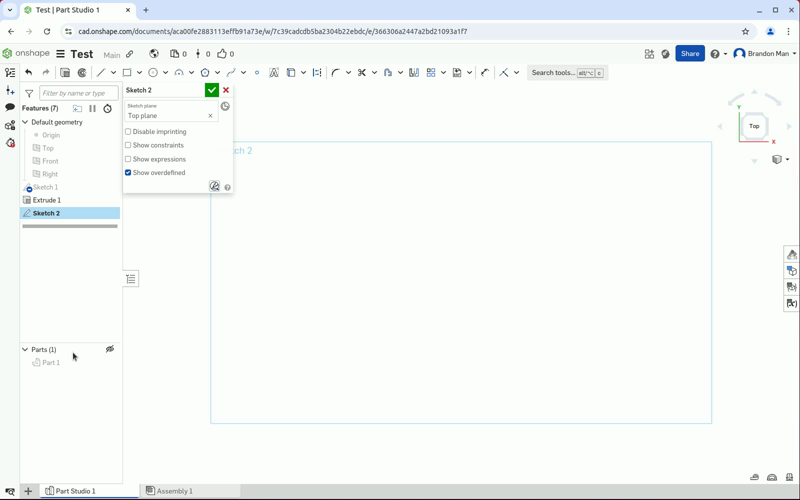
key(l)
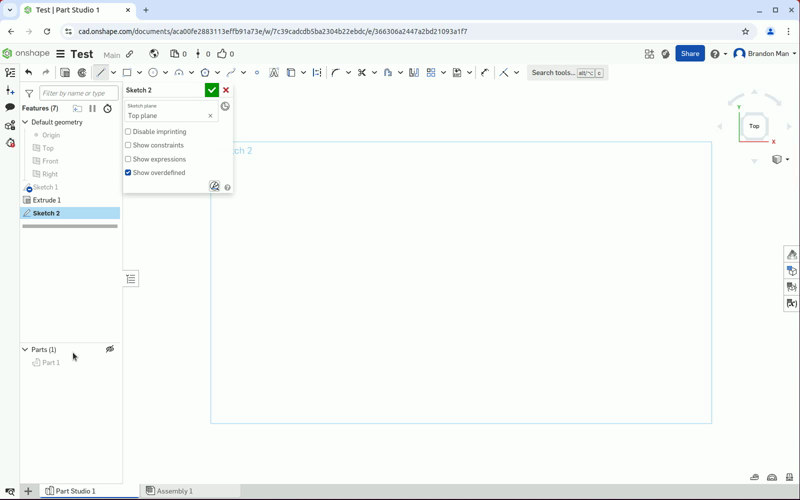
key_down(shift)
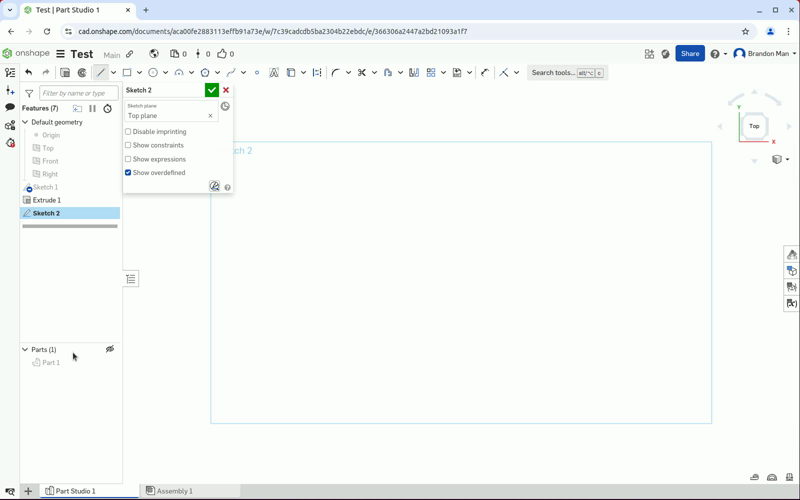
mouse_move(390, 342)
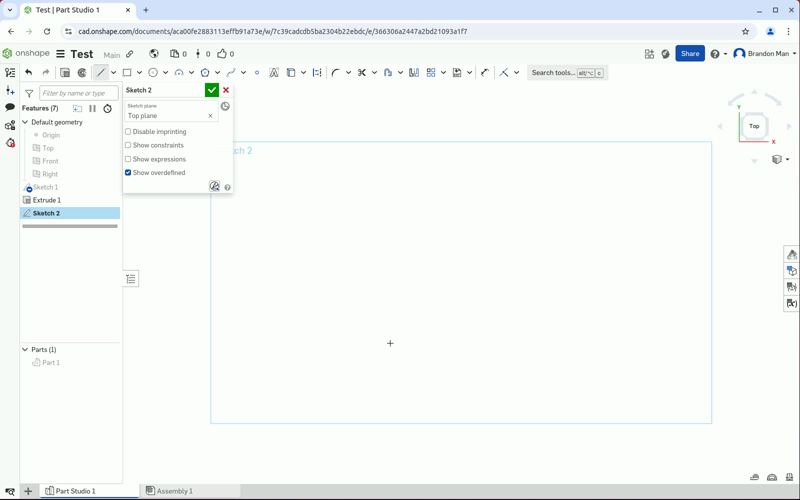
click(390, 342)
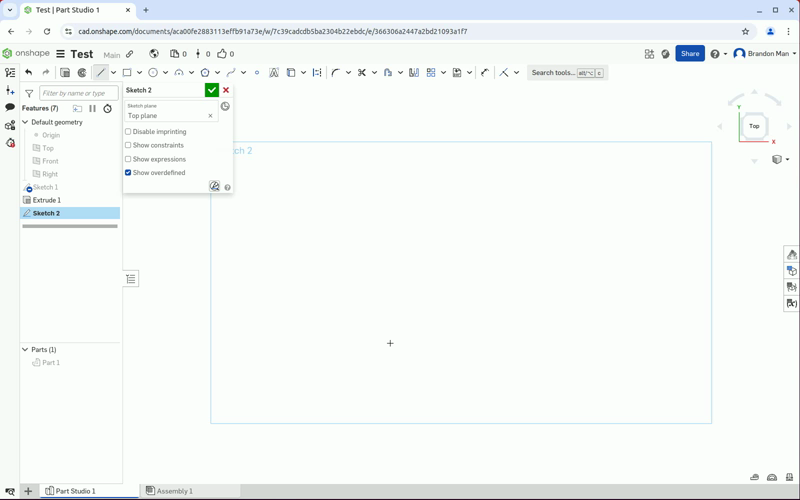
key_up(shift)
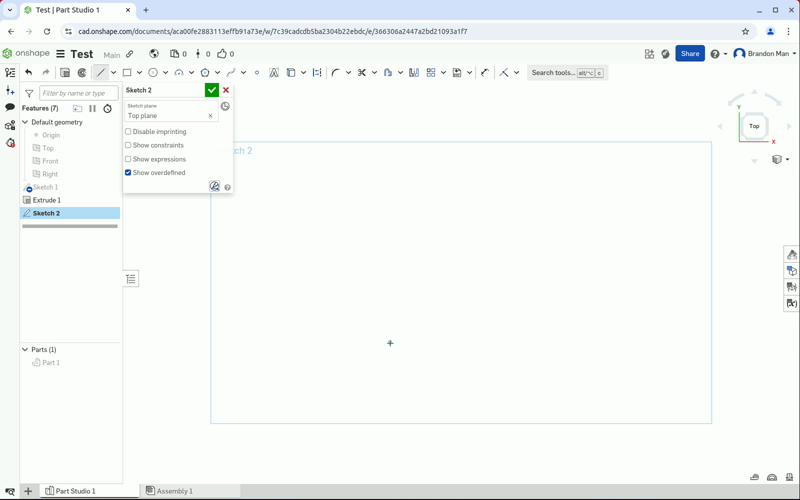
key_down(shift)
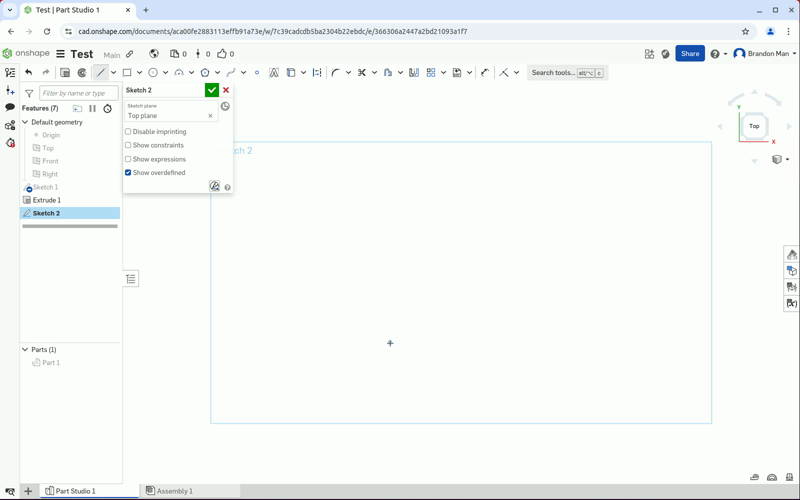
mouse_move(530, 342)
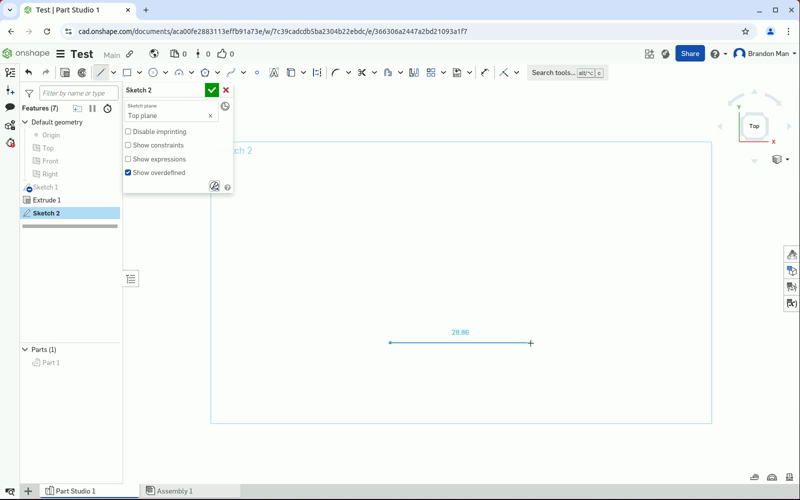
click(530, 342)
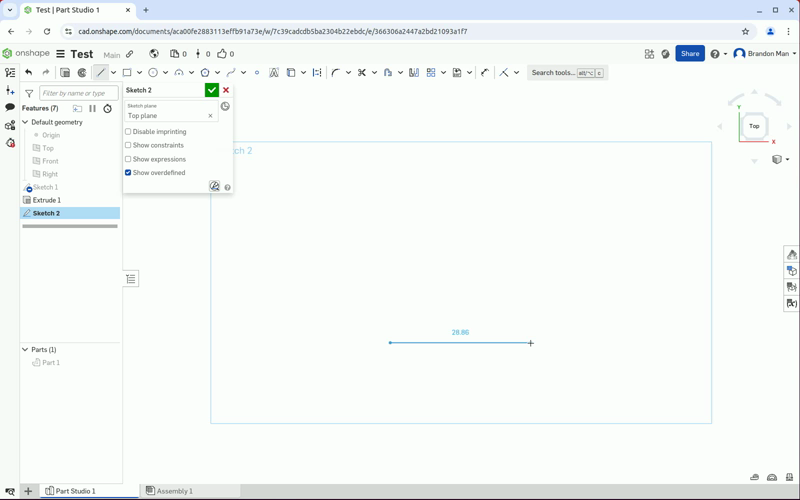
key_up(shift)
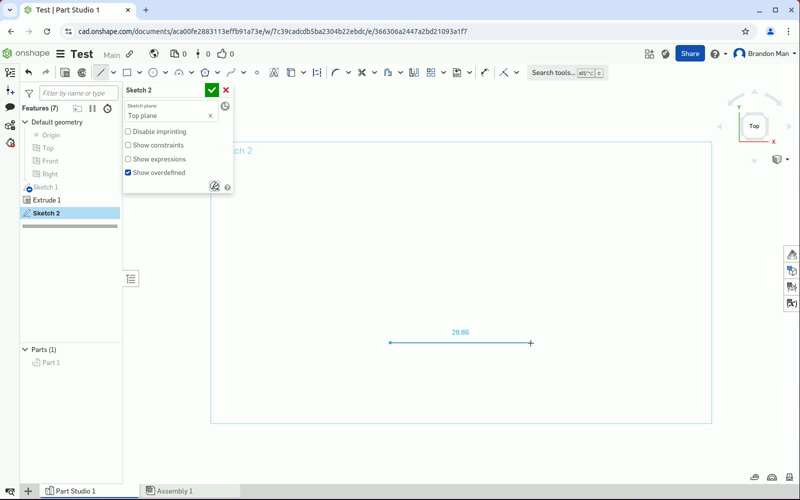
key_down(shift)
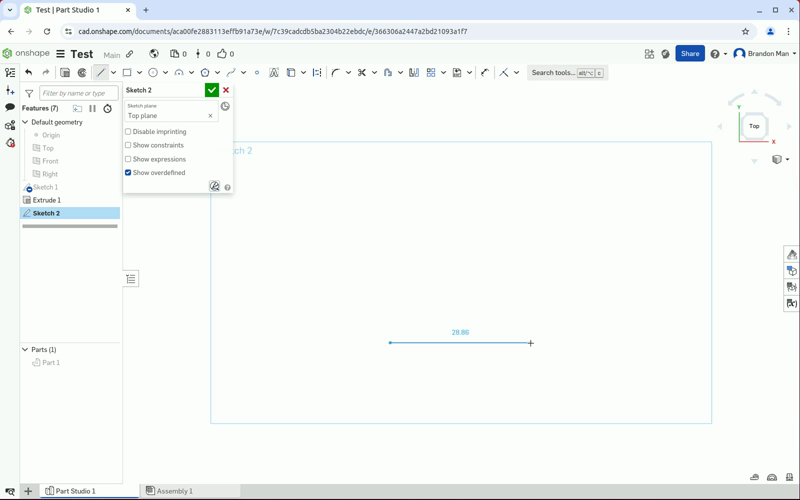
mouse_move(560, 342)
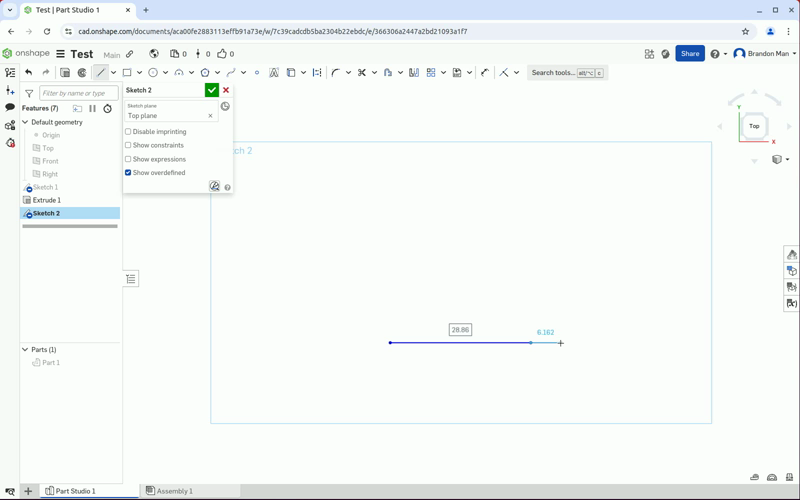
mouse_move(530, 283)
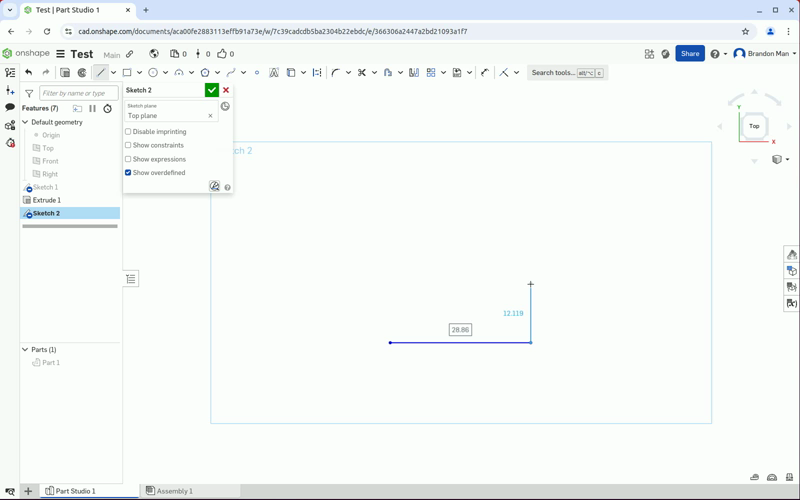
click(530, 283)
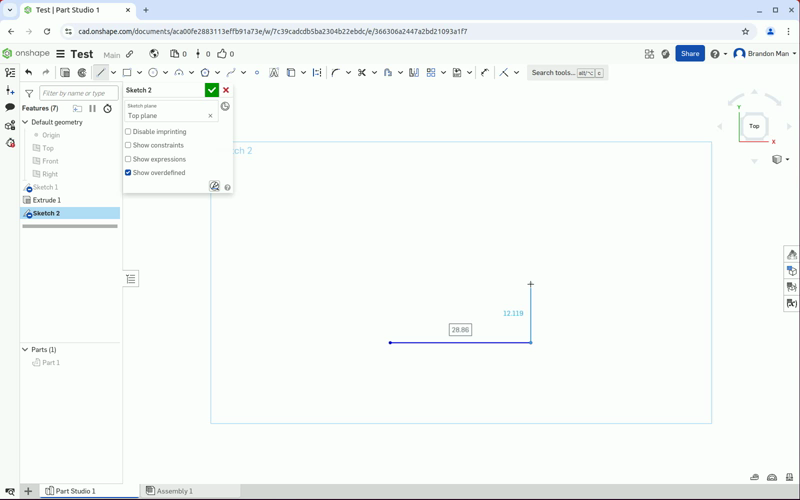
key_up(shift)
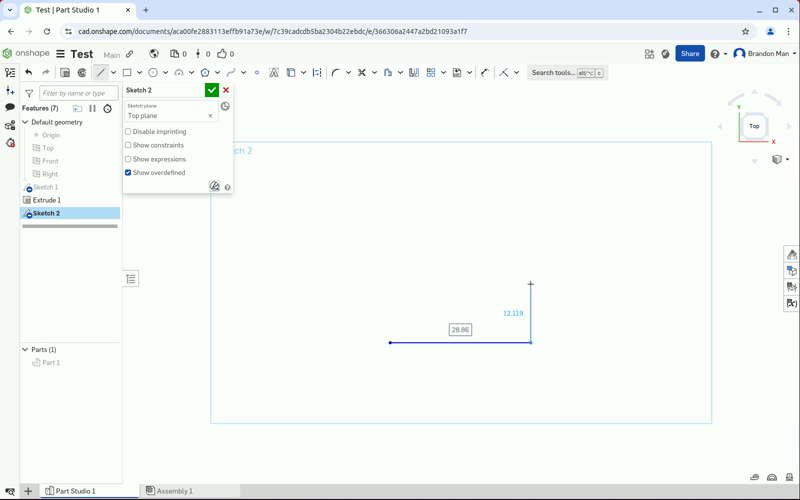
key_down(shift)
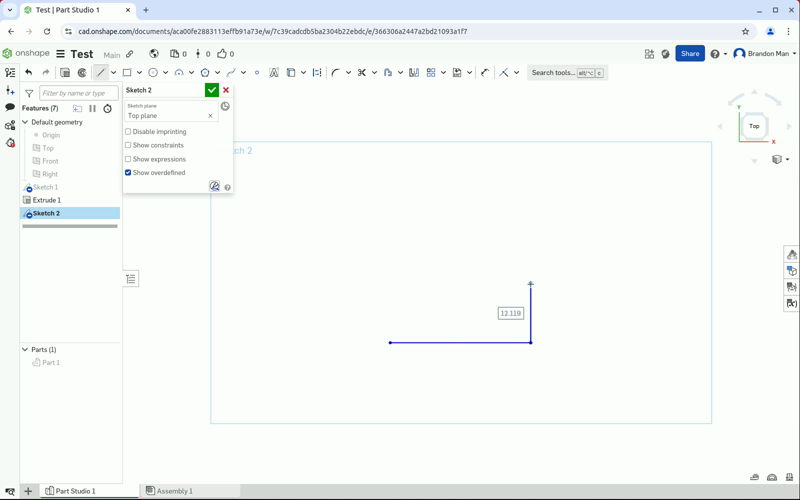
mouse_move(530, 222)
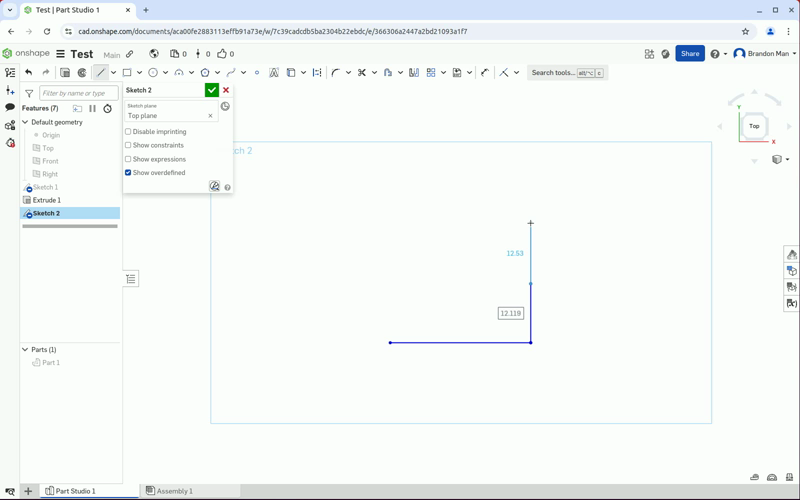
click(530, 222)
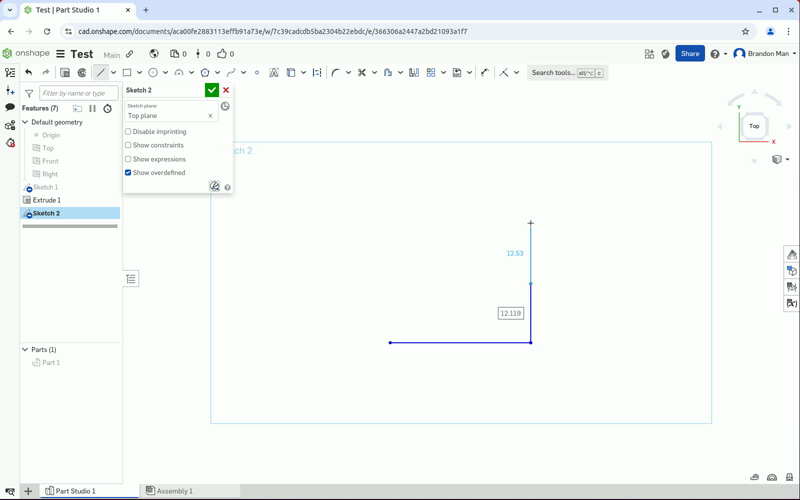
key_up(shift)
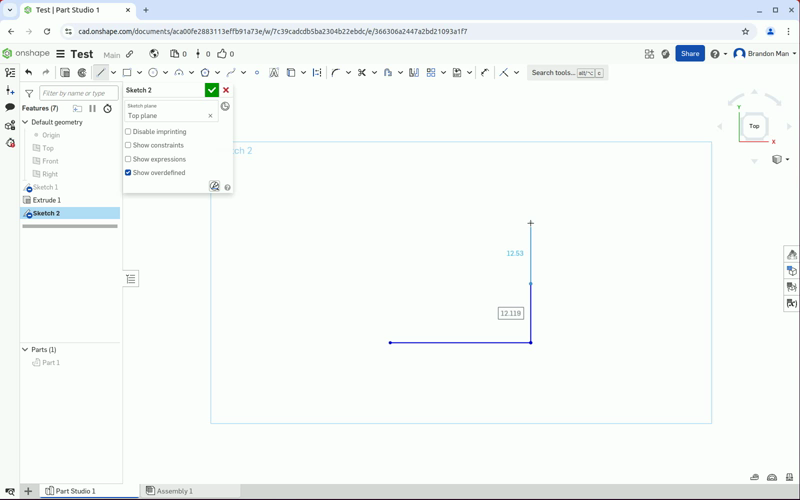
key_down(shift)
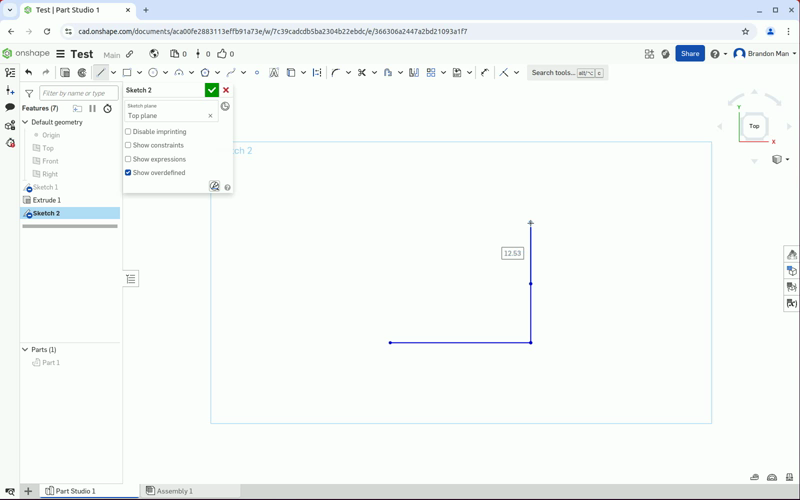
mouse_move(390, 222)
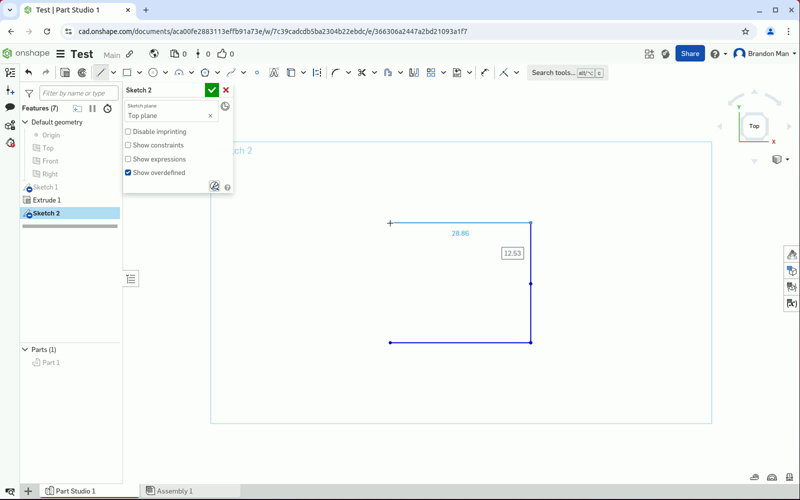
click(390, 222)
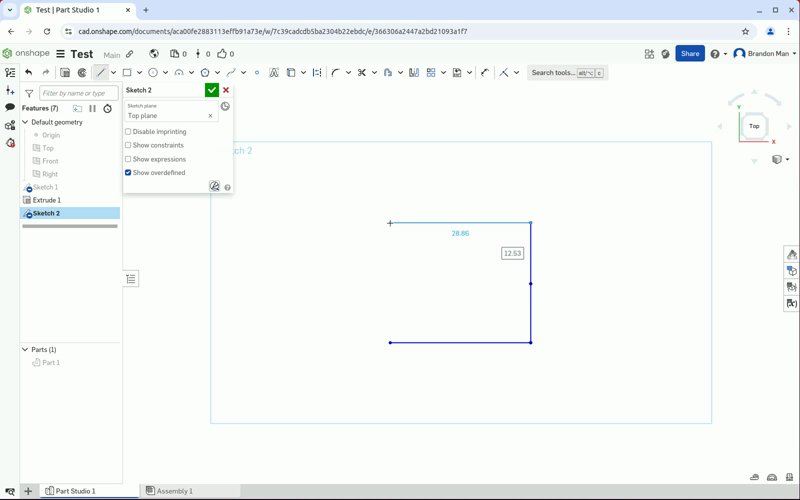
key_up(shift)
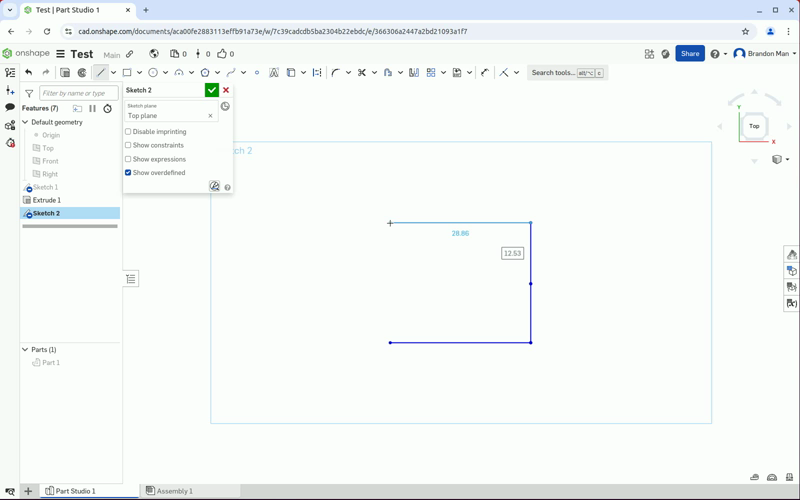
key_down(shift)
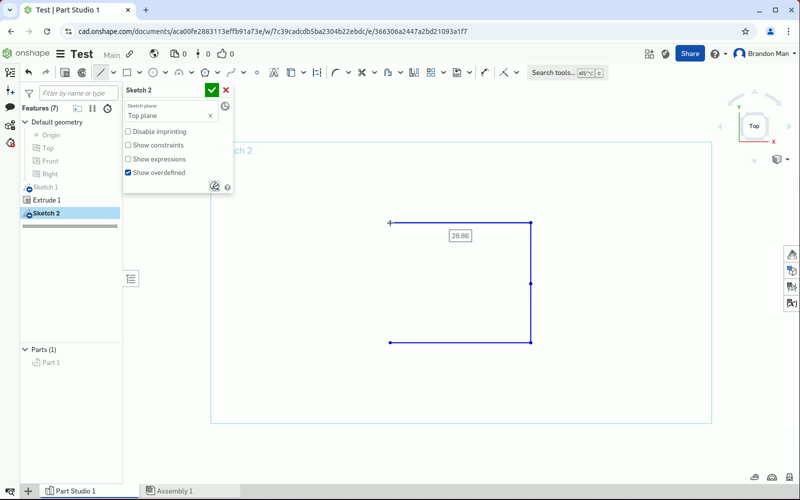
mouse_move(390, 342)
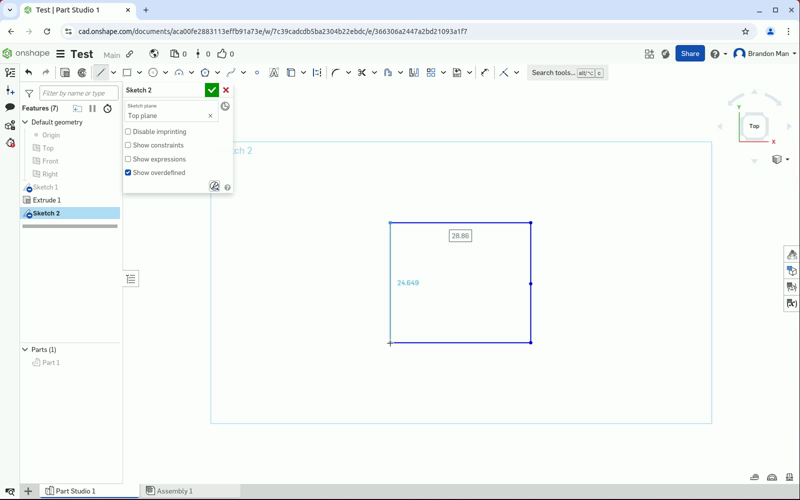
key_up(shift)
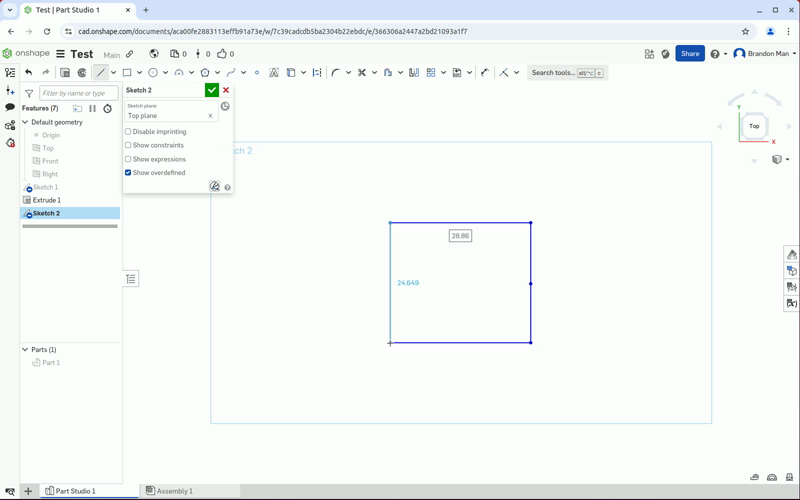
click(390, 342)
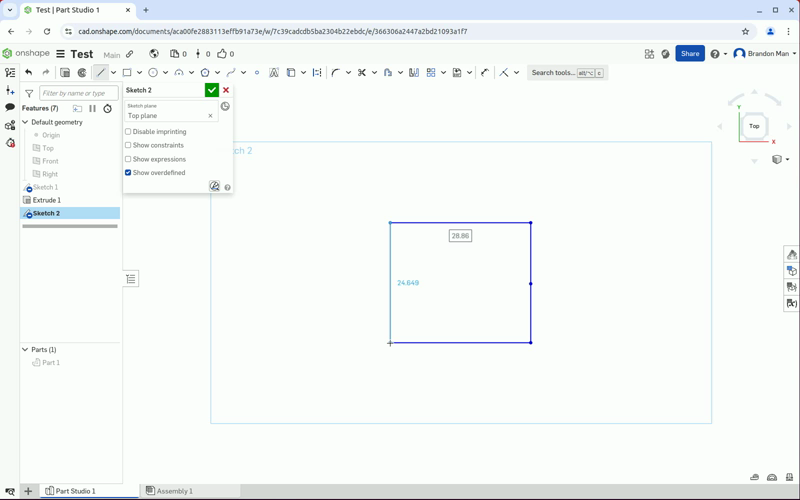
key(esc)
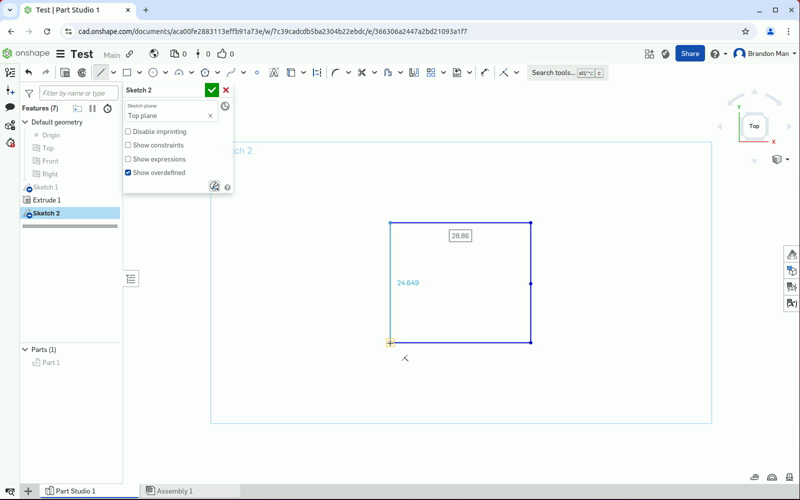
key(c)
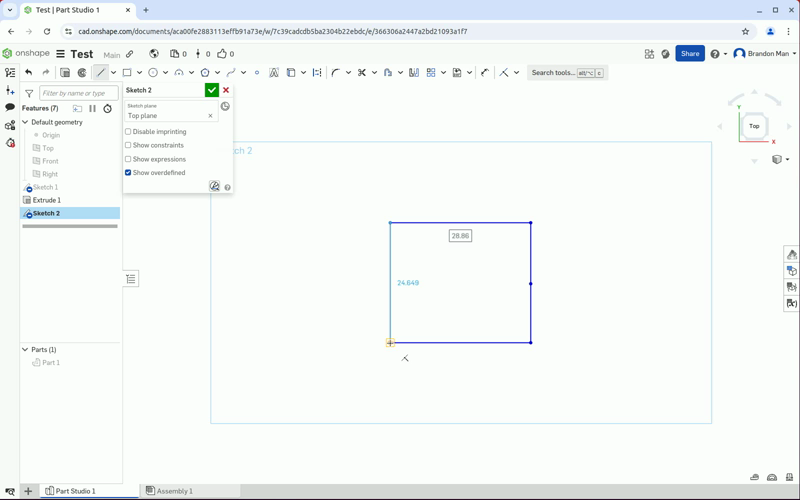
key_down(shift)
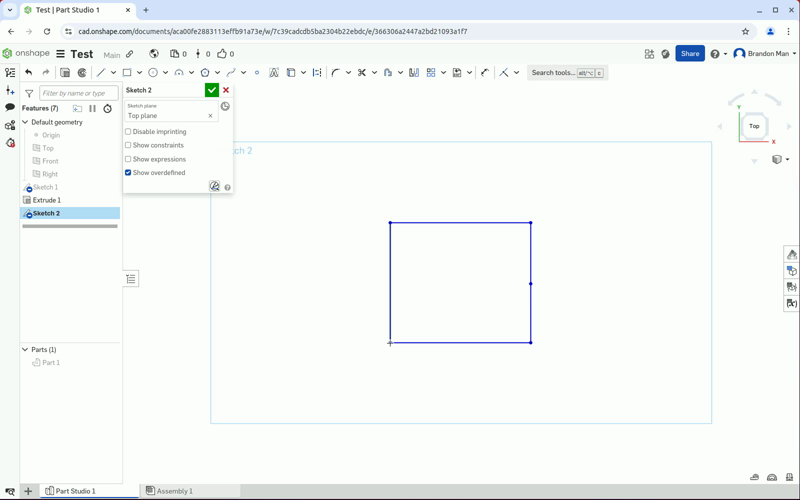
mouse_move(394, 283)
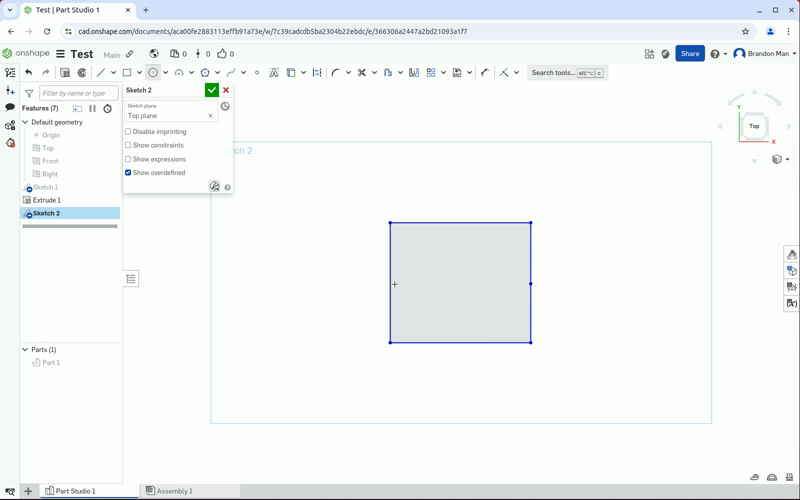
click(394, 283)
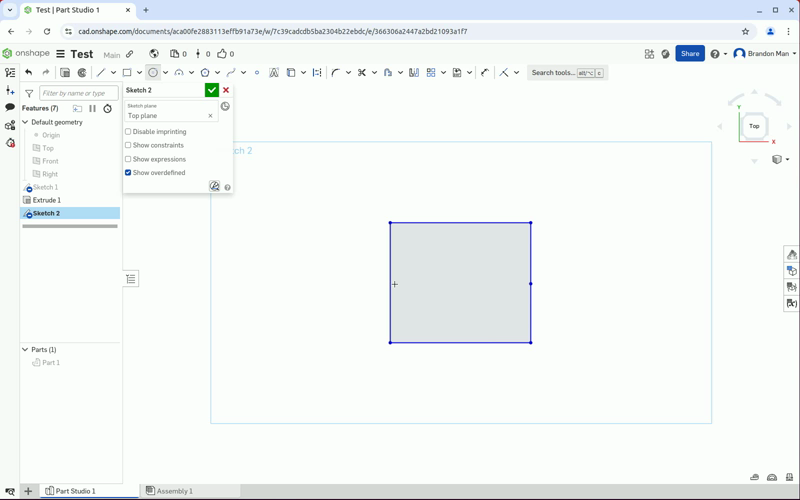
key_up(shift)
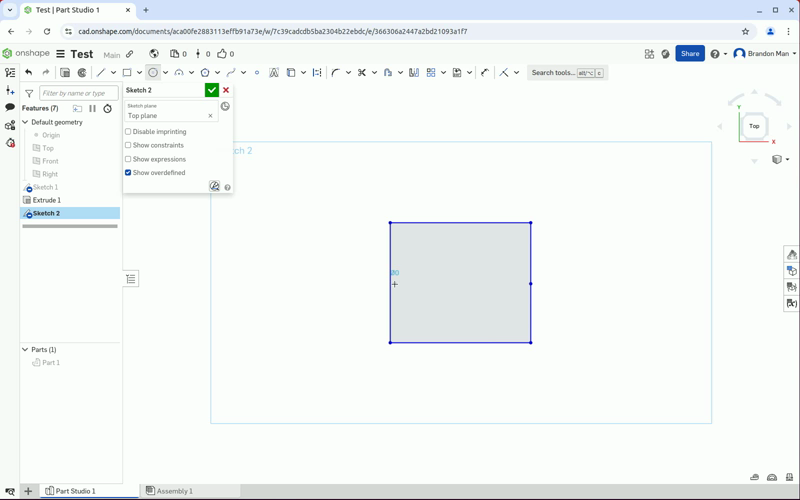
mouse_move(397, 283)
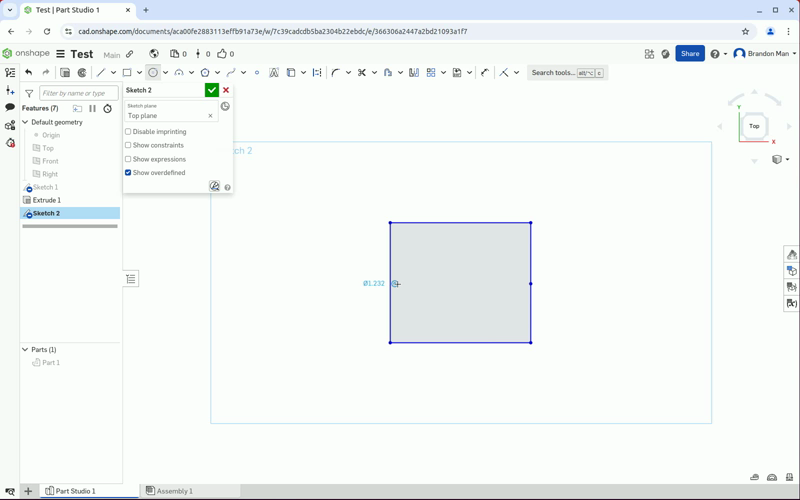
click(397, 283)
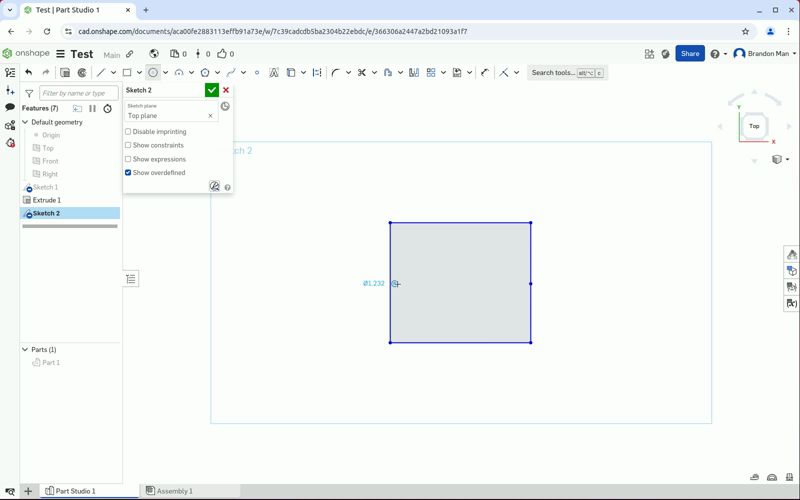
key(esc)
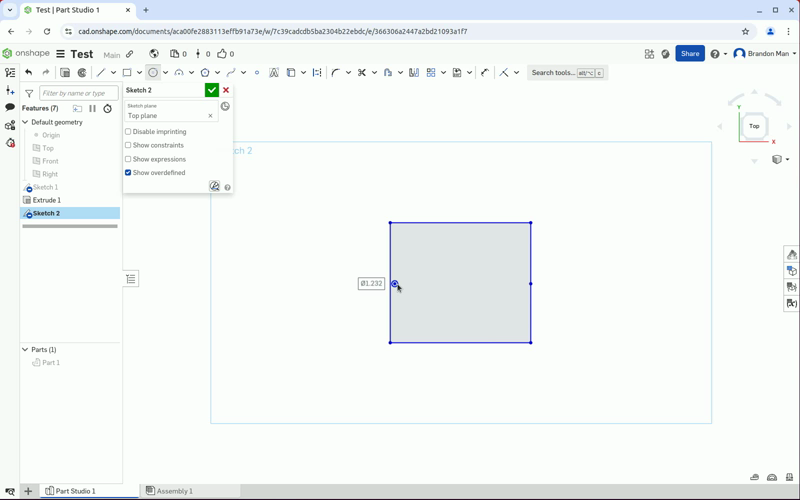
key(c)
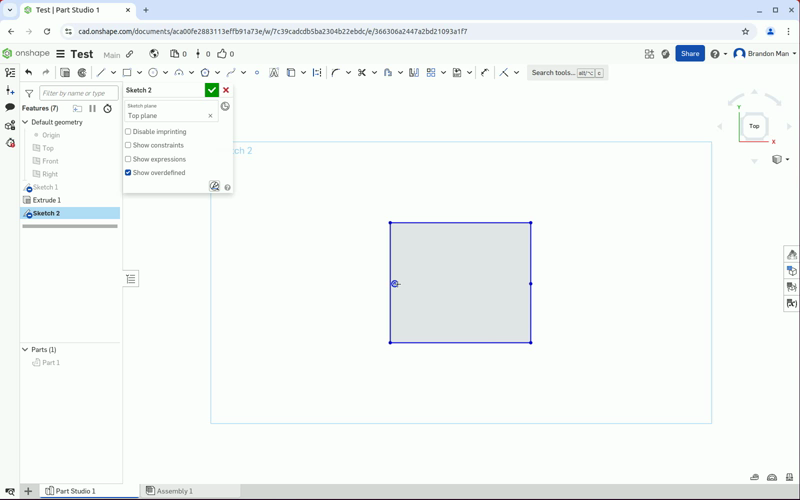
key_down(shift)
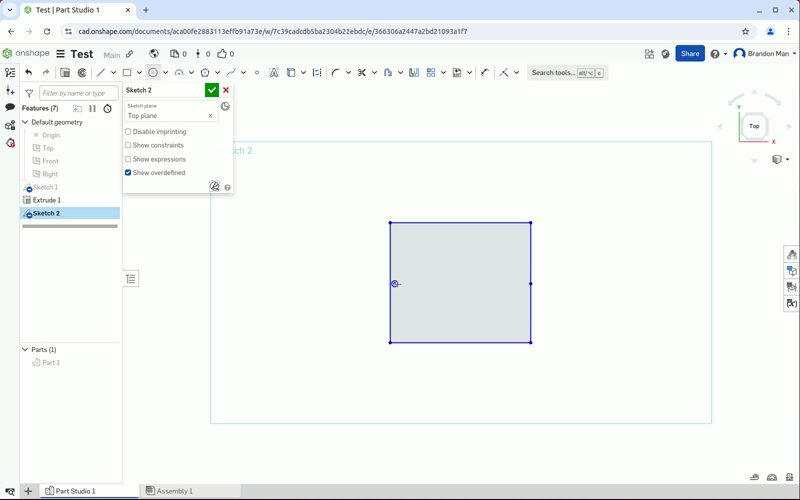
mouse_move(461, 283)
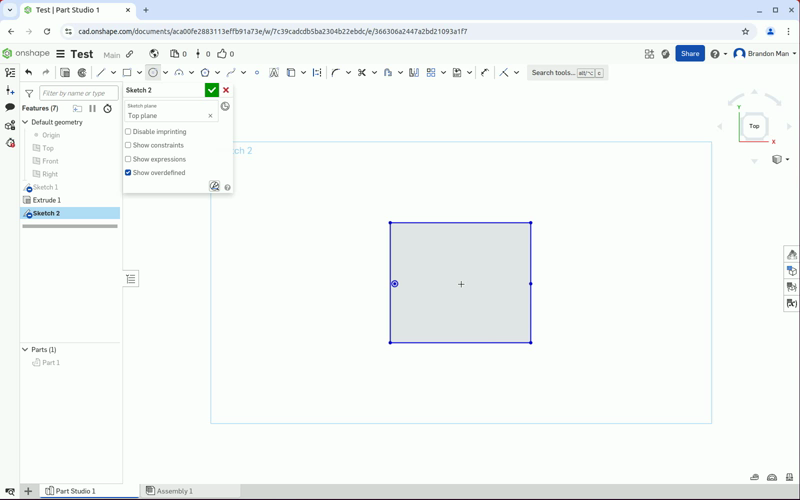
click(461, 283)
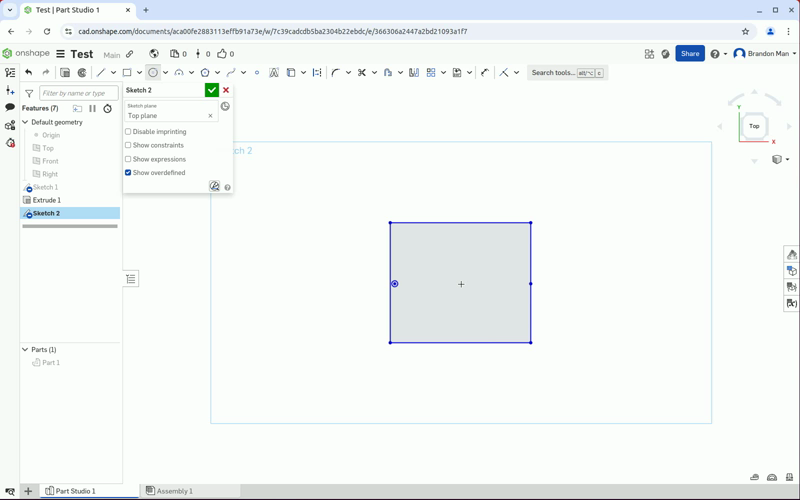
key_up(shift)
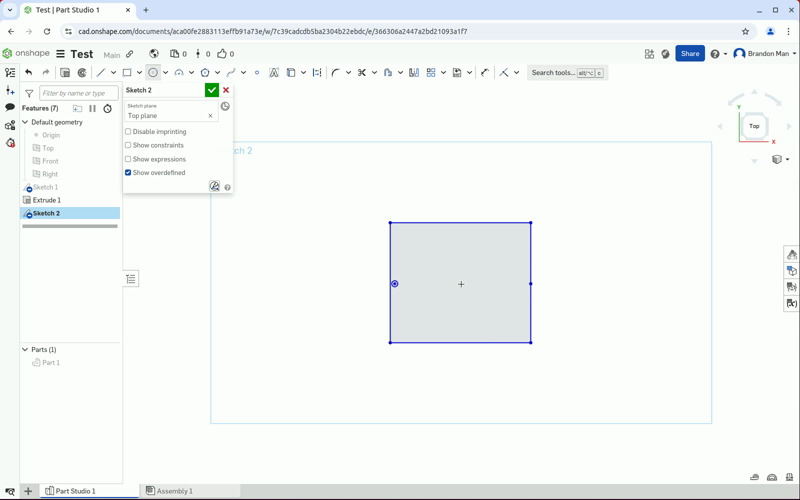
mouse_move(479, 283)
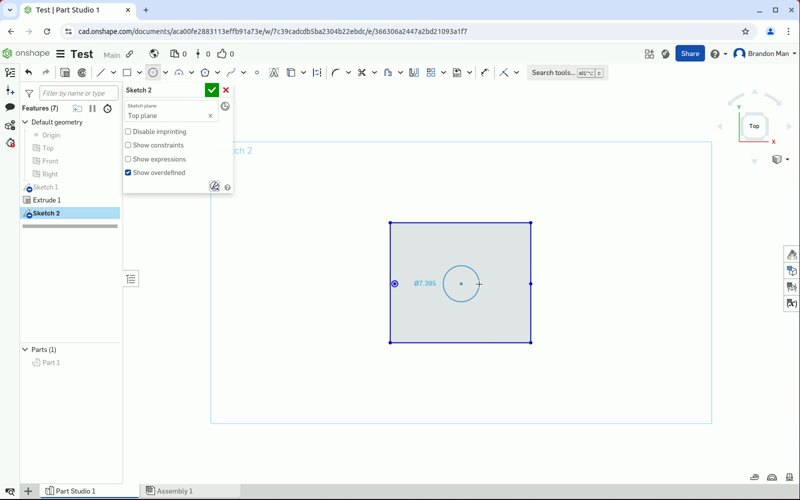
click(479, 283)
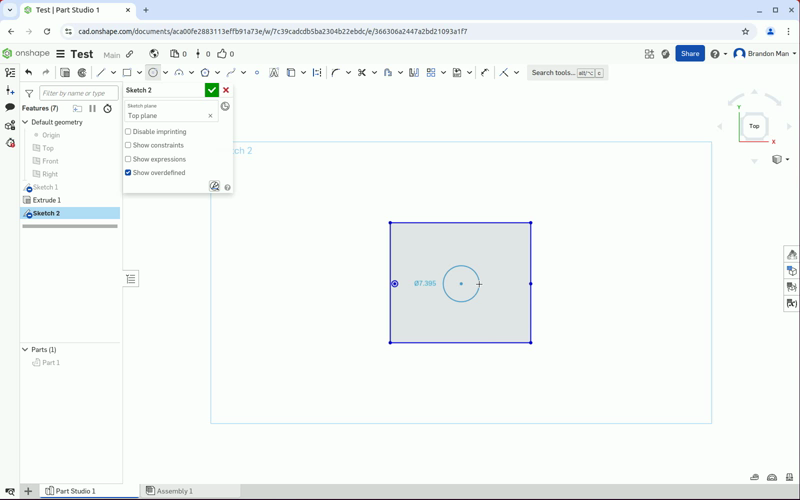
key(esc)
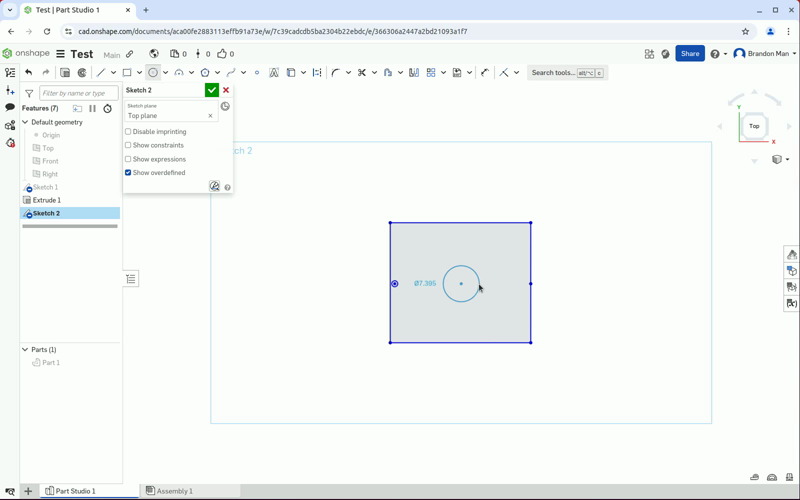
key(a)
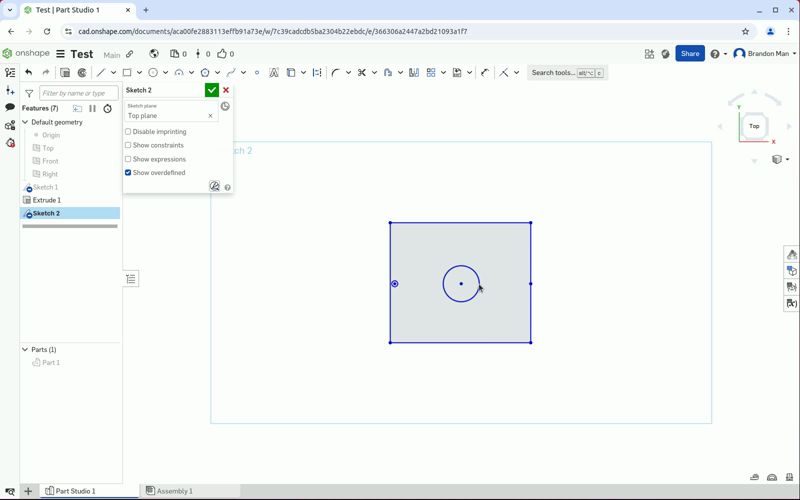
key_down(shift)
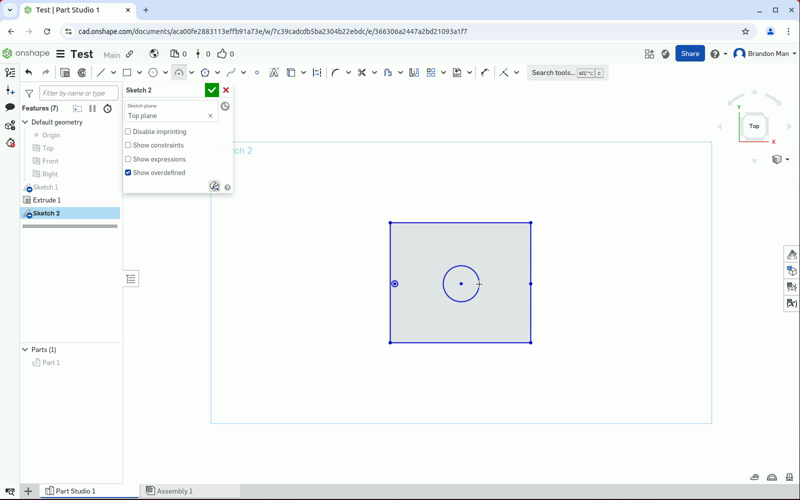
mouse_move(520, 289)
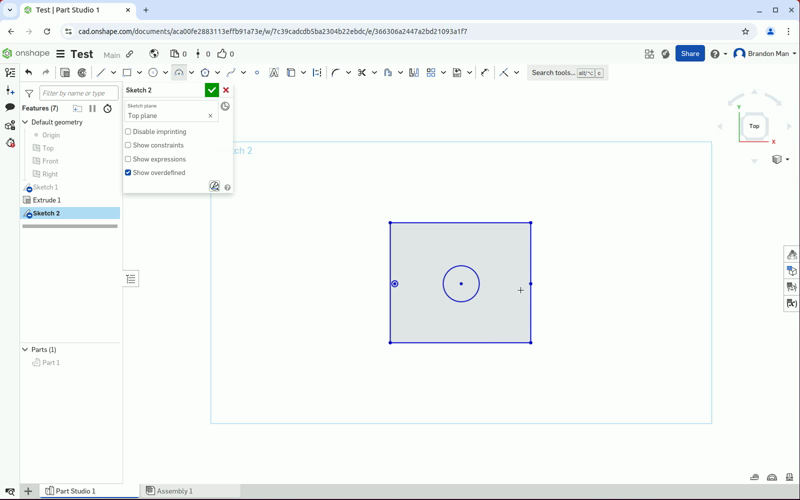
click(520, 289)
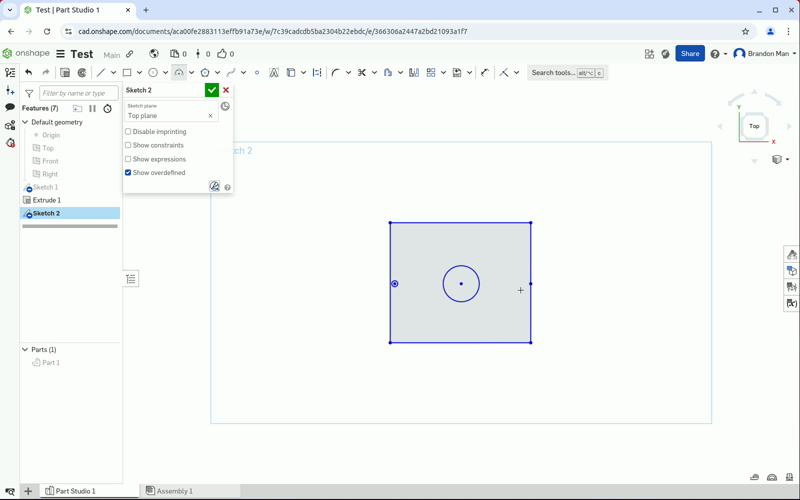
key_up(shift)
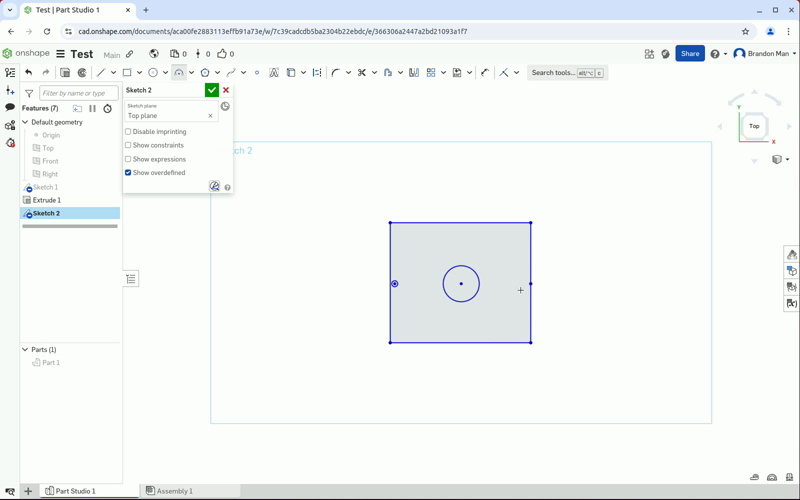
key_down(shift)
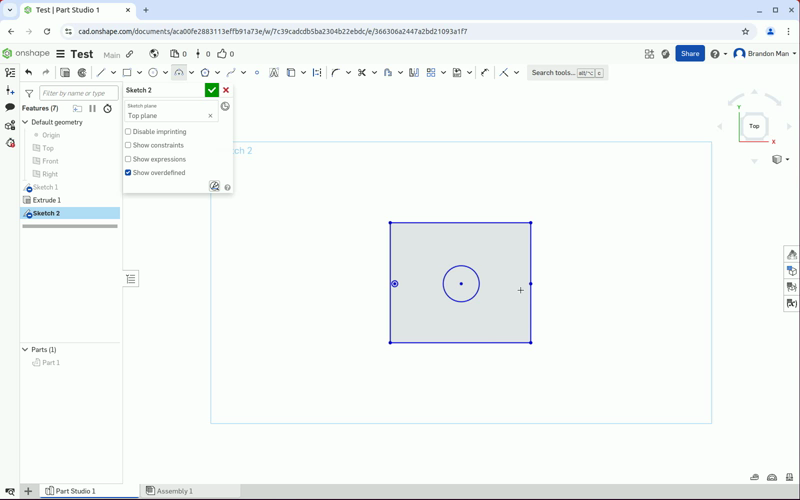
mouse_move(526, 289)
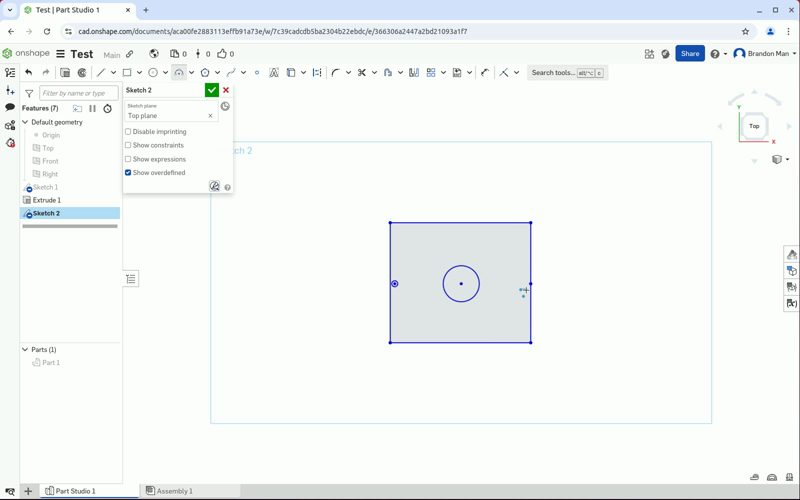
scroll(6)
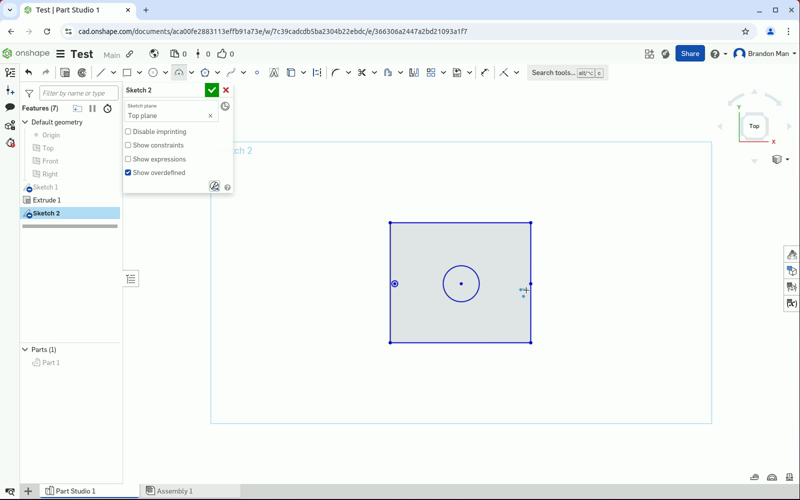
scroll(6)
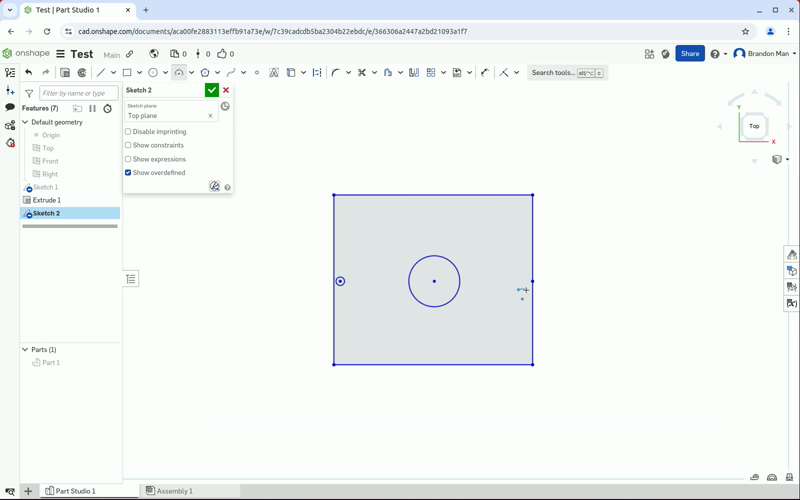
scroll(6)
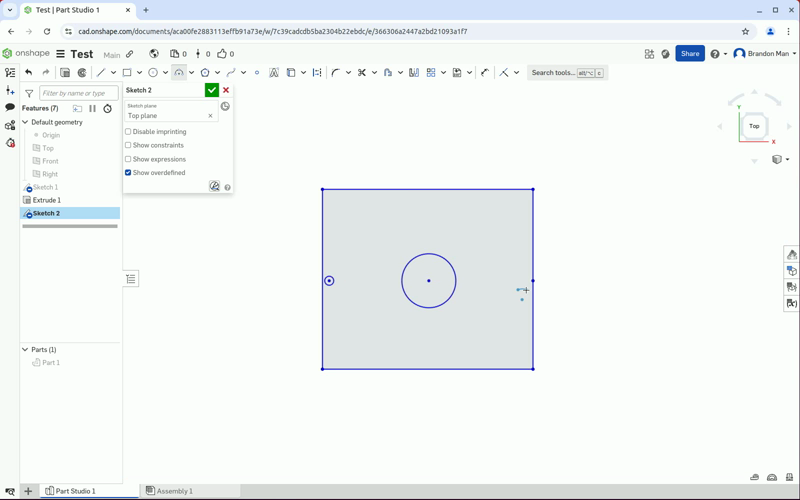
scroll(6)
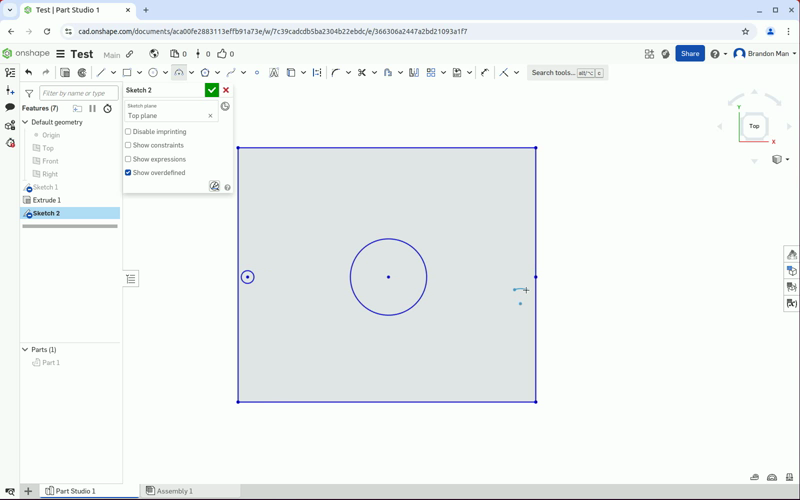
scroll(6)
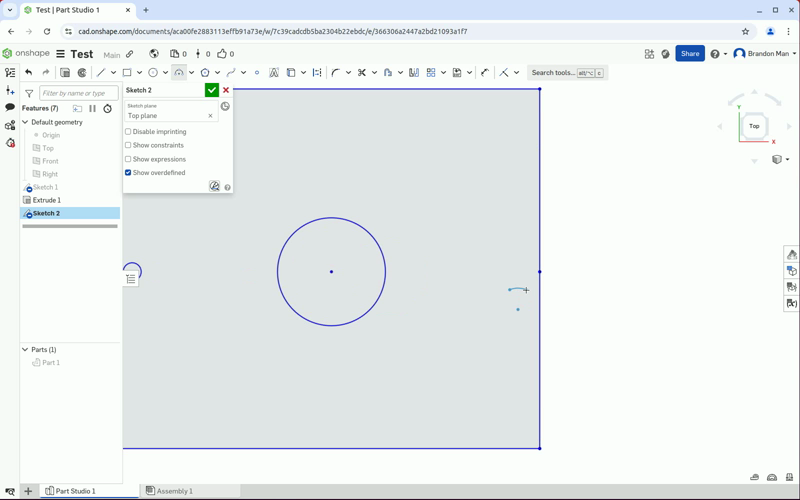
scroll(6)
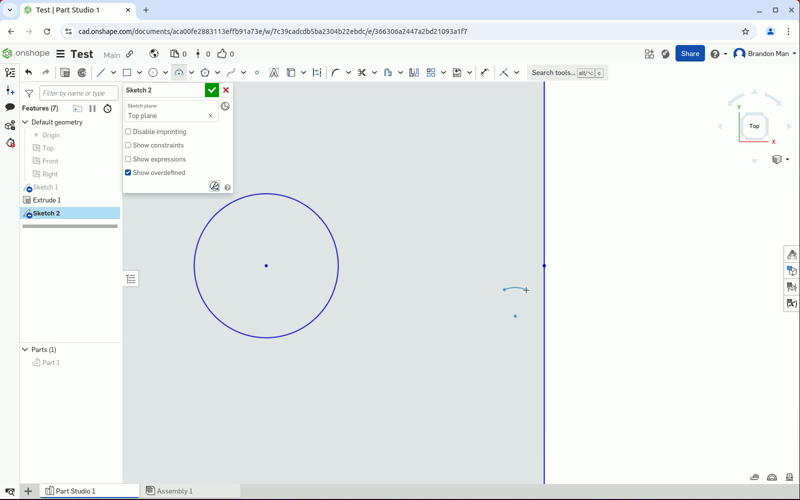
scroll(6)
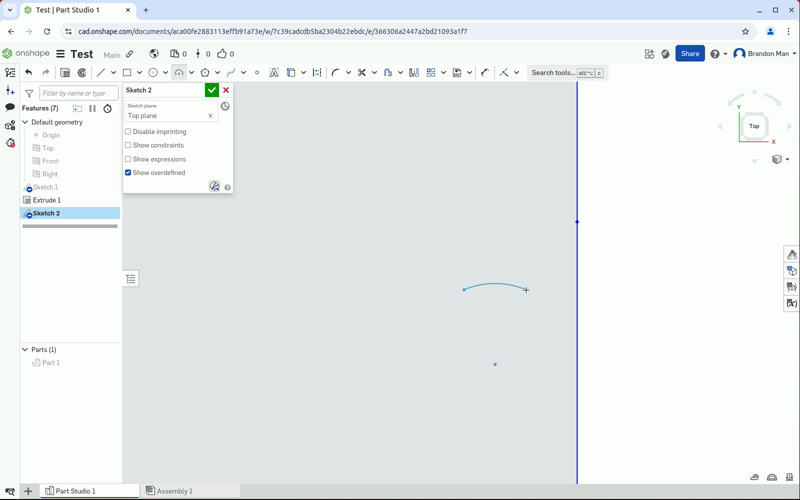
click(526, 289)
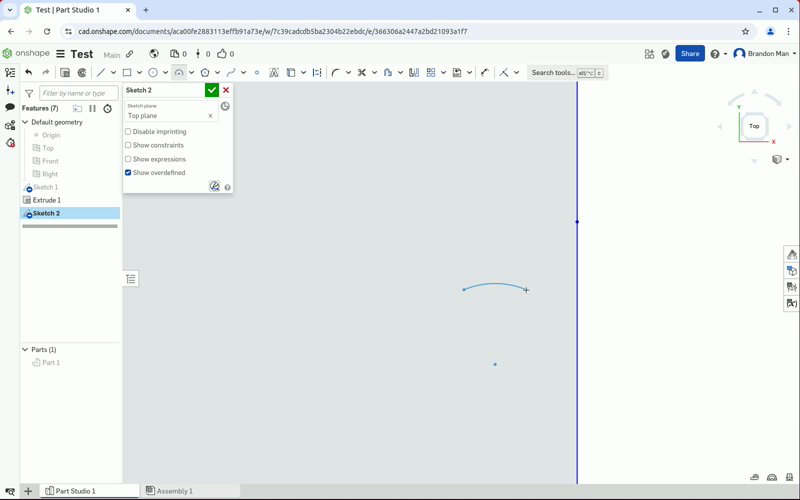
scroll(-6)
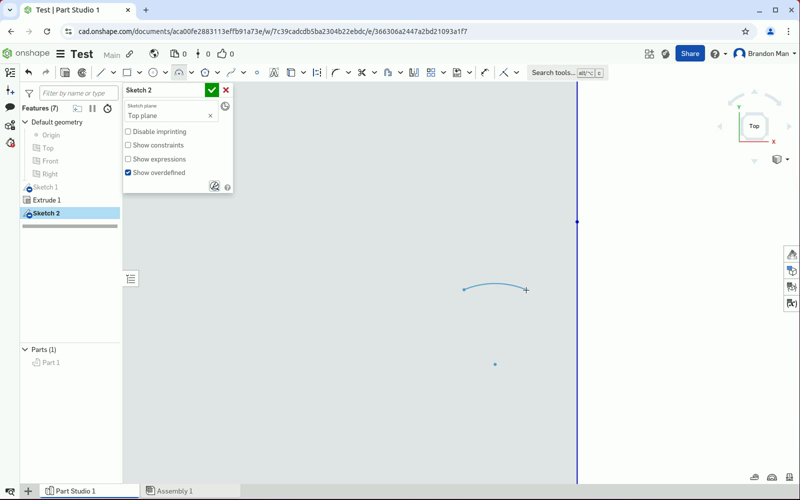
scroll(-6)
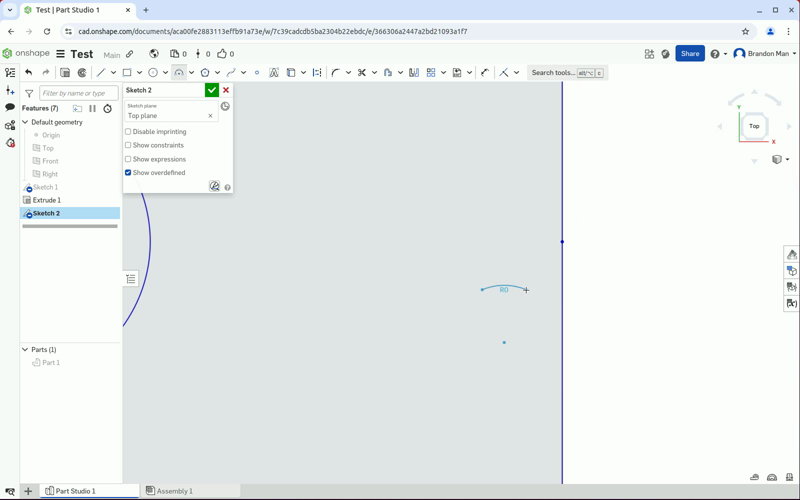
scroll(-6)
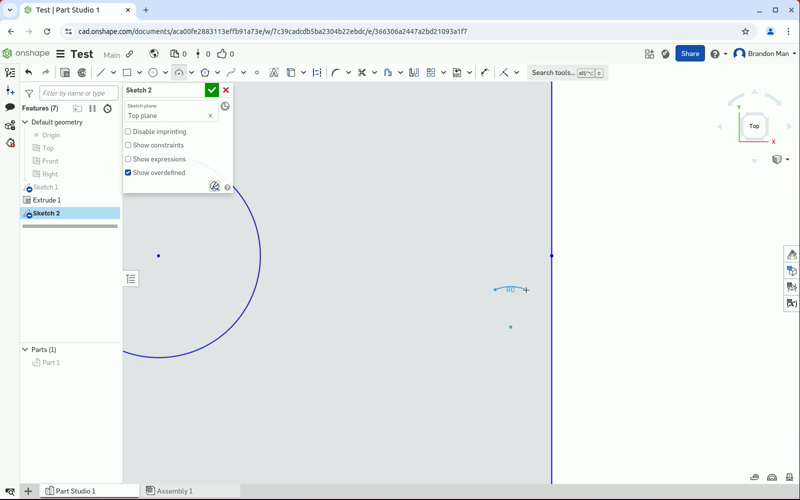
scroll(-6)
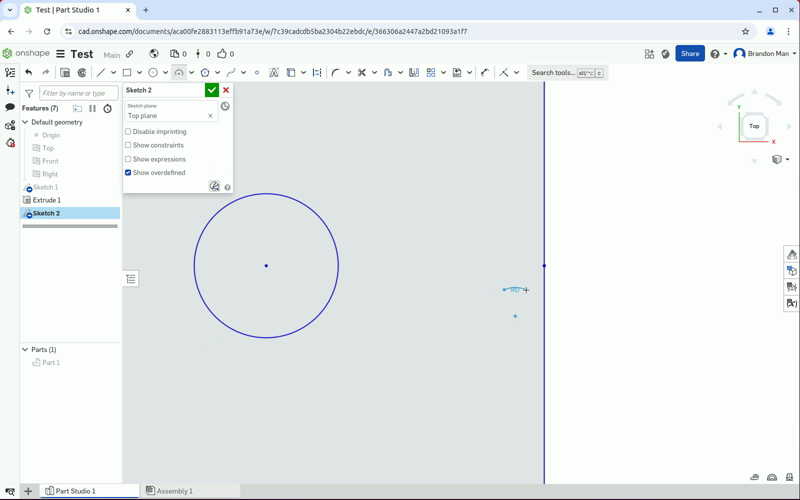
scroll(-6)
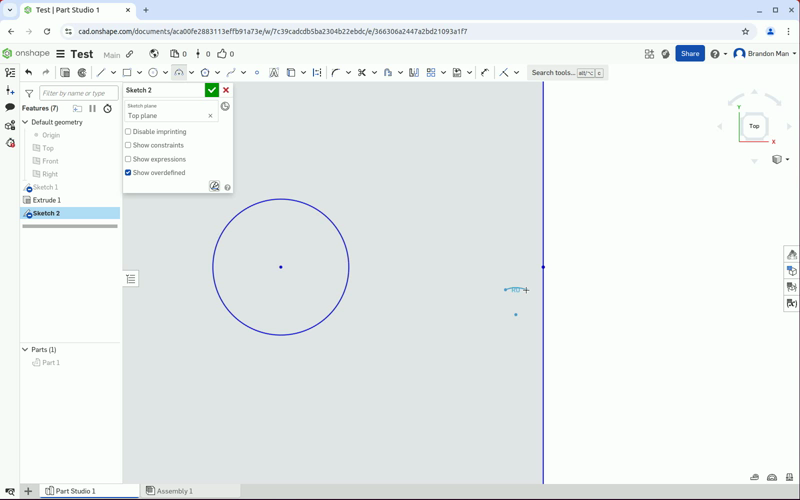
scroll(-6)
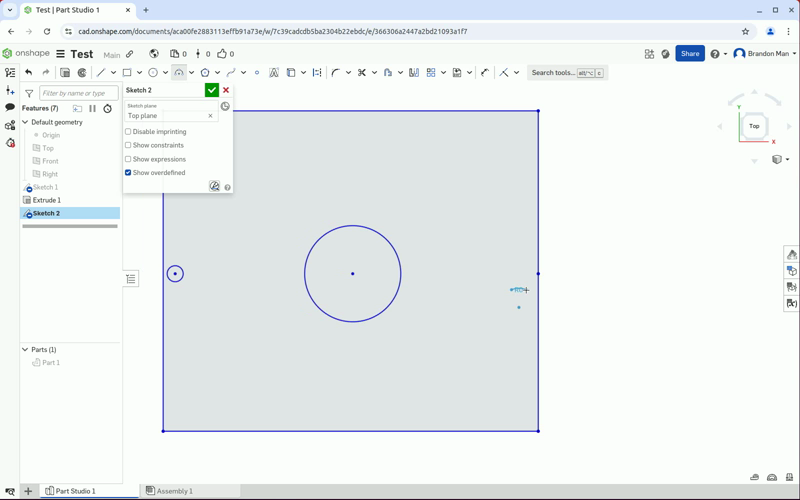
scroll(-6)
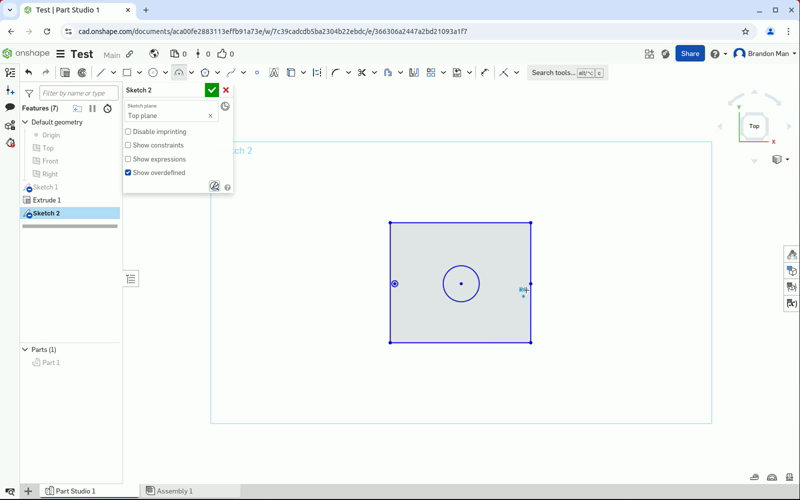
mouse_move(523, 292)
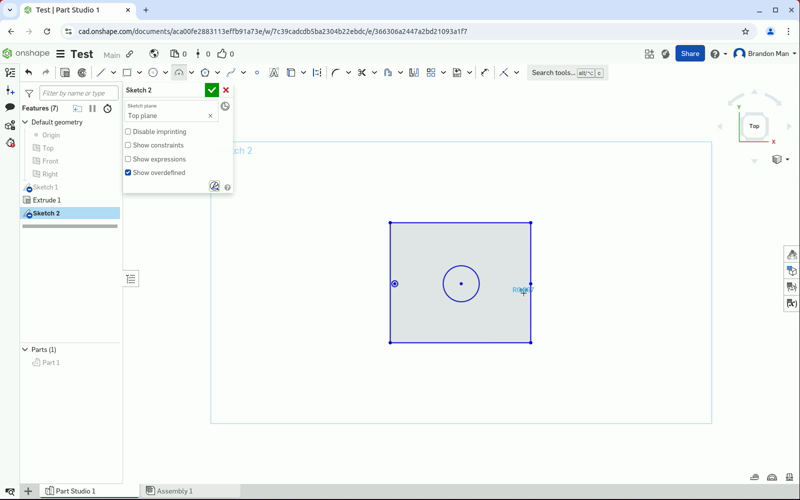
scroll(6)
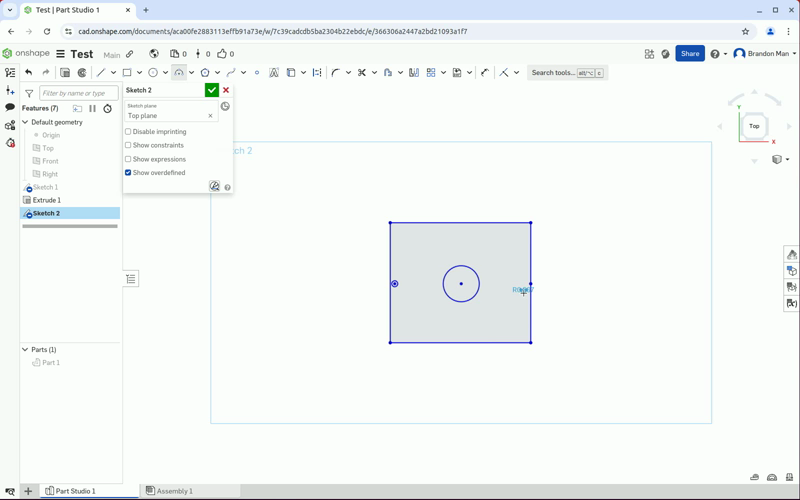
scroll(6)
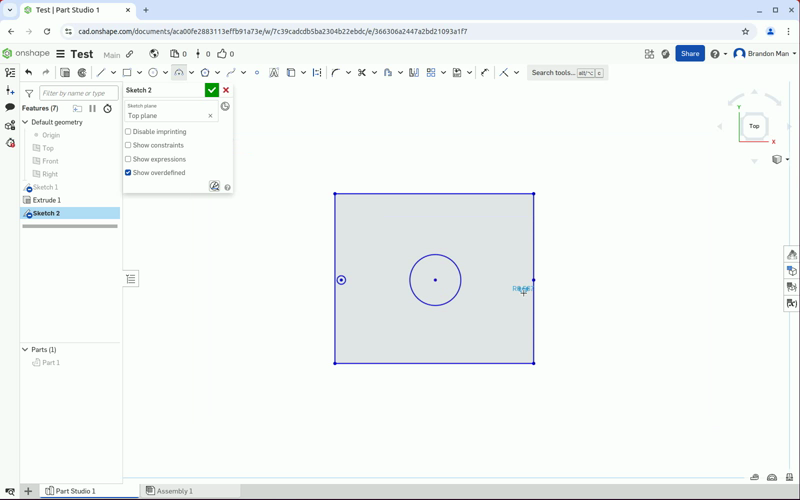
scroll(6)
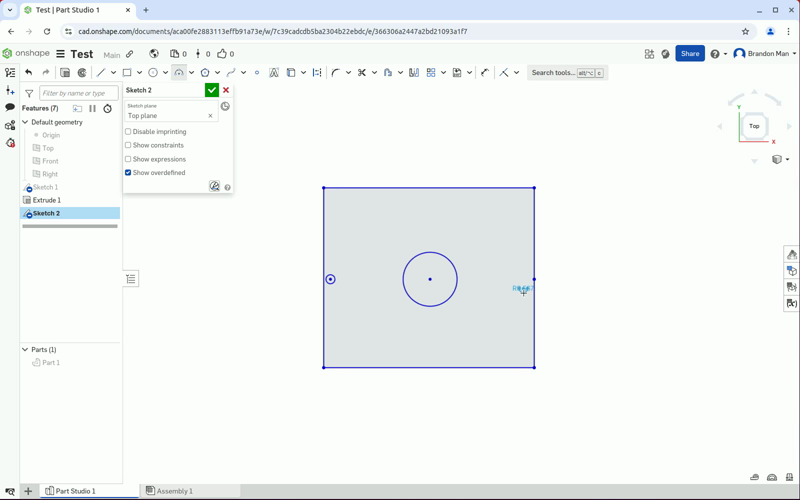
scroll(6)
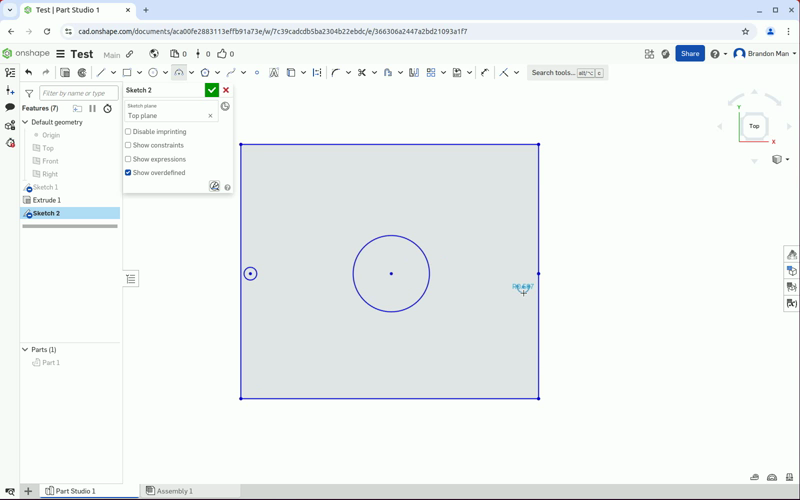
scroll(6)
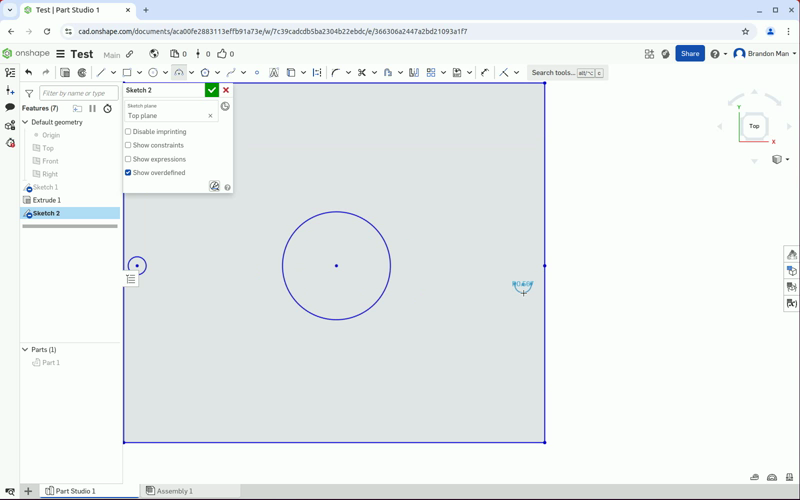
scroll(6)
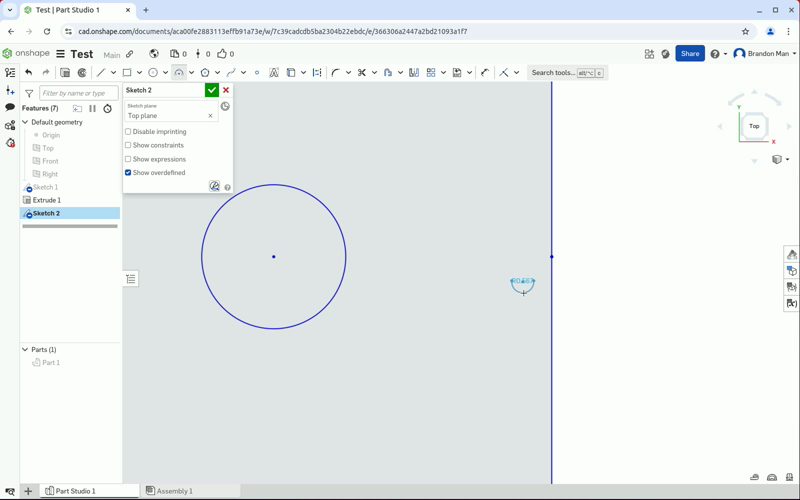
scroll(6)
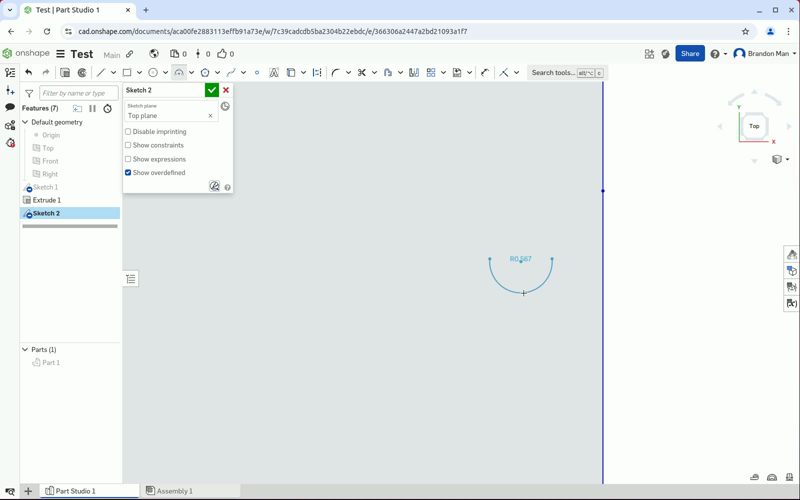
click(523, 292)
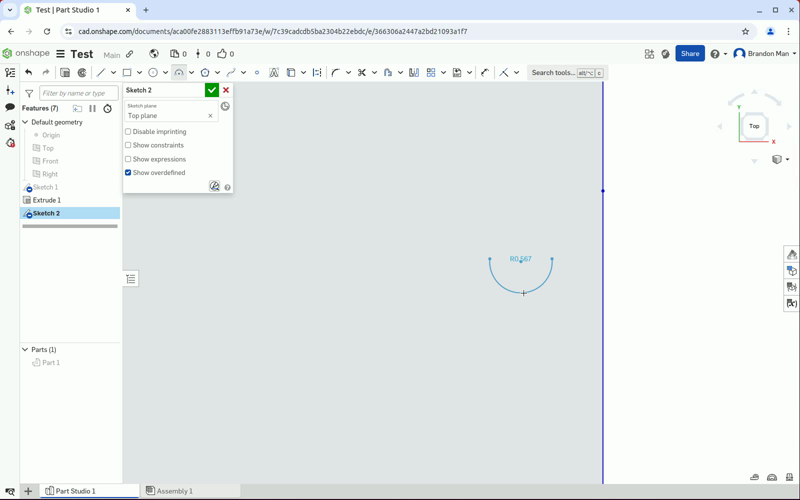
scroll(-6)
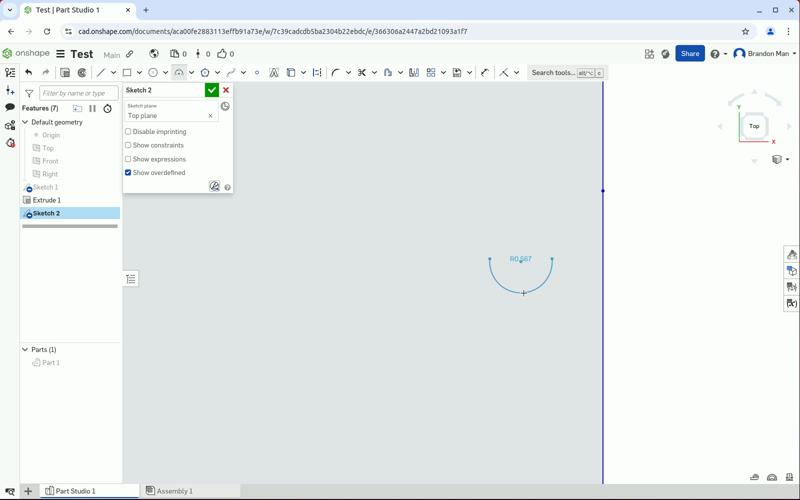
scroll(-6)
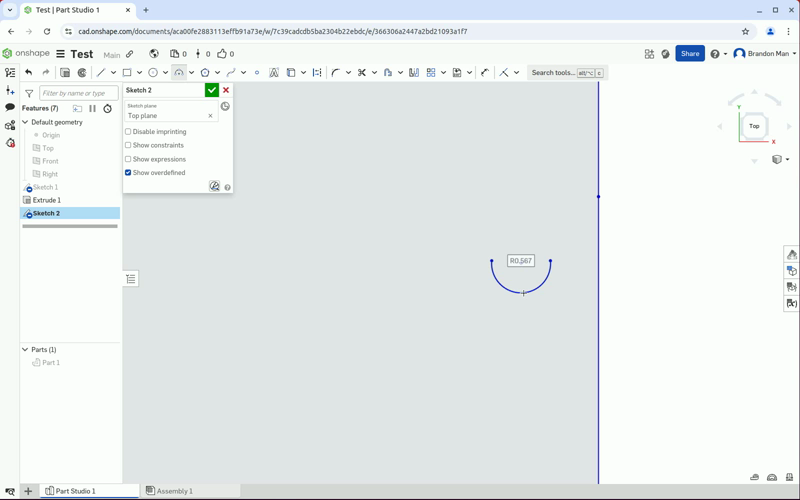
scroll(-6)
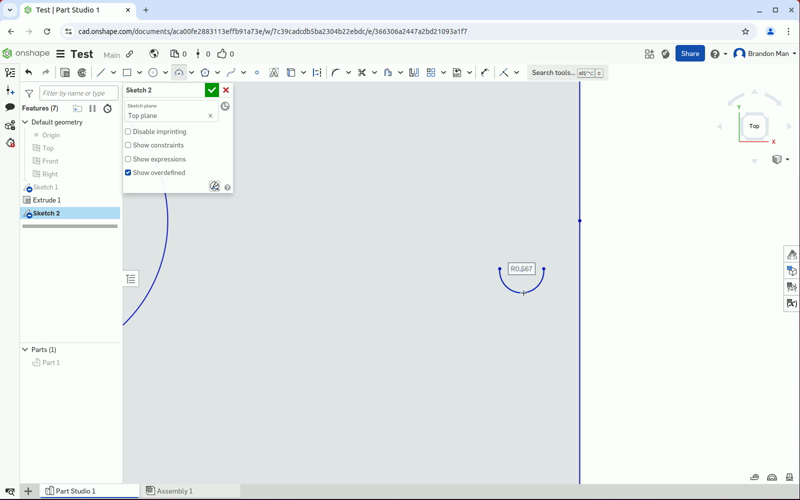
scroll(-6)
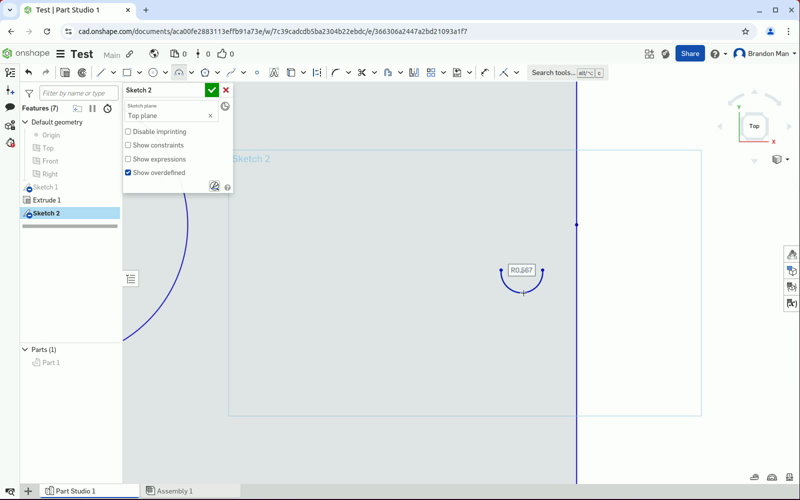
scroll(-6)
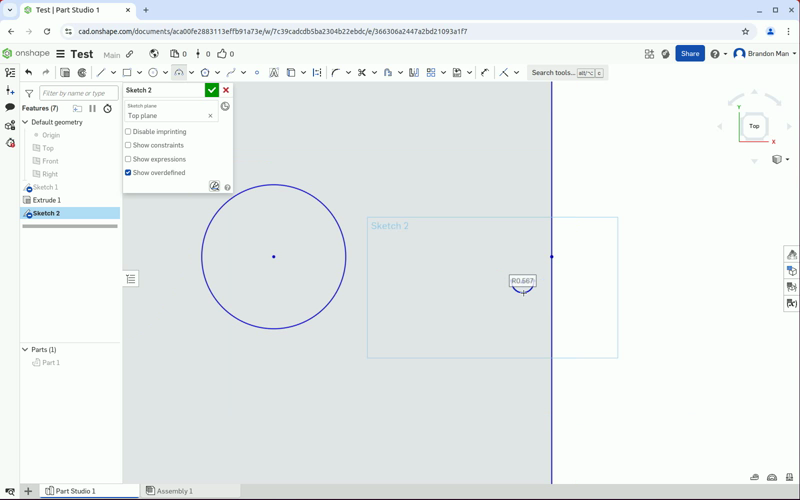
scroll(-6)
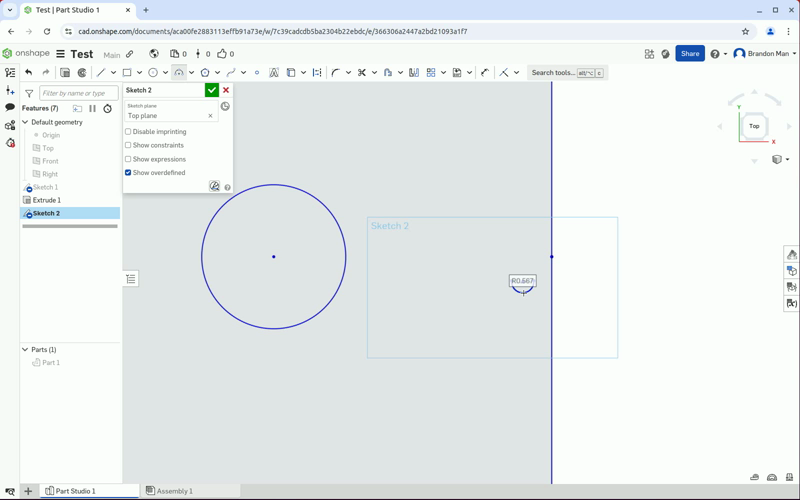
scroll(-6)
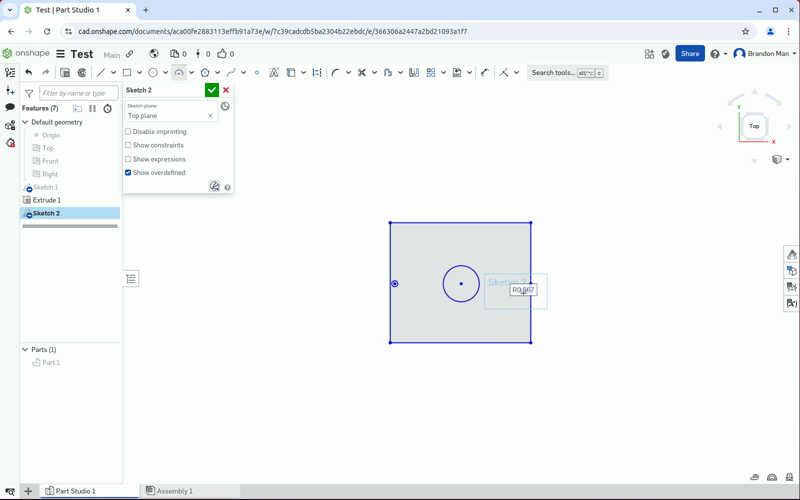
key_up(shift)
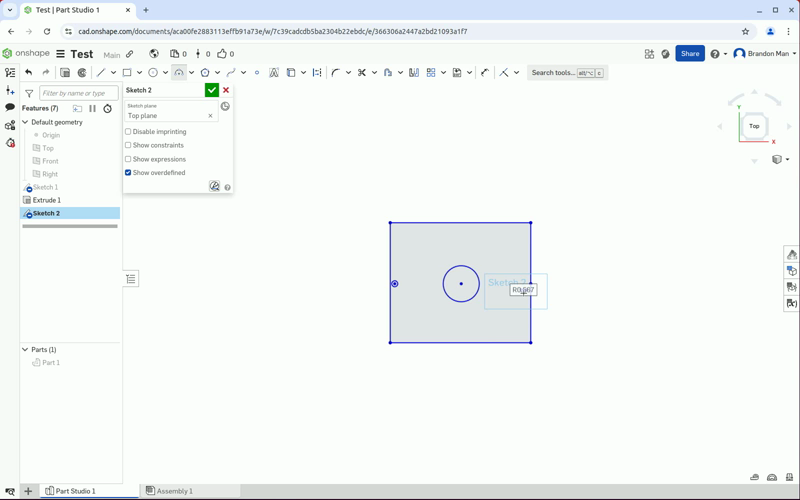
key(esc)
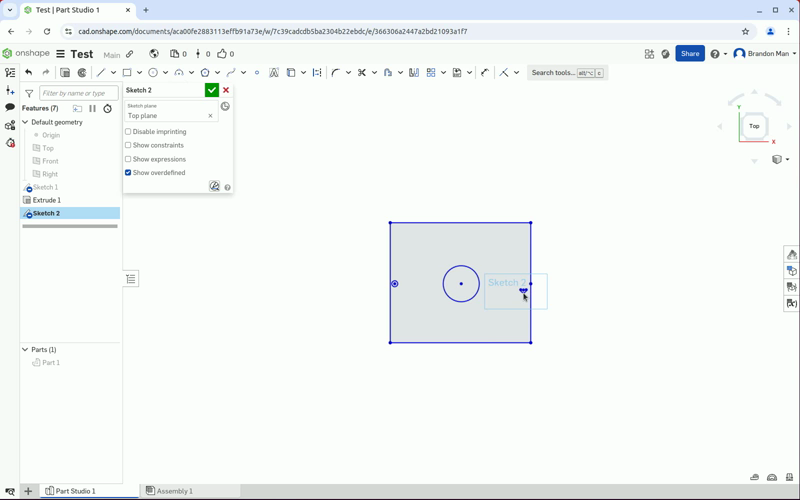
key(l)
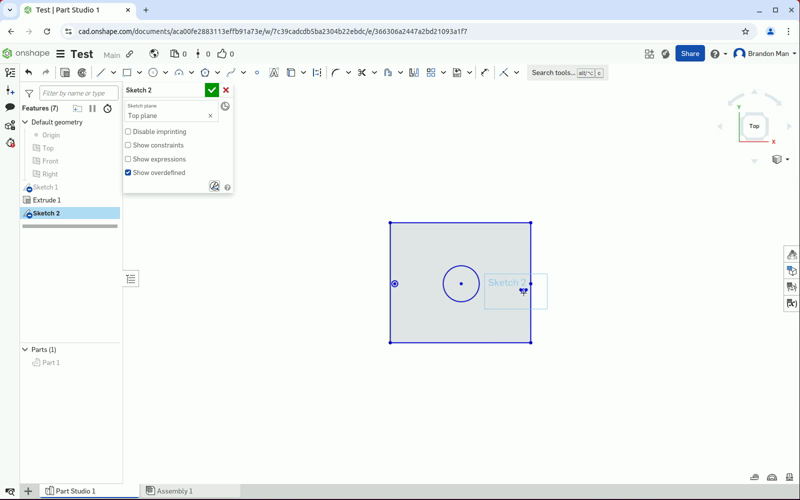
mouse_move(526, 289)
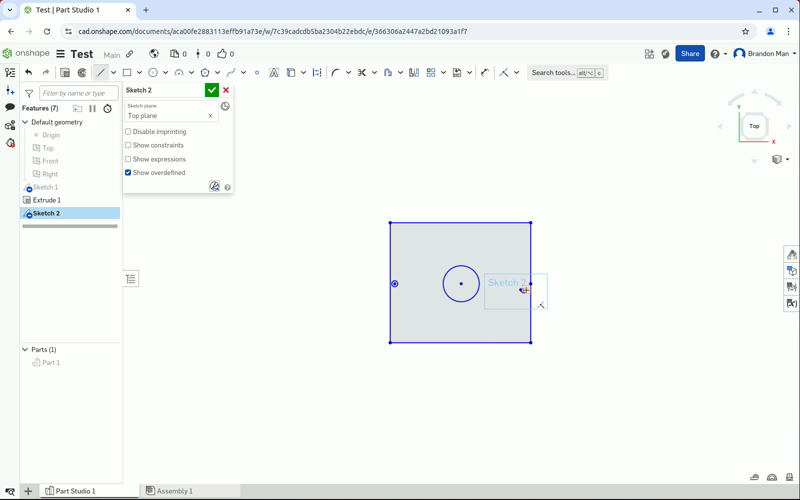
scroll(6)
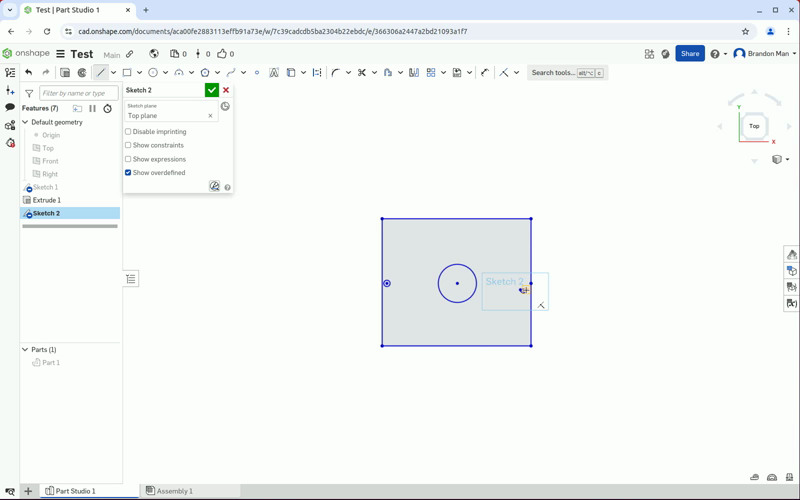
scroll(6)
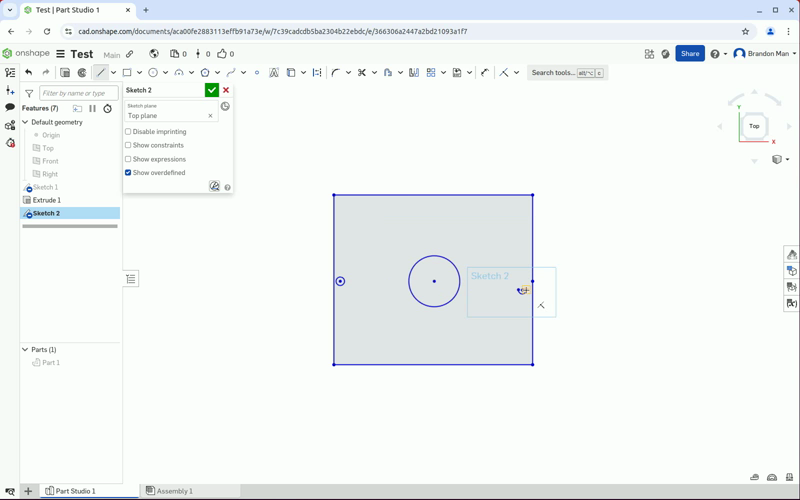
scroll(6)
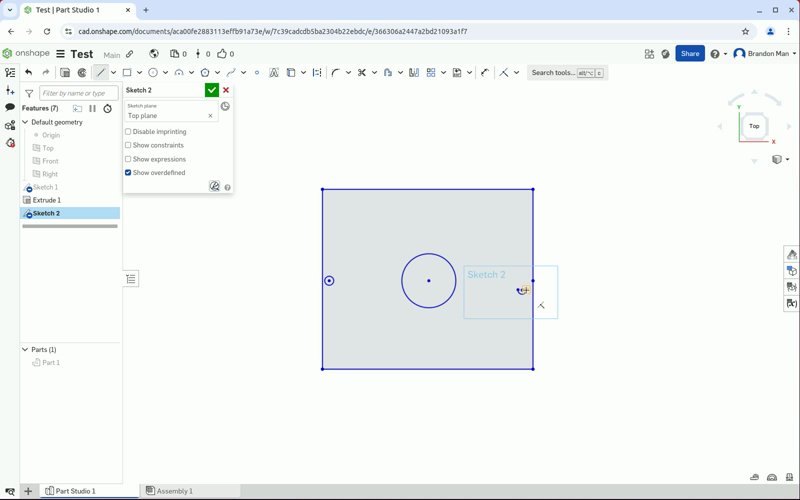
scroll(6)
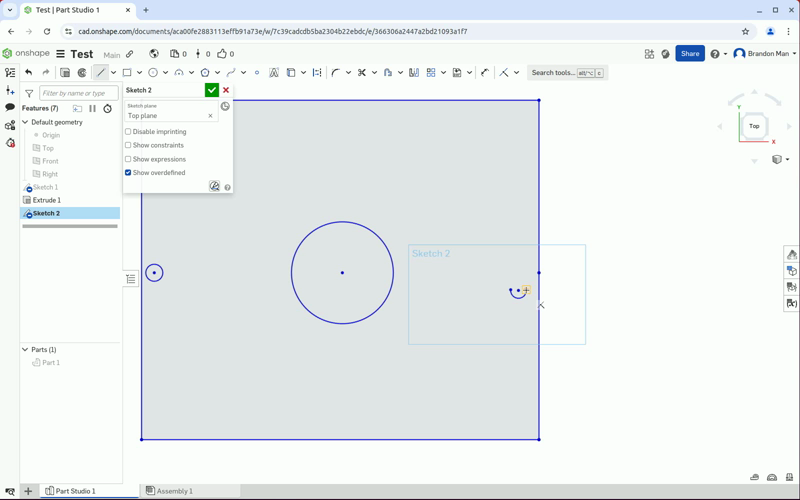
scroll(6)
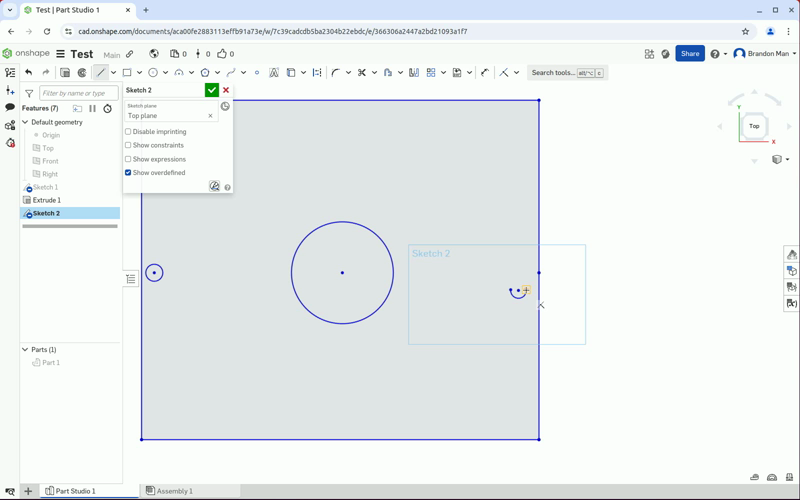
scroll(6)
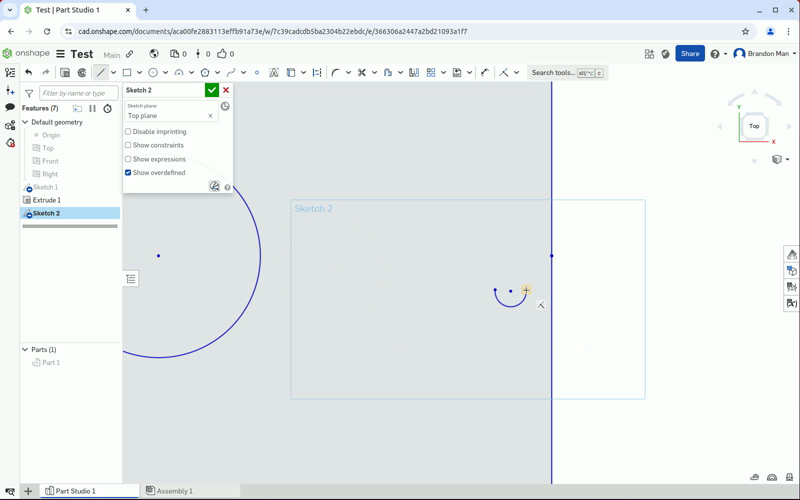
scroll(6)
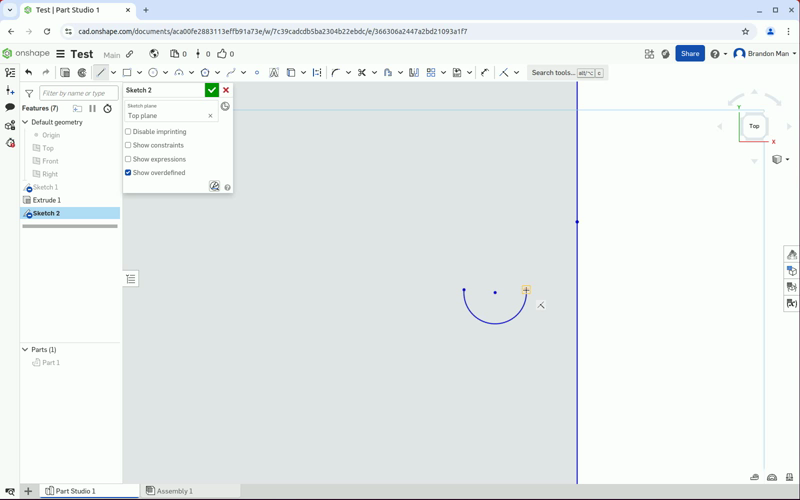
click(526, 289)
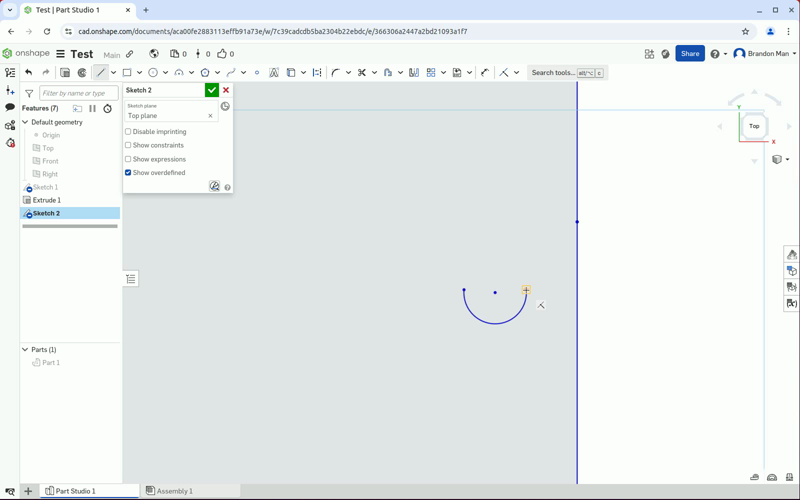
scroll(-6)
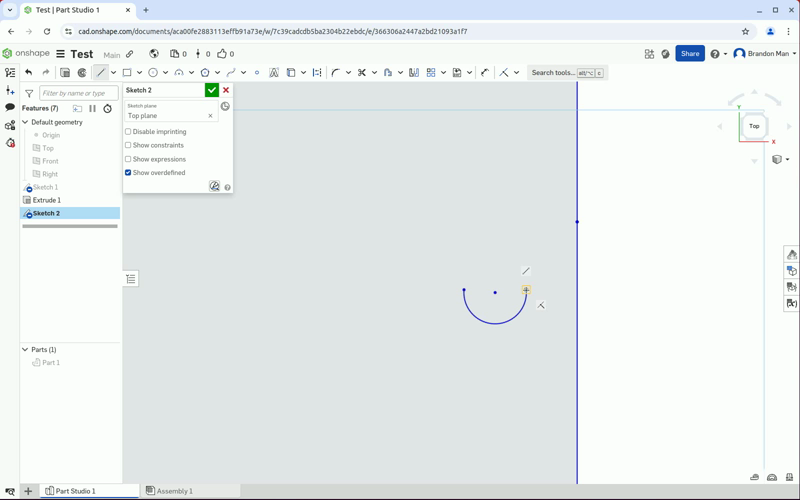
scroll(-6)
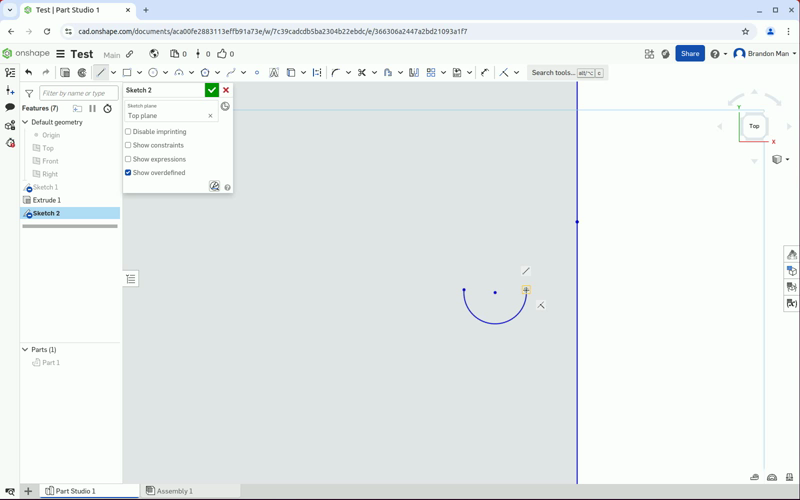
scroll(-6)
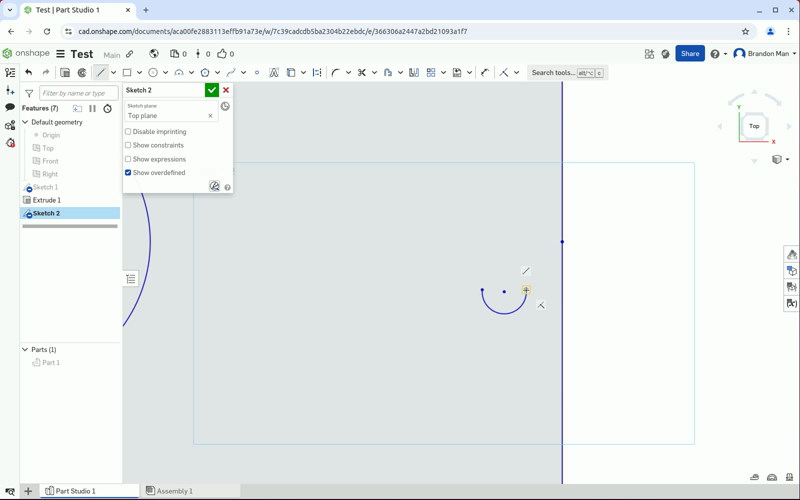
scroll(-6)
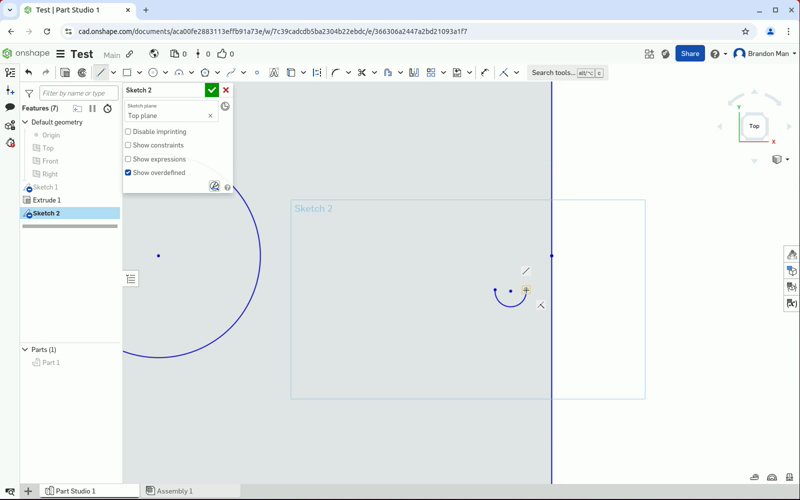
scroll(-6)
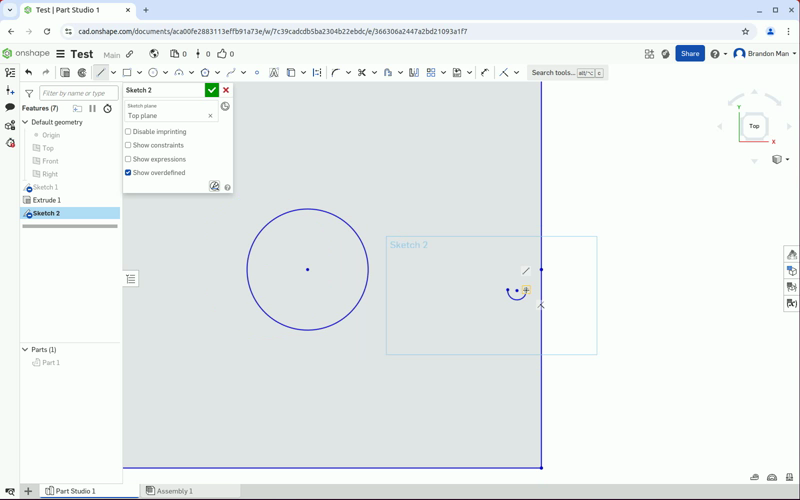
scroll(-6)
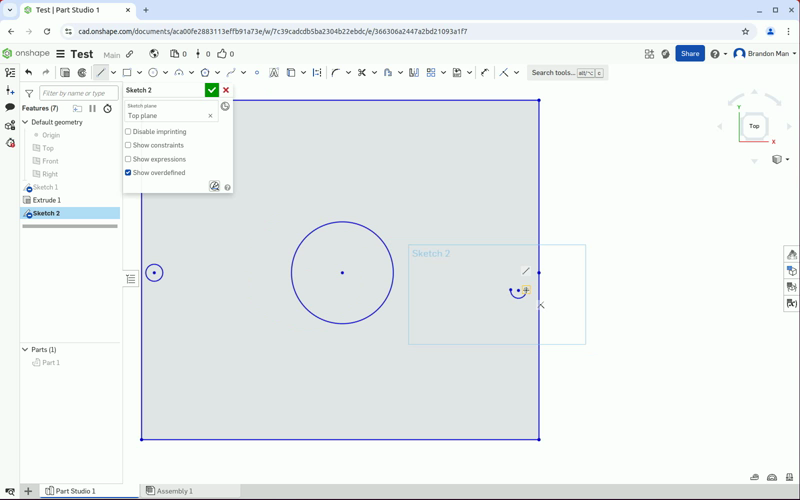
scroll(-6)
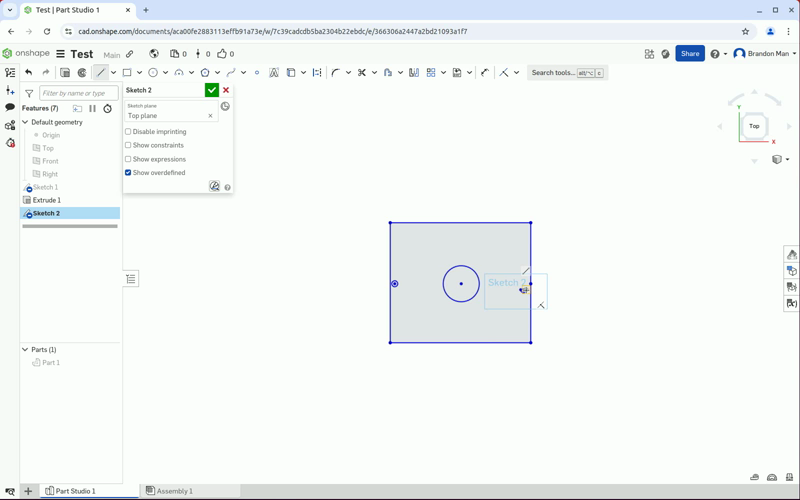
key_down(shift)
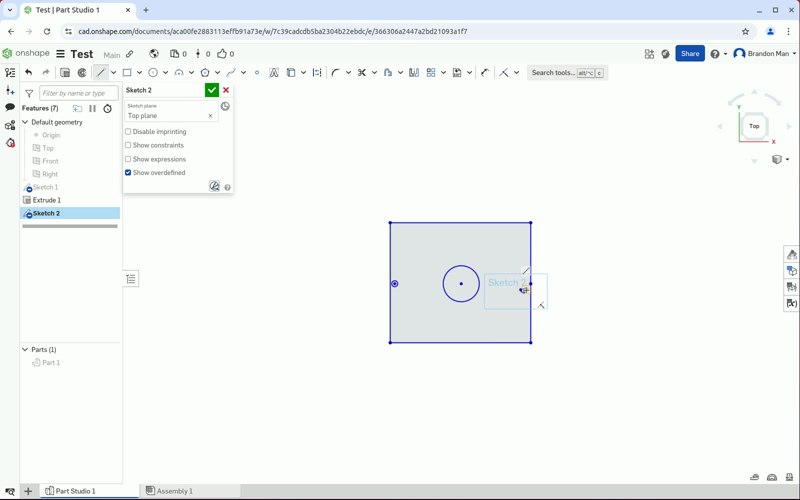
mouse_move(556, 289)
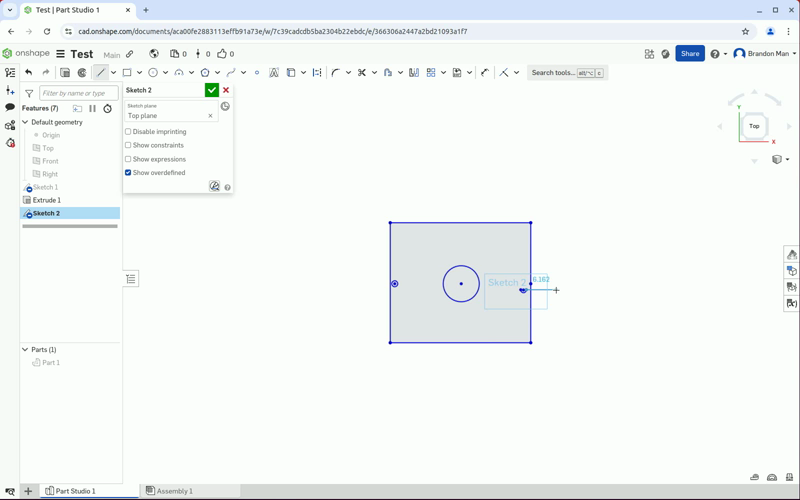
mouse_move(526, 283)
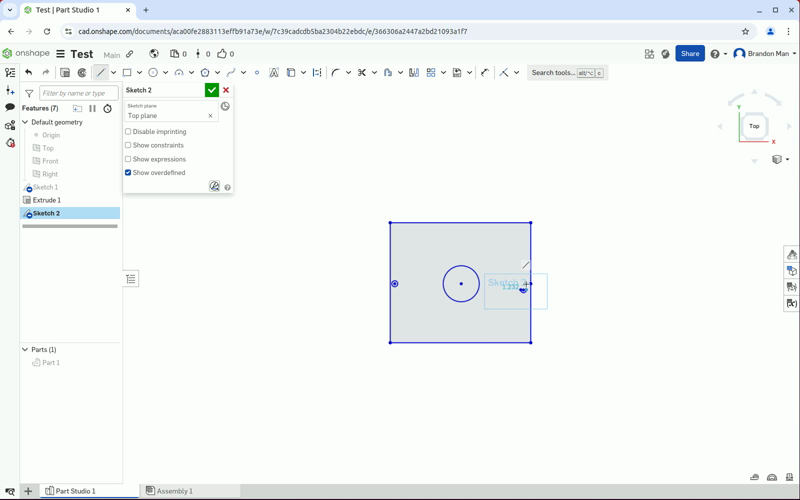
scroll(6)
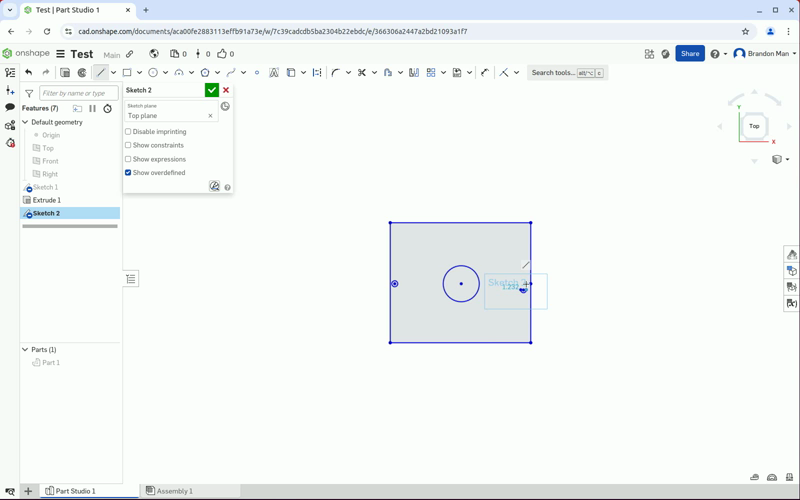
scroll(6)
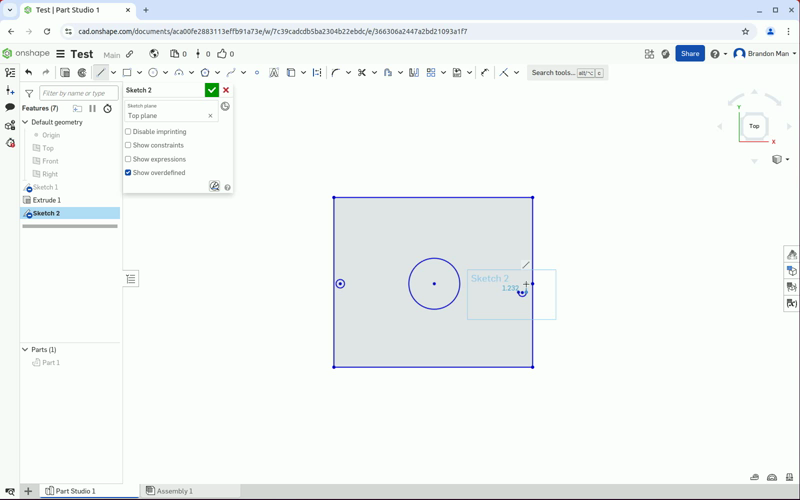
scroll(6)
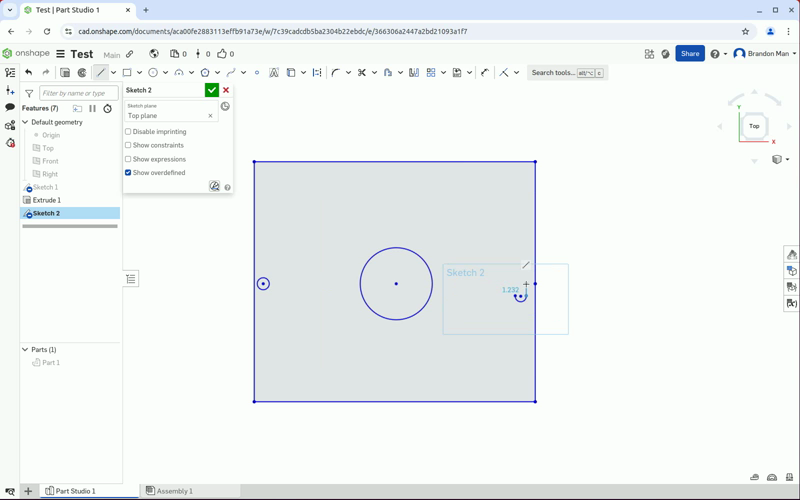
scroll(6)
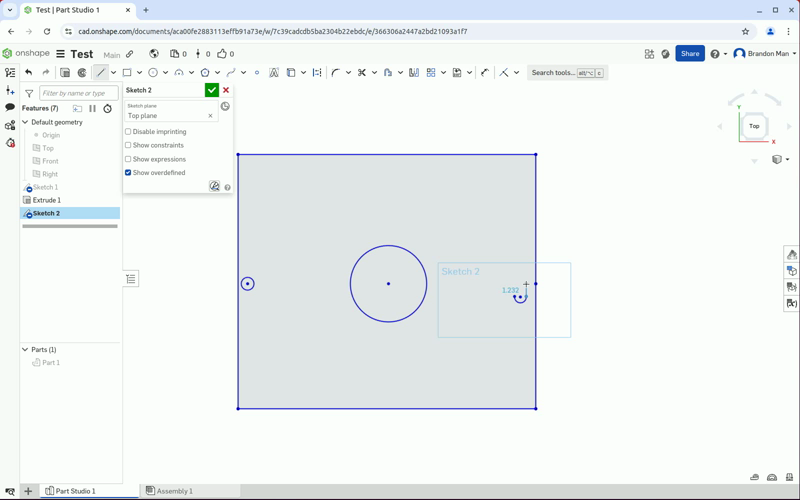
scroll(6)
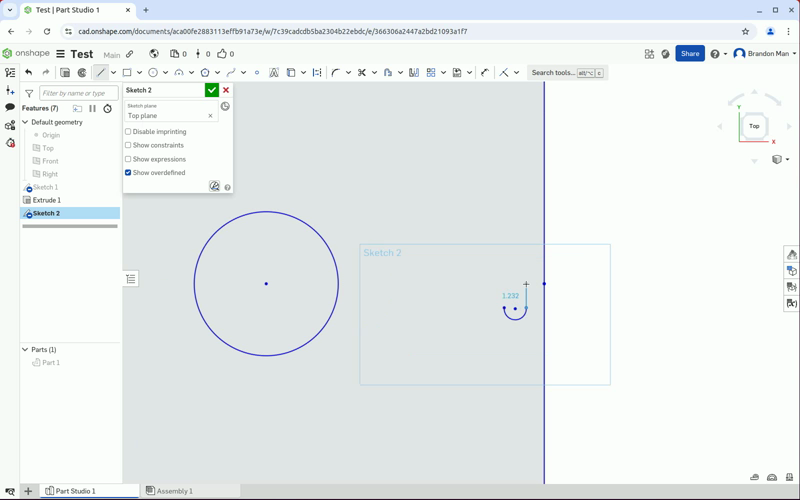
scroll(6)
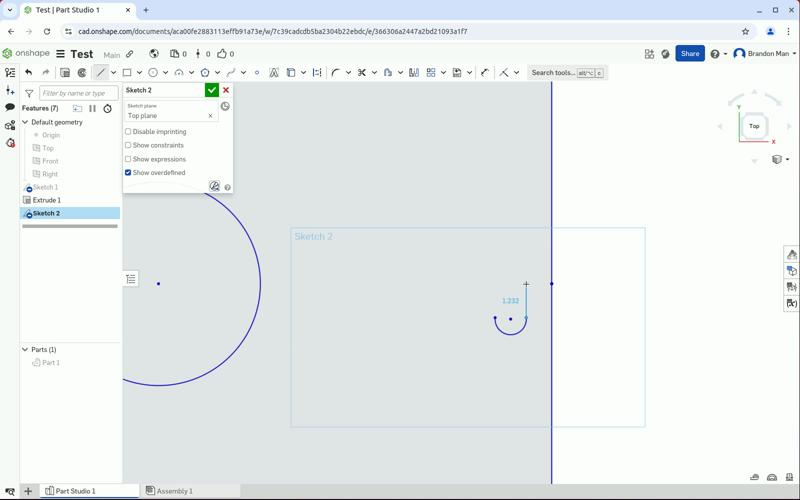
scroll(6)
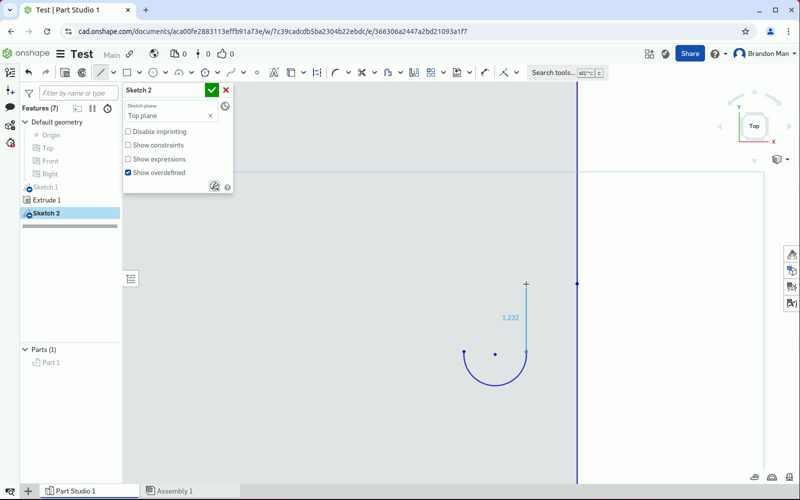
click(526, 283)
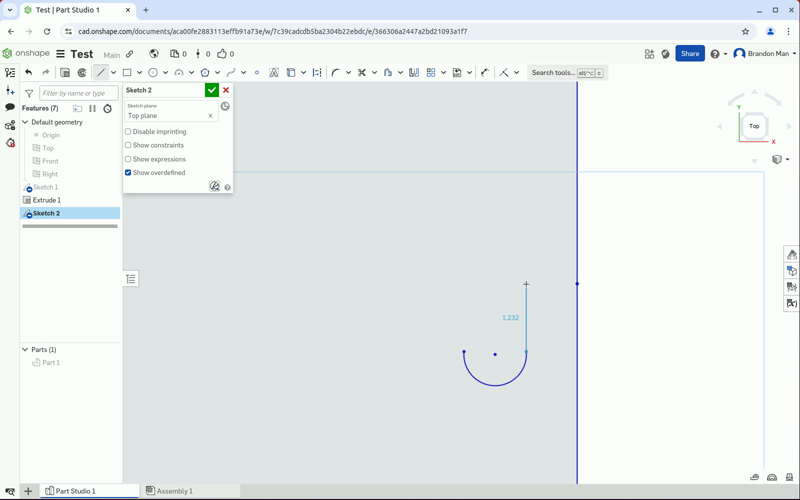
scroll(-6)
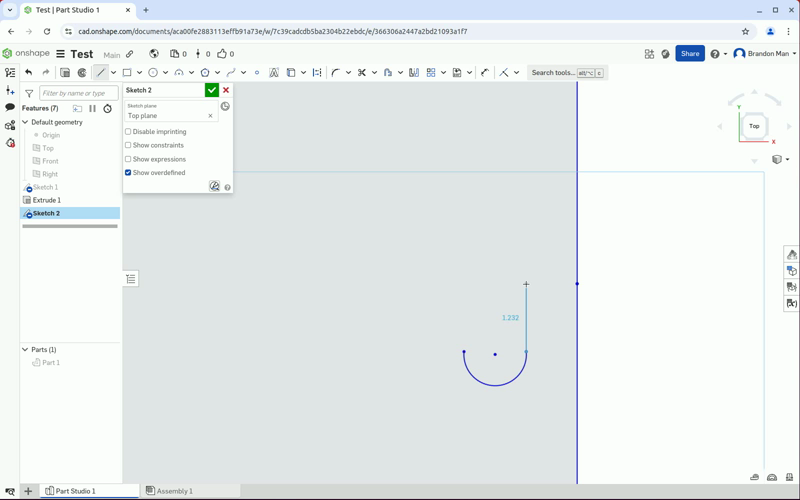
scroll(-6)
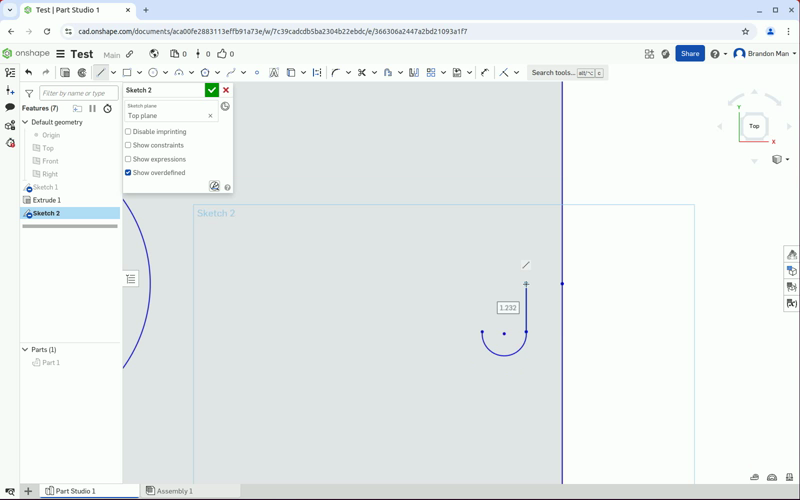
scroll(-6)
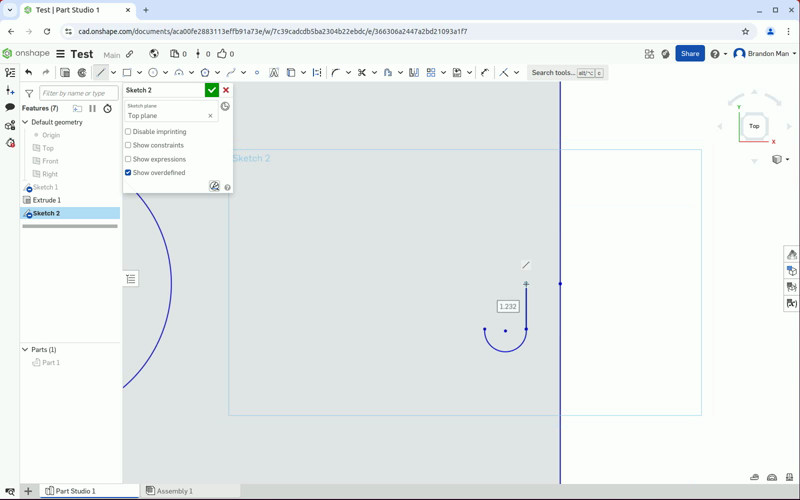
scroll(-6)
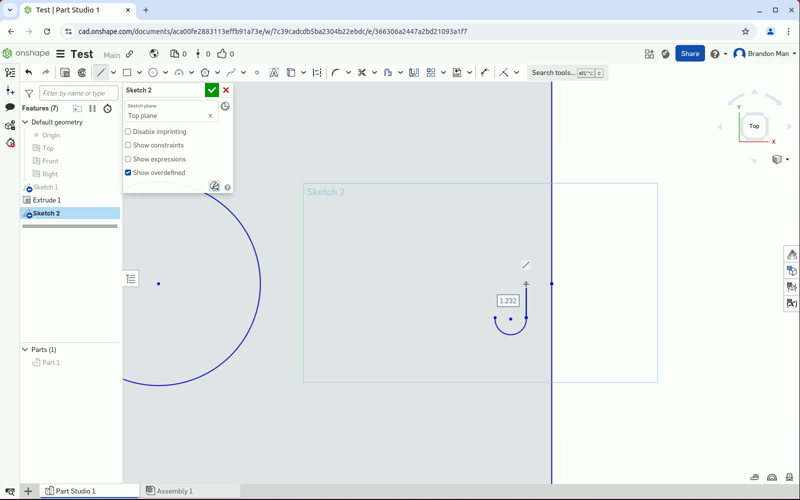
scroll(-6)
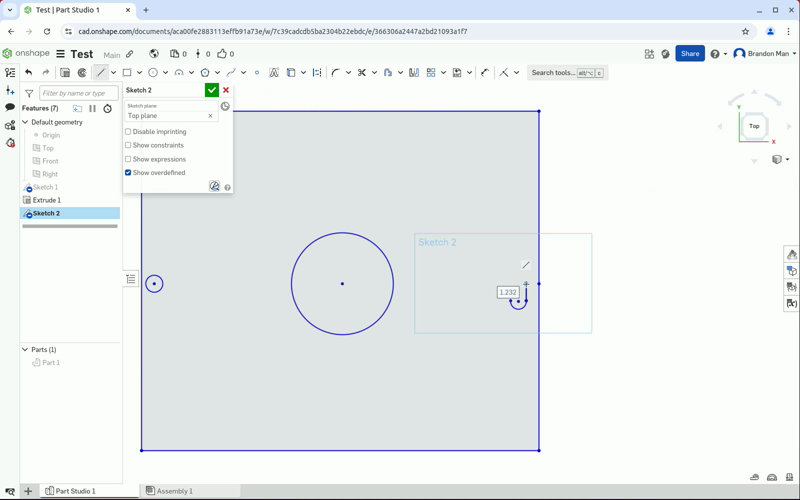
scroll(-6)
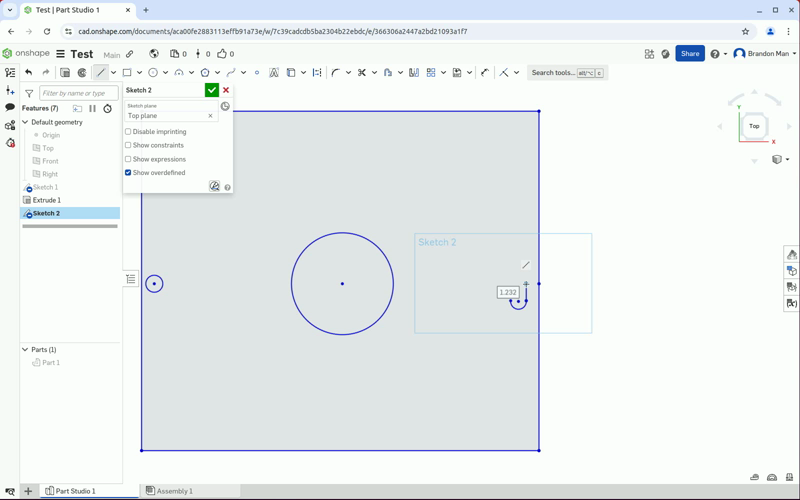
scroll(-6)
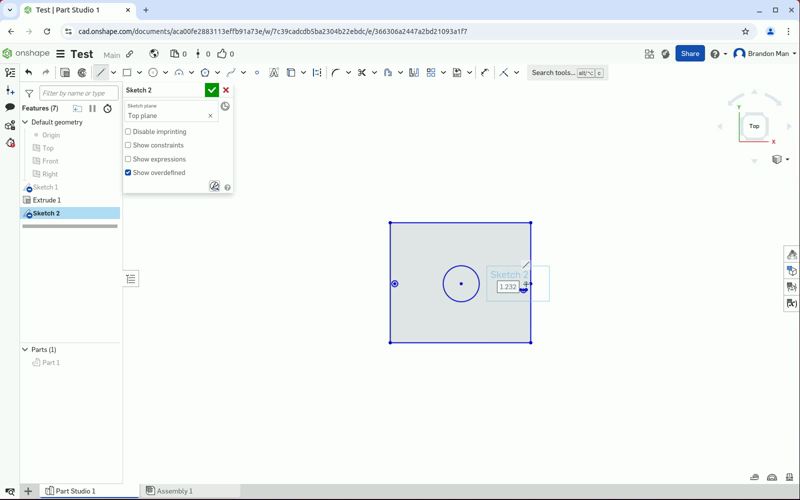
key_up(shift)
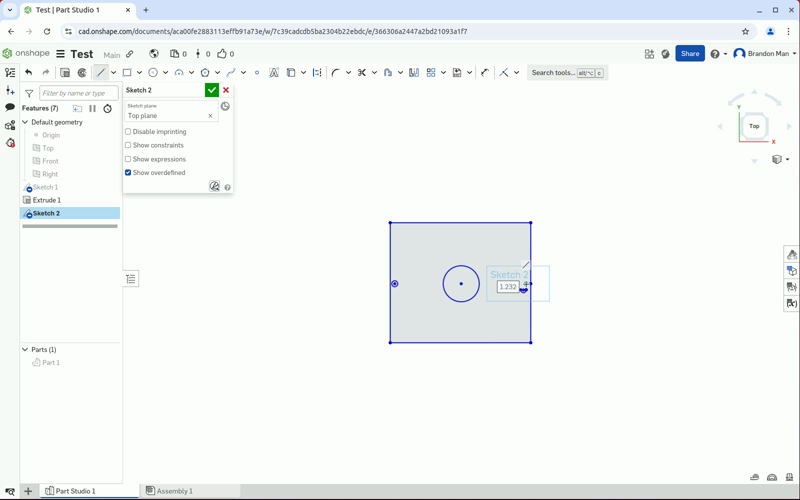
key_down(shift)
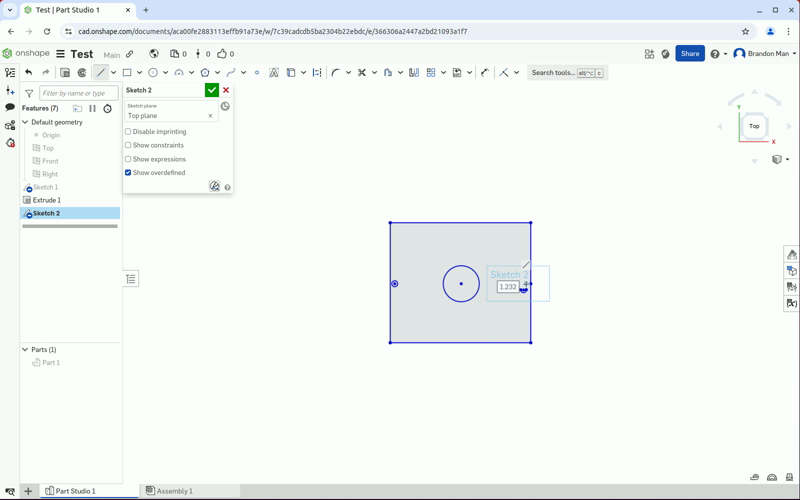
mouse_move(556, 283)
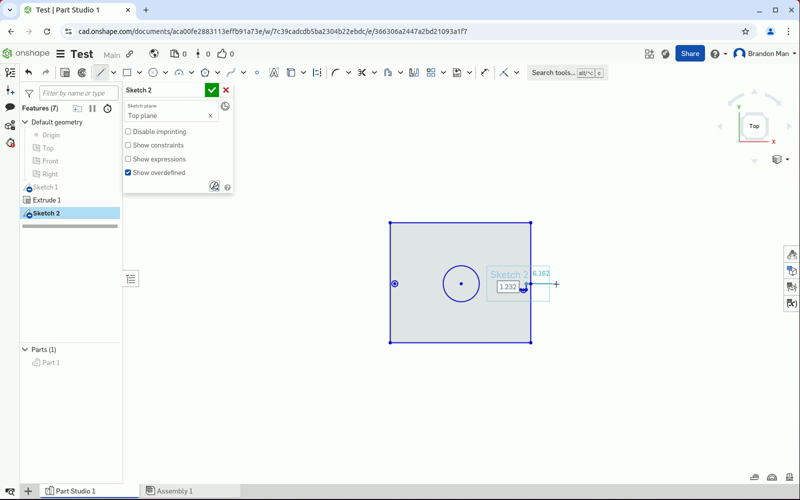
mouse_move(526, 276)
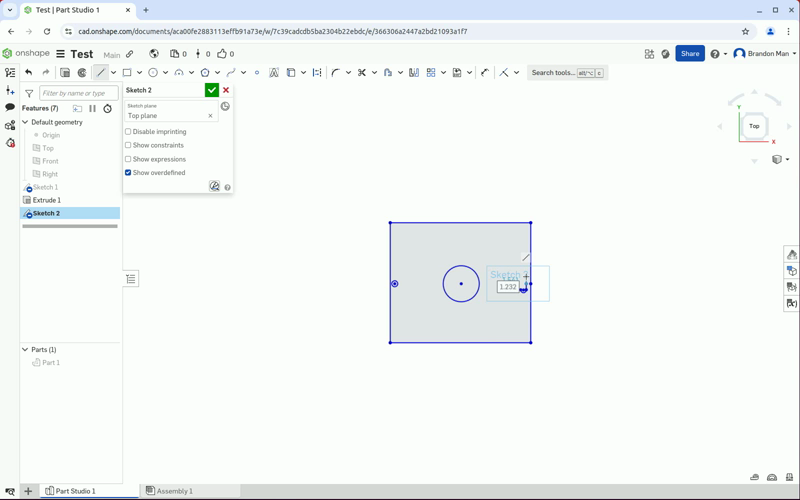
click(526, 276)
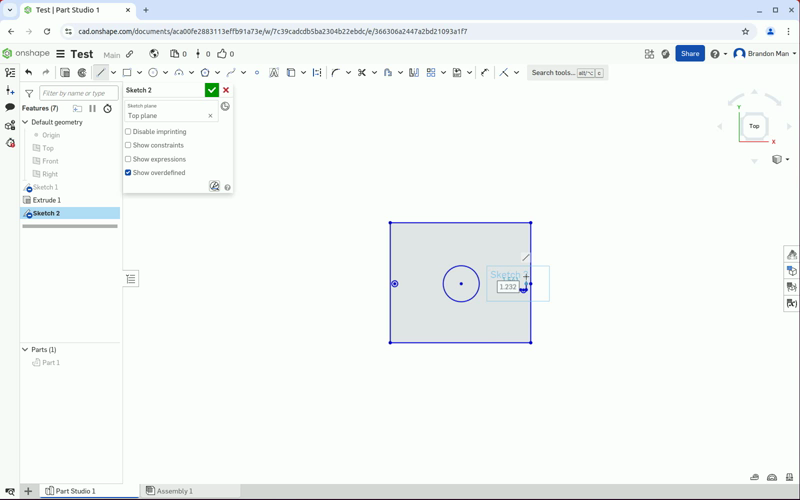
key_up(shift)
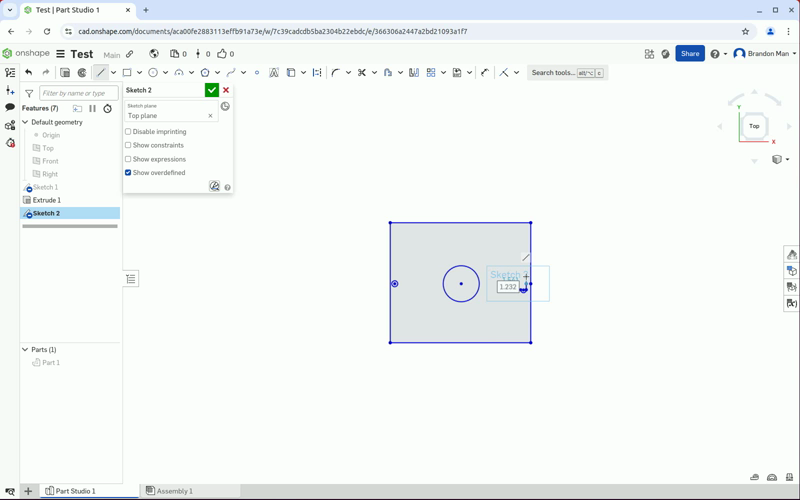
key(esc)
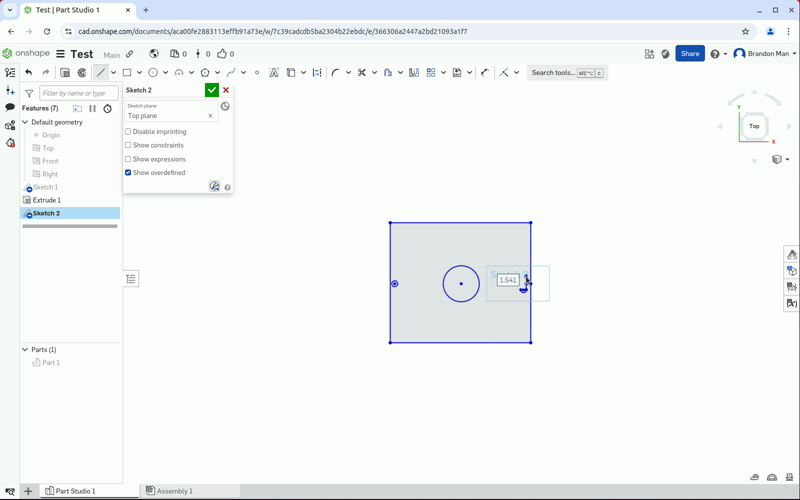
key(a)
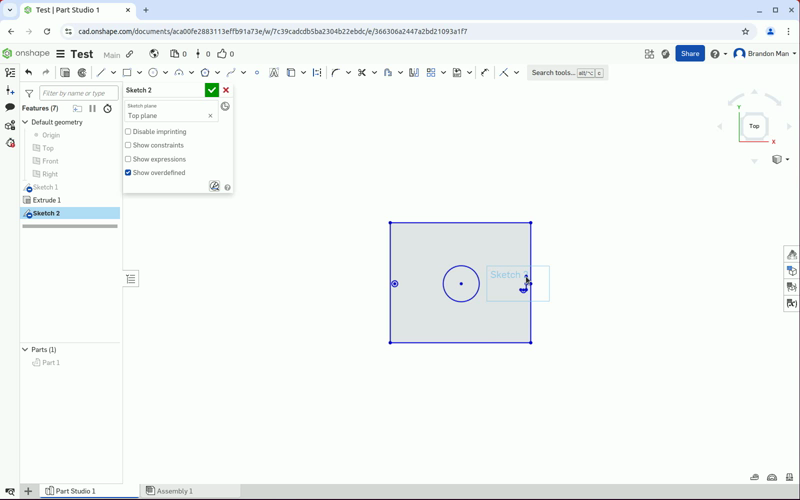
mouse_move(526, 276)
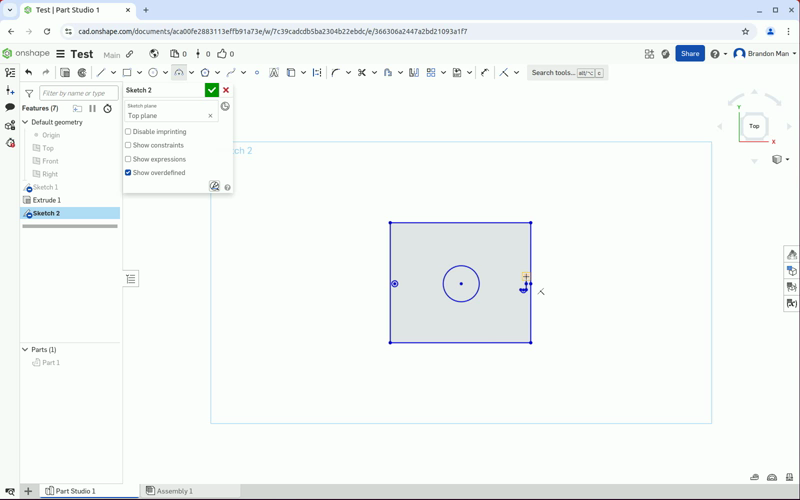
click(526, 276)
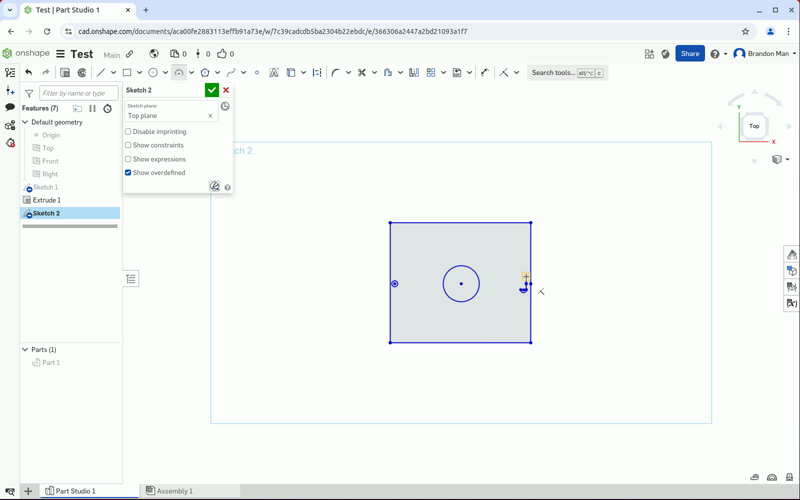
key_down(shift)
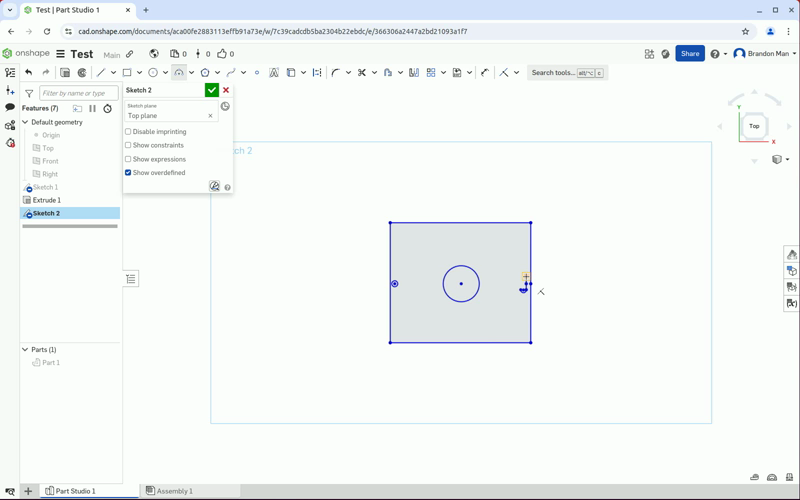
mouse_move(520, 276)
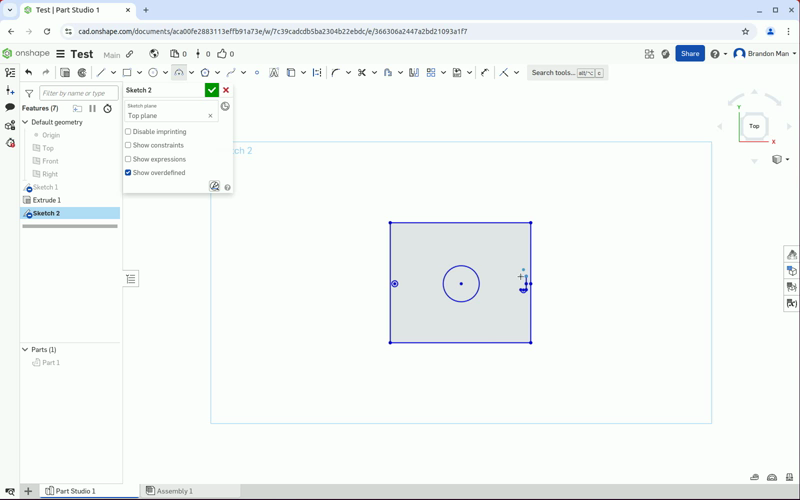
scroll(6)
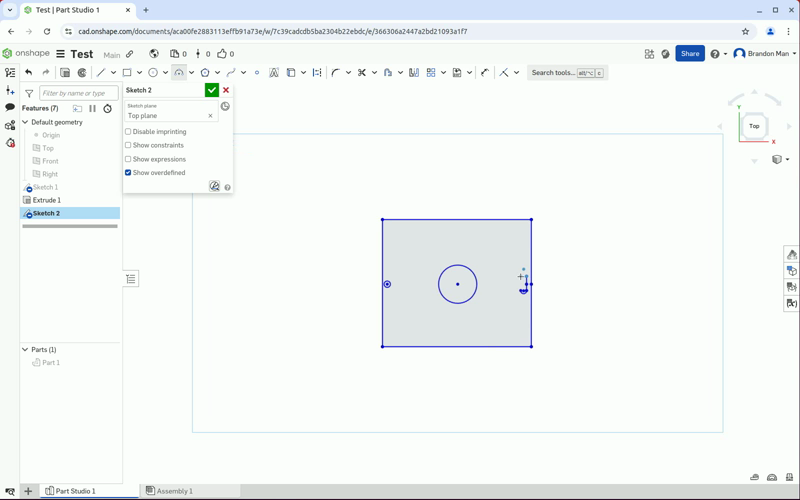
scroll(6)
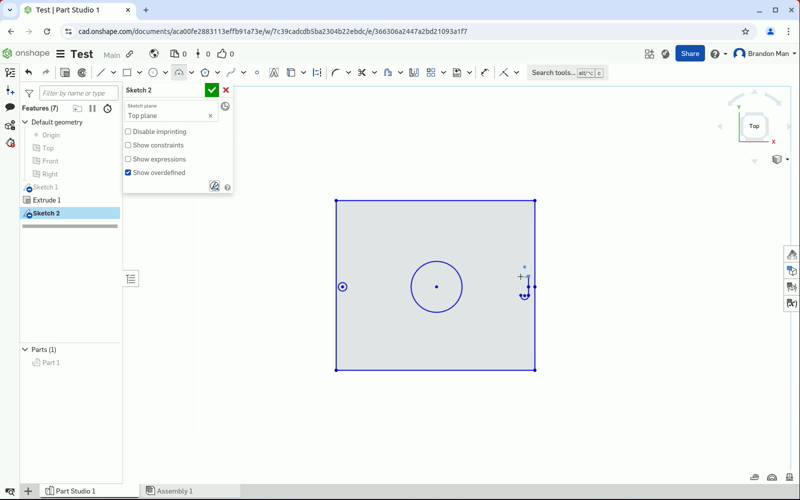
scroll(6)
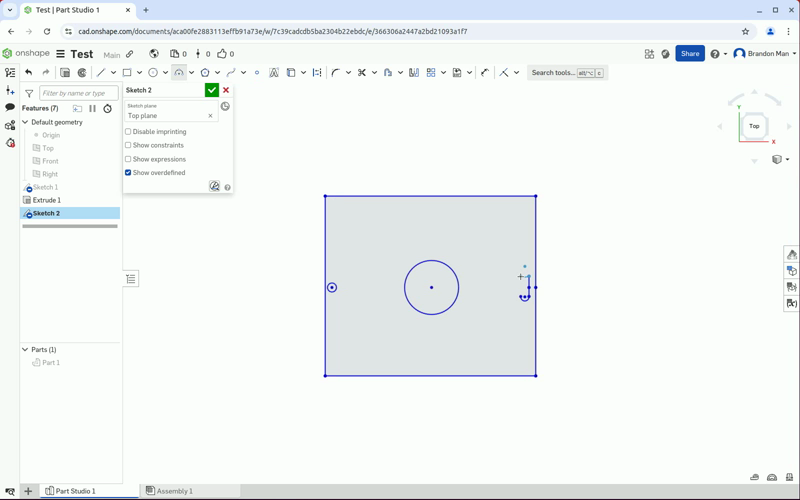
scroll(6)
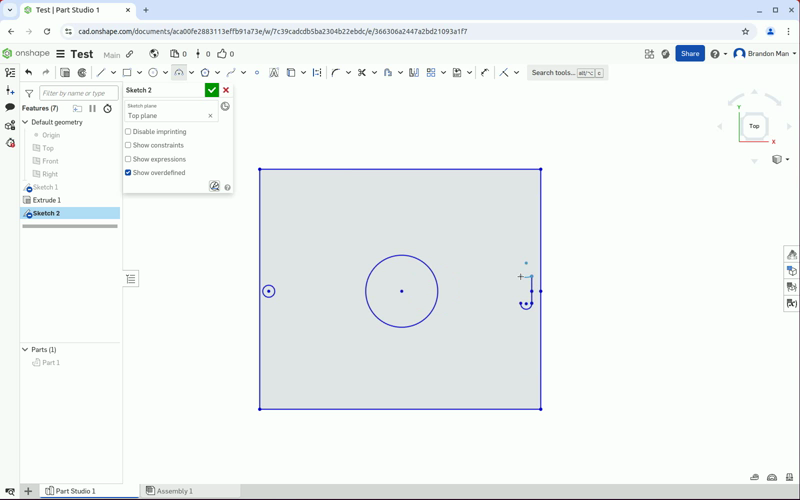
scroll(6)
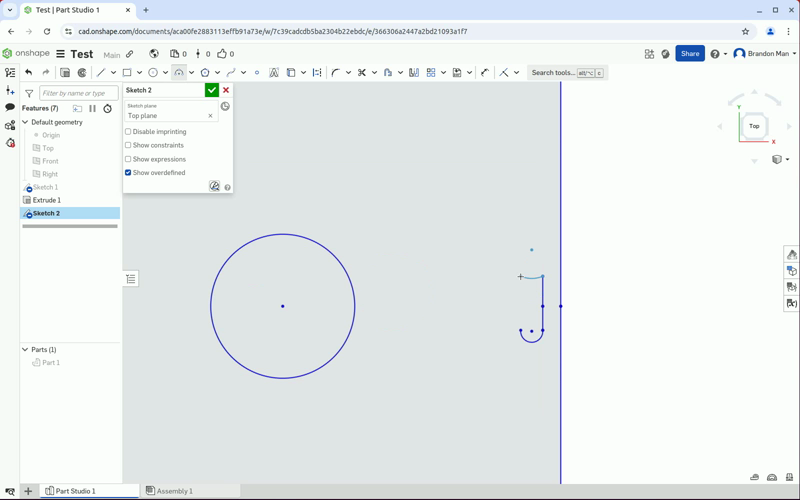
scroll(6)
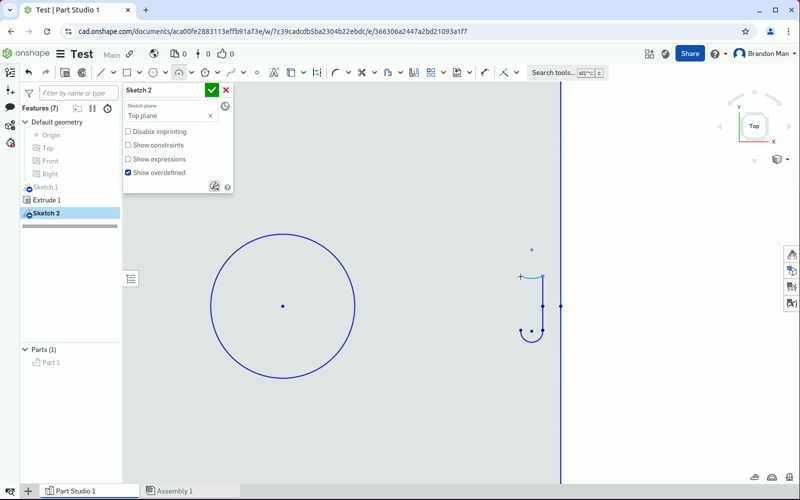
scroll(6)
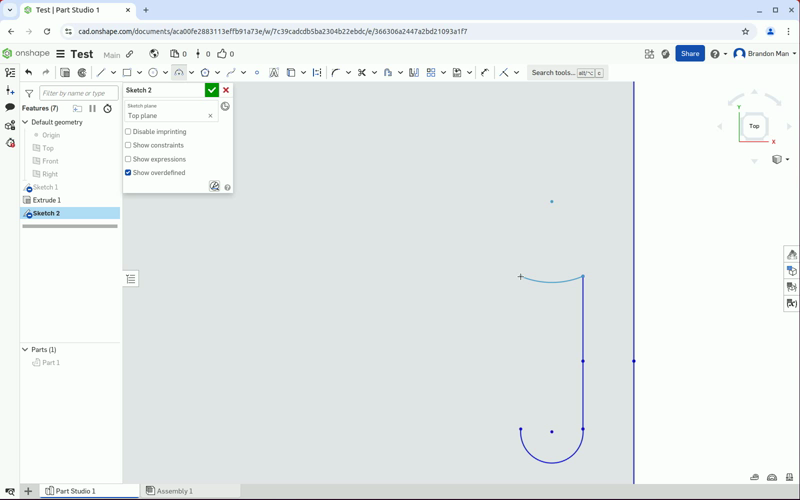
click(520, 276)
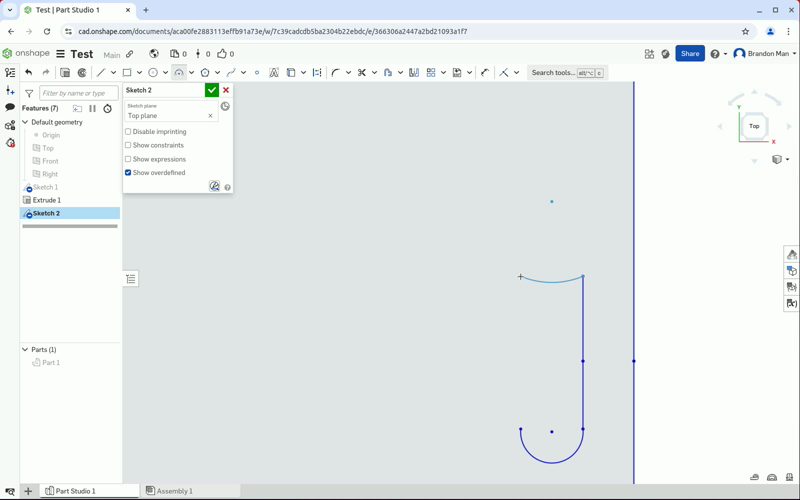
scroll(-6)
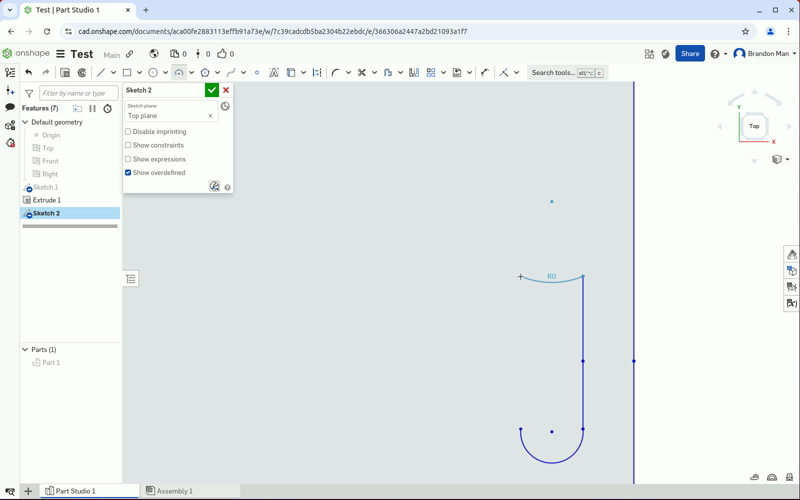
scroll(-6)
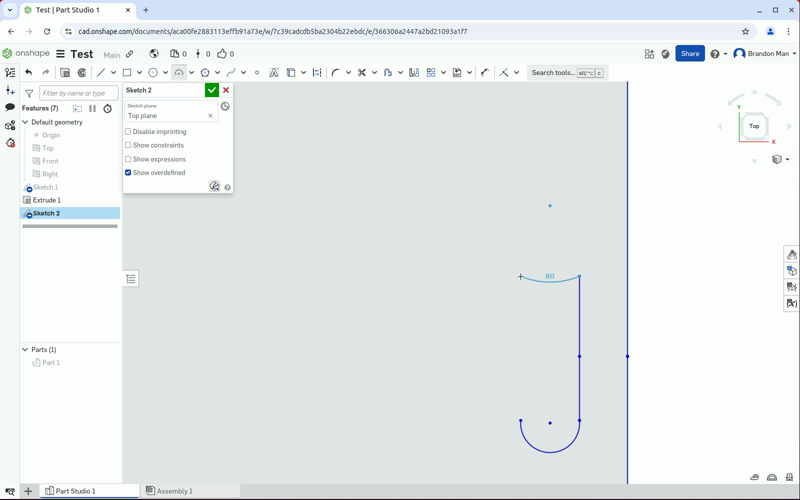
scroll(-6)
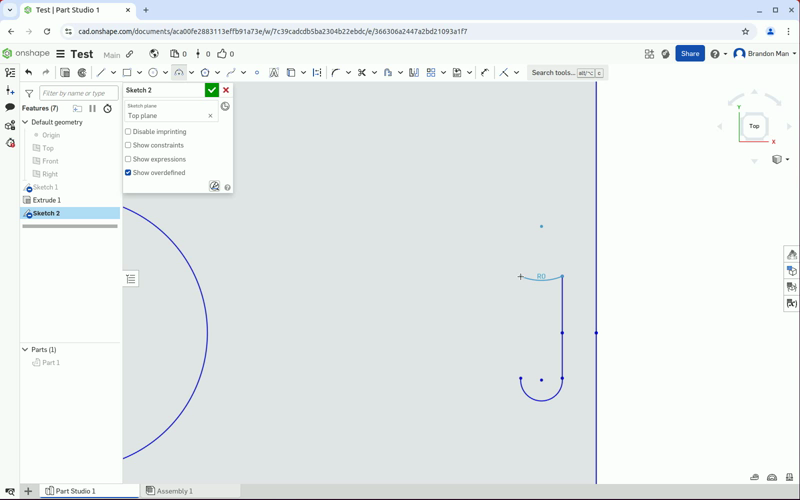
scroll(-6)
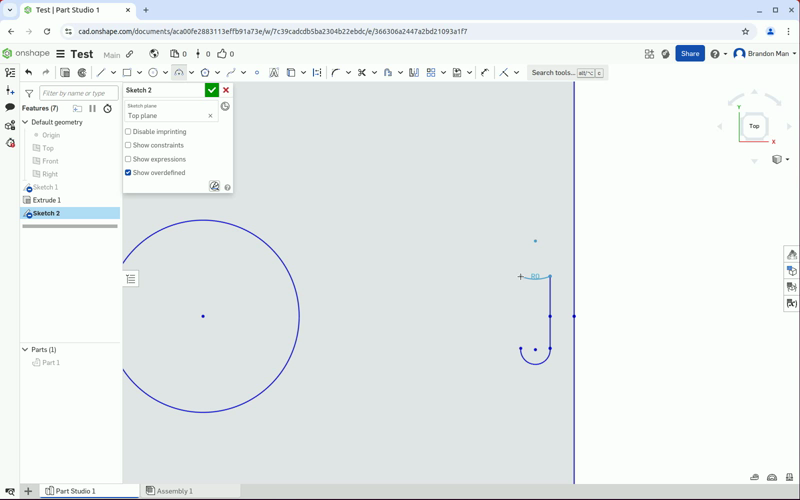
scroll(-6)
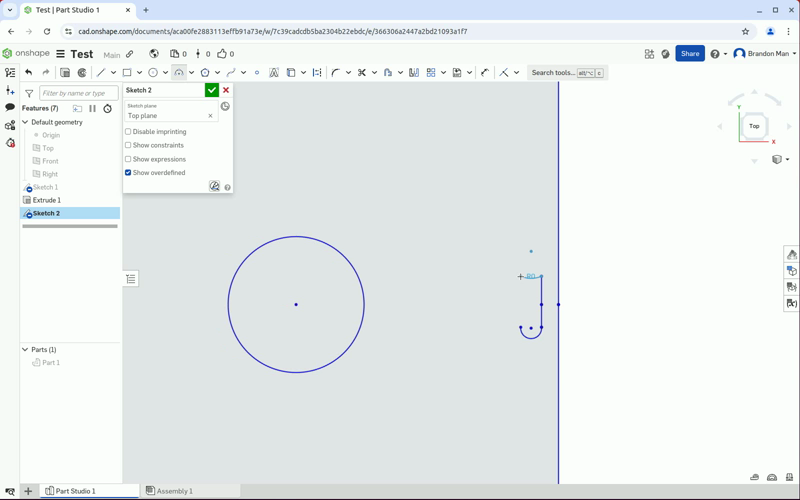
scroll(-6)
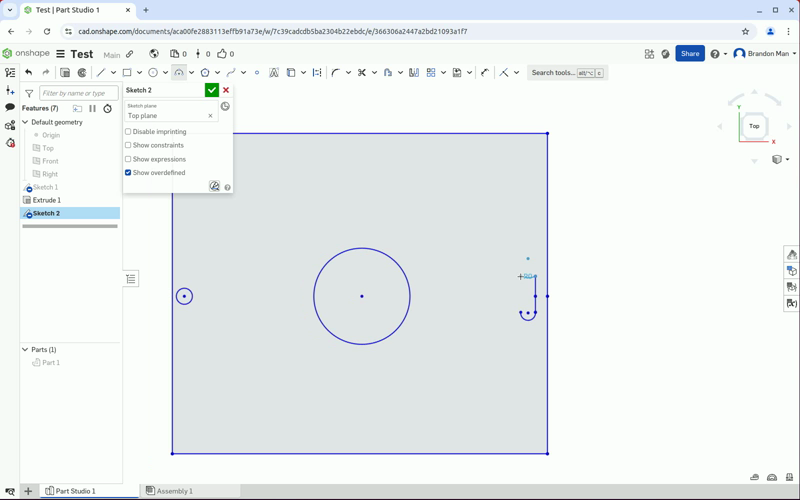
scroll(-6)
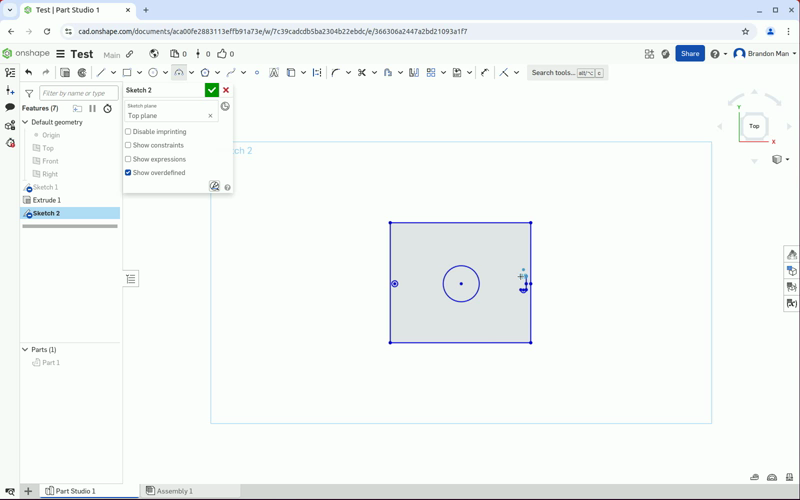
mouse_move(523, 273)
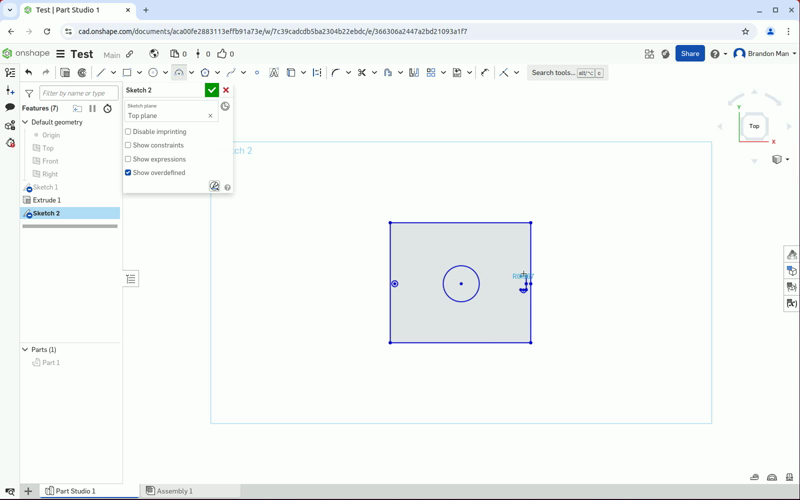
scroll(6)
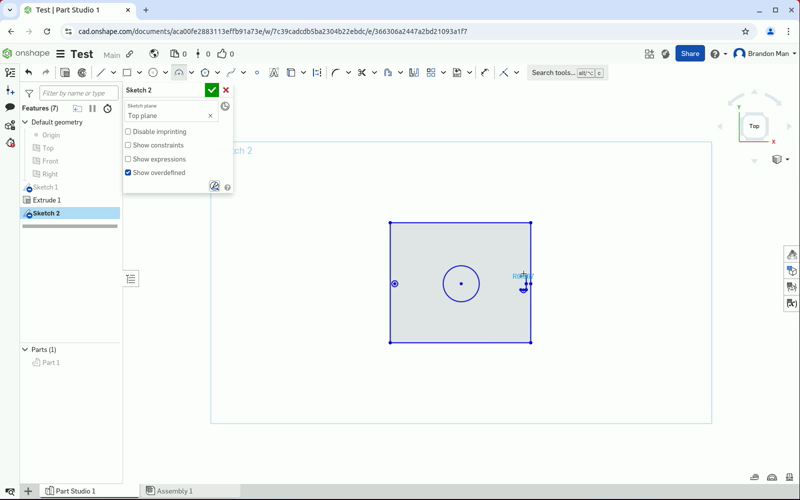
scroll(6)
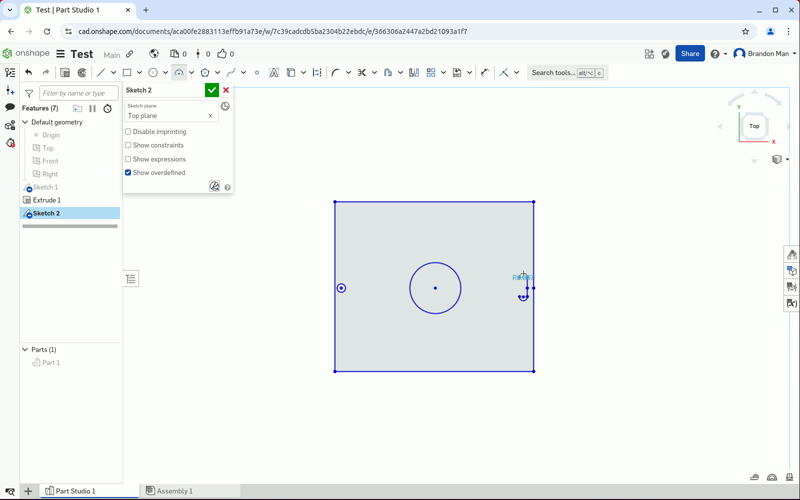
scroll(6)
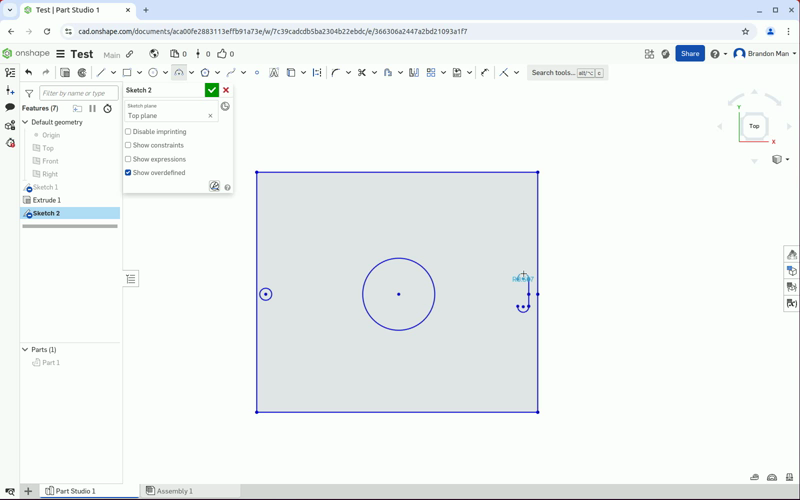
scroll(6)
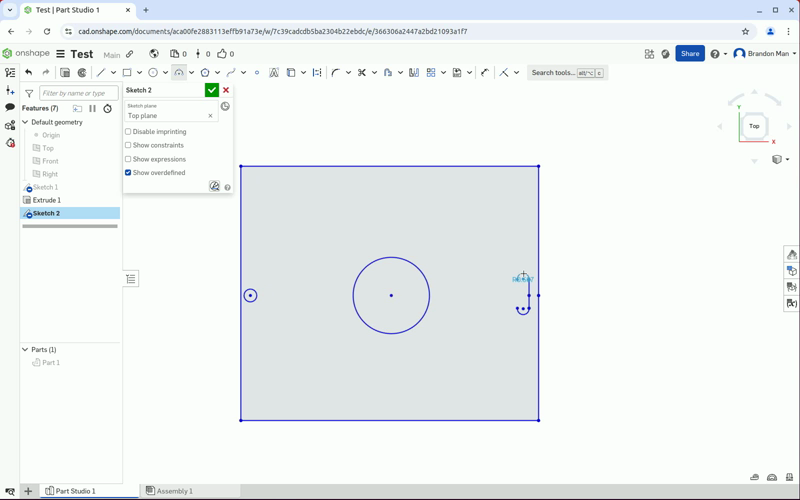
scroll(6)
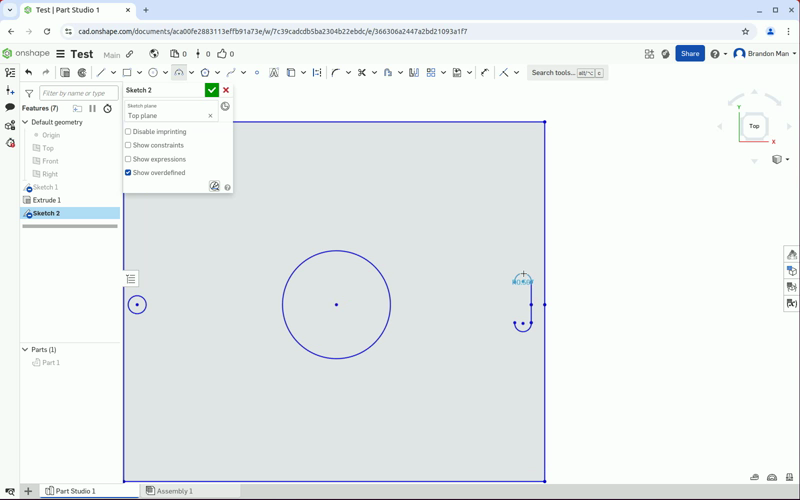
scroll(6)
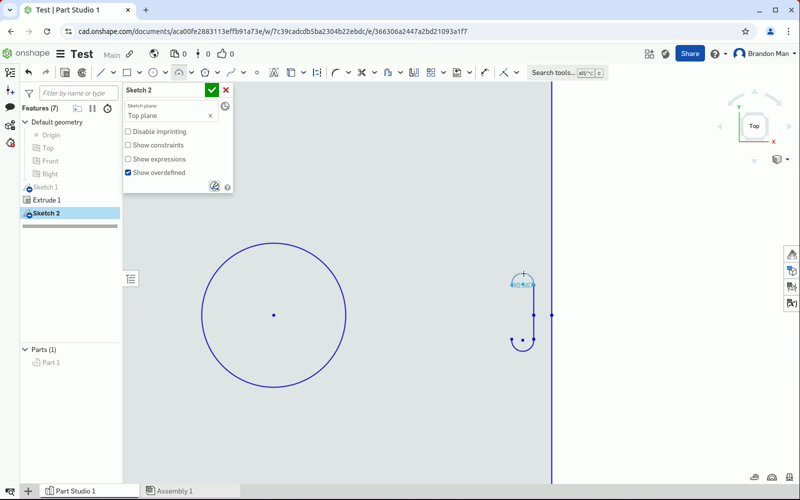
scroll(6)
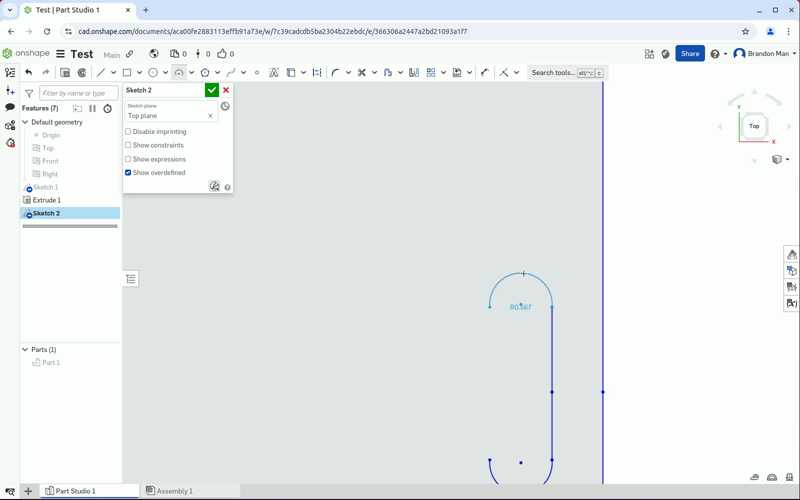
click(523, 273)
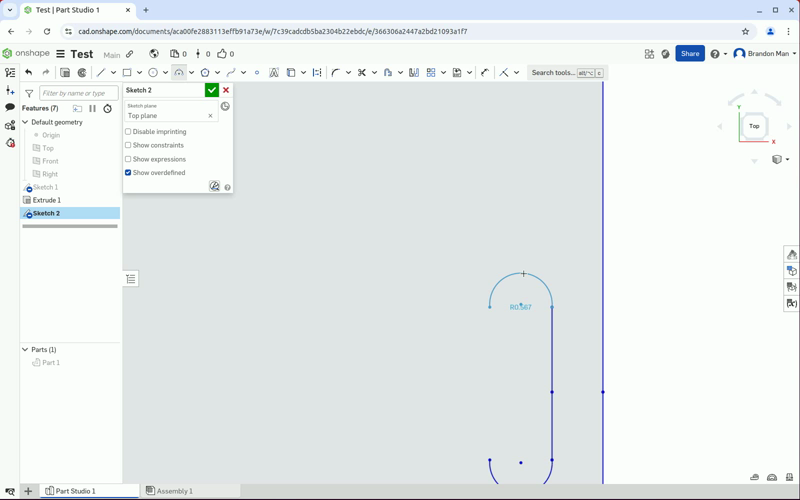
scroll(-6)
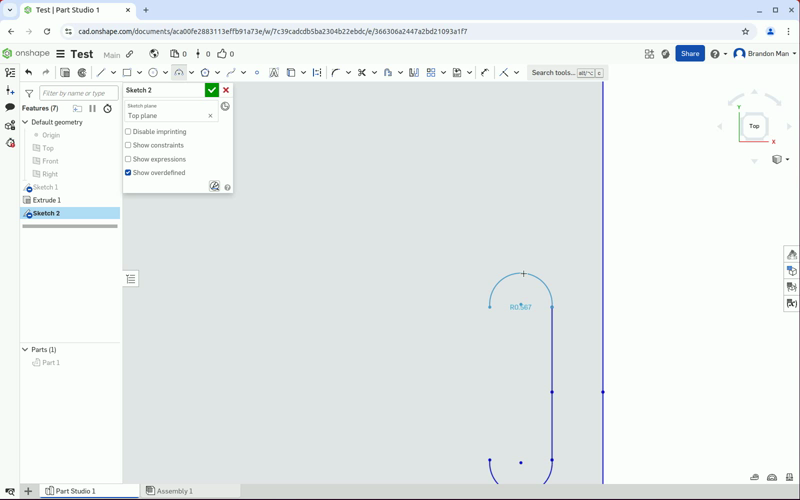
scroll(-6)
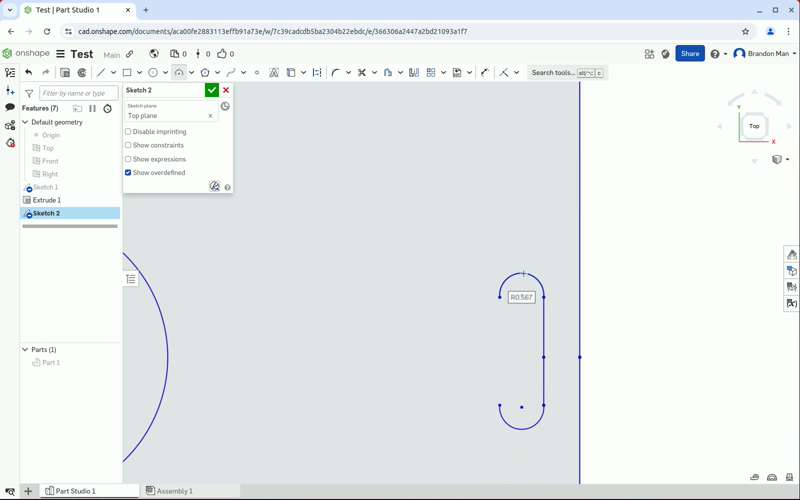
scroll(-6)
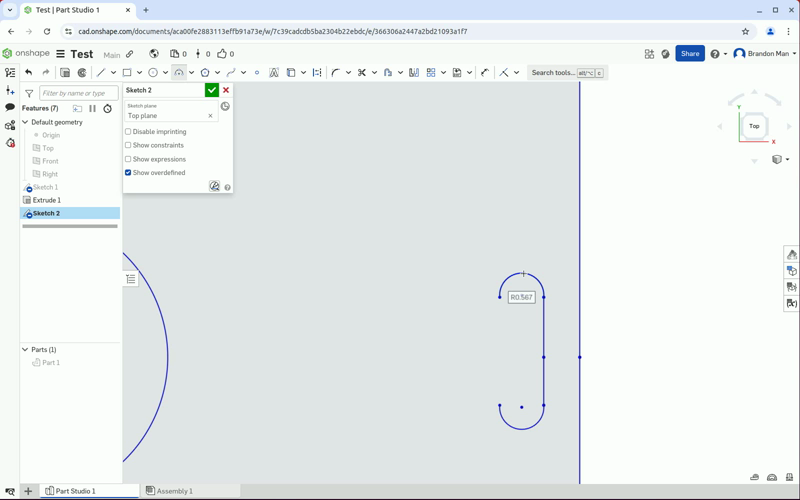
scroll(-6)
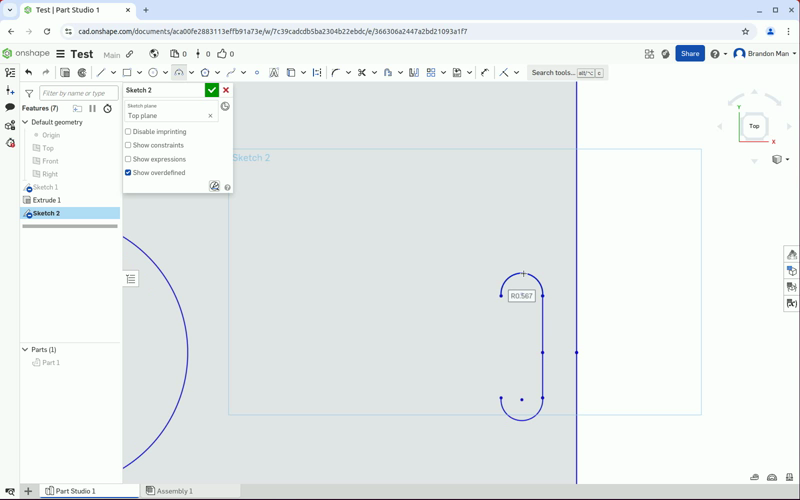
scroll(-6)
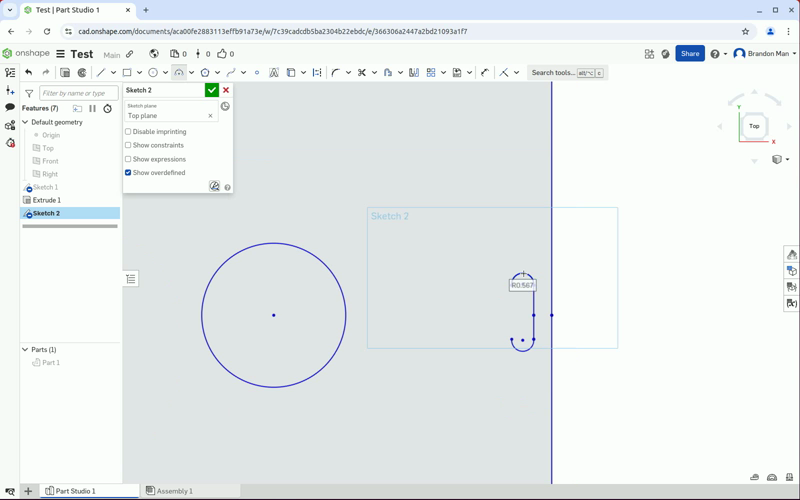
scroll(-6)
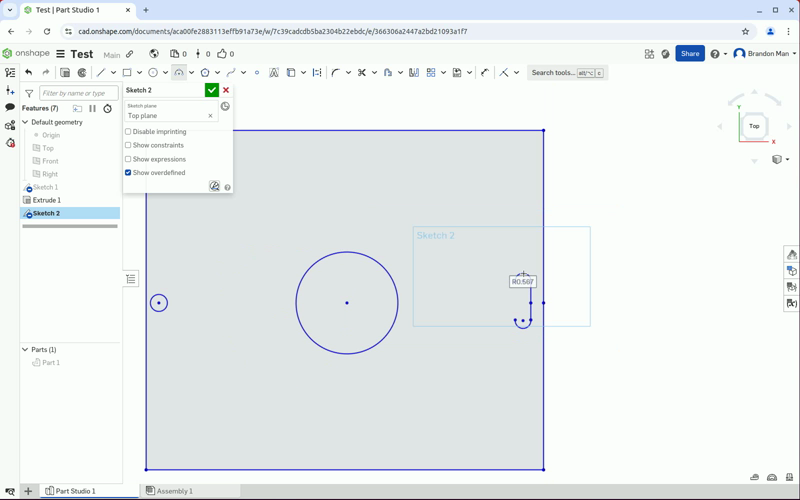
scroll(-6)
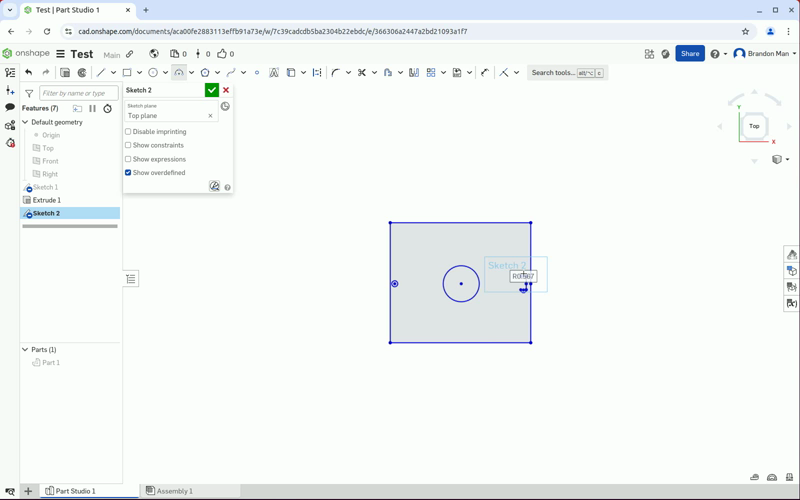
key_up(shift)
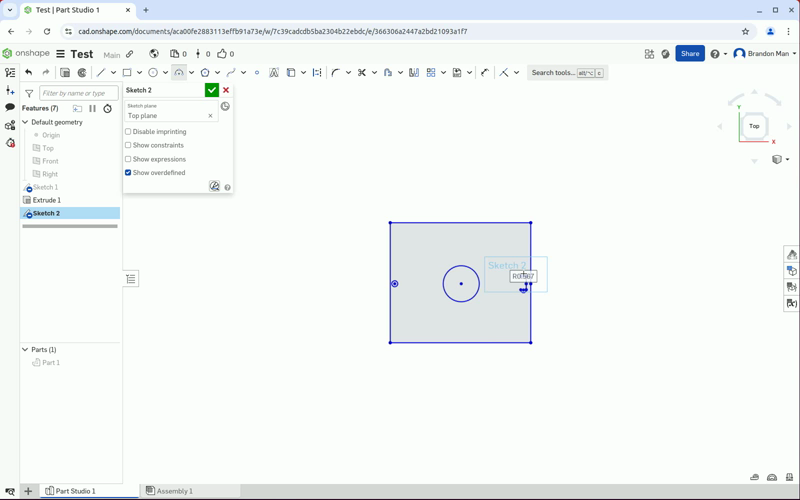
key(esc)
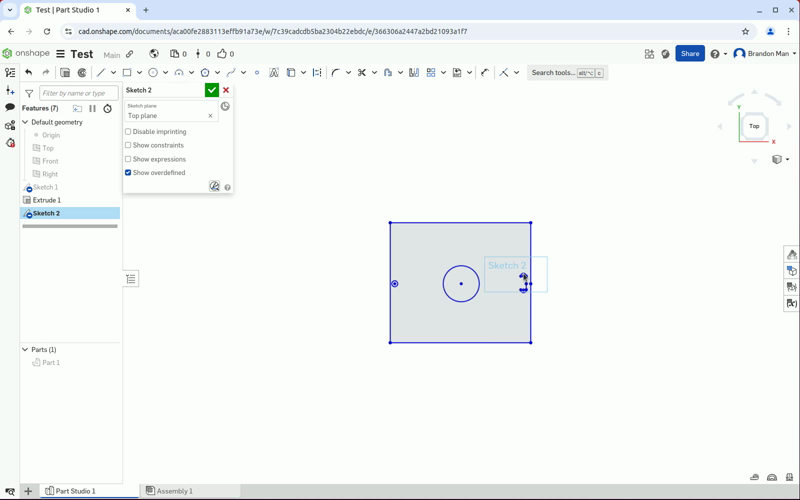
key(l)
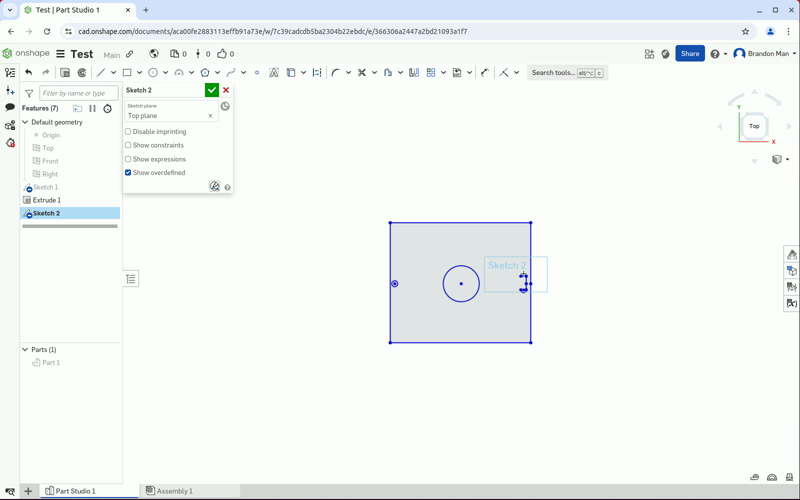
mouse_move(520, 276)
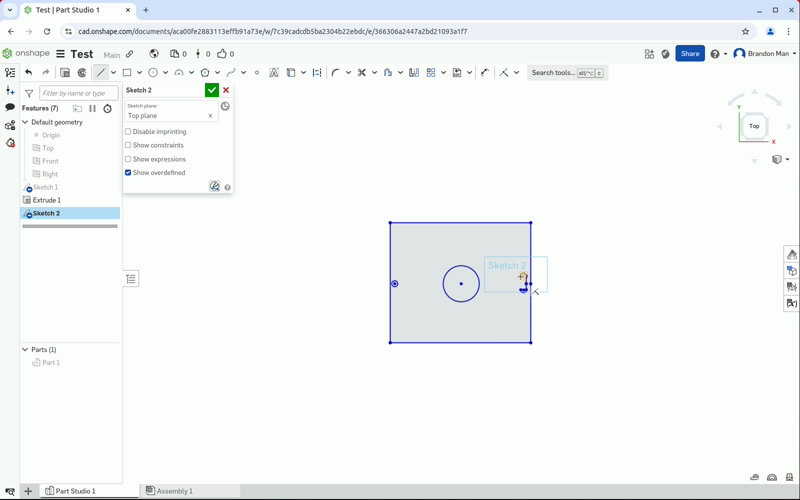
scroll(6)
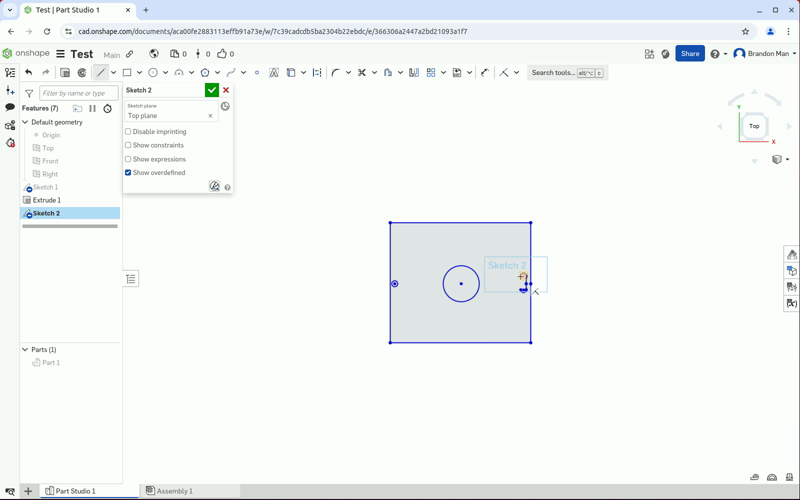
scroll(6)
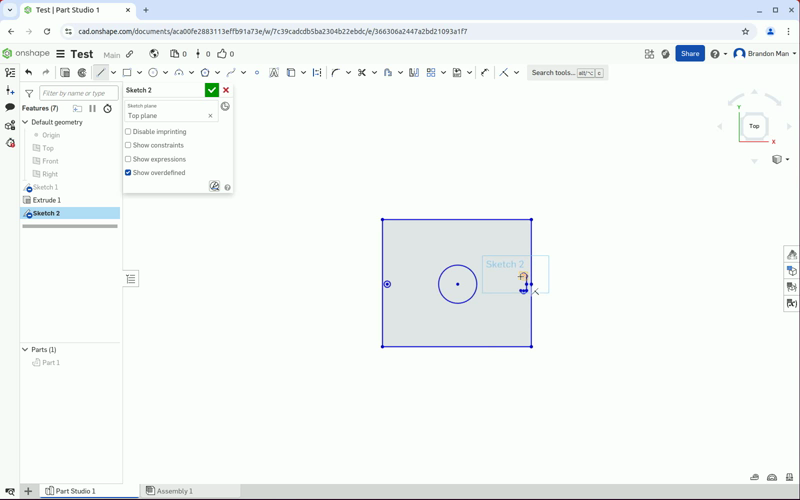
scroll(6)
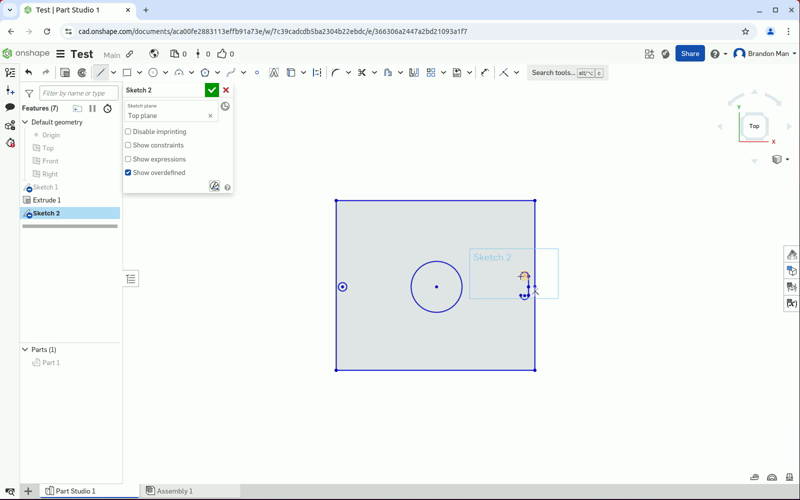
scroll(6)
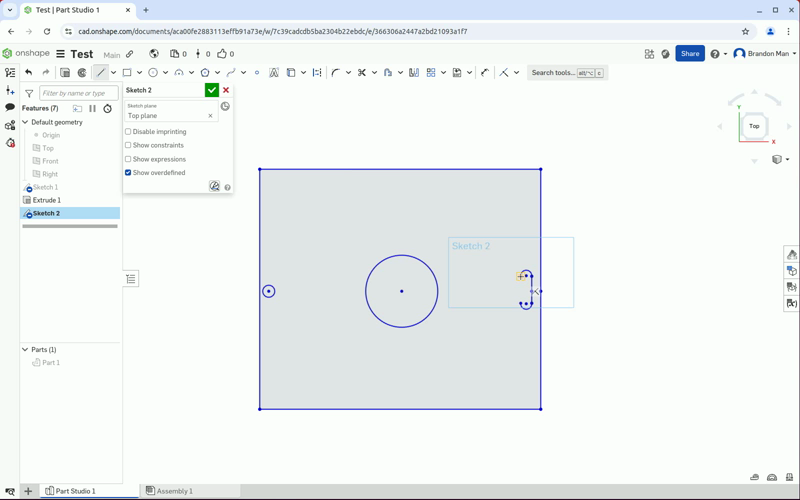
scroll(6)
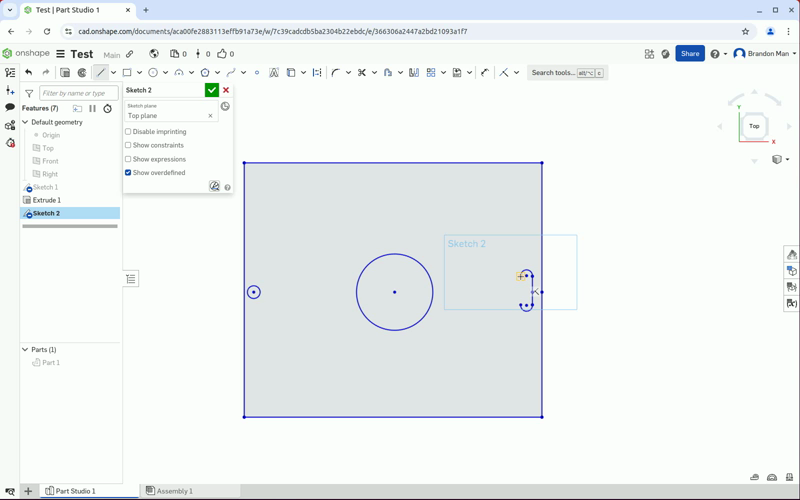
scroll(6)
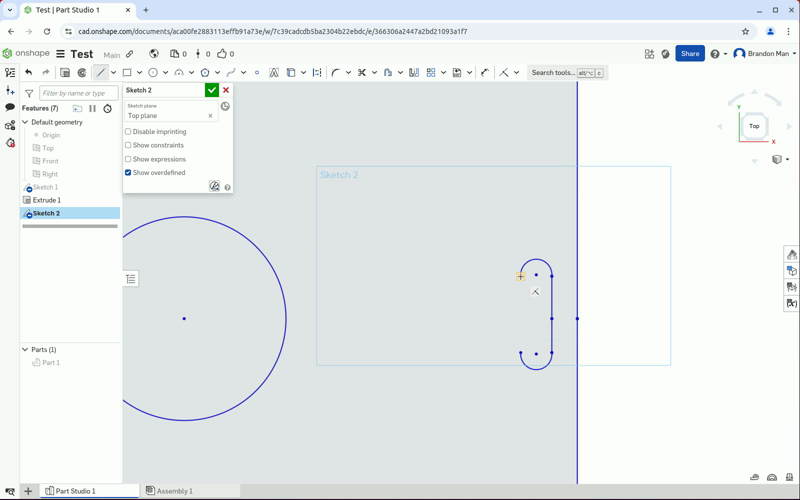
scroll(6)
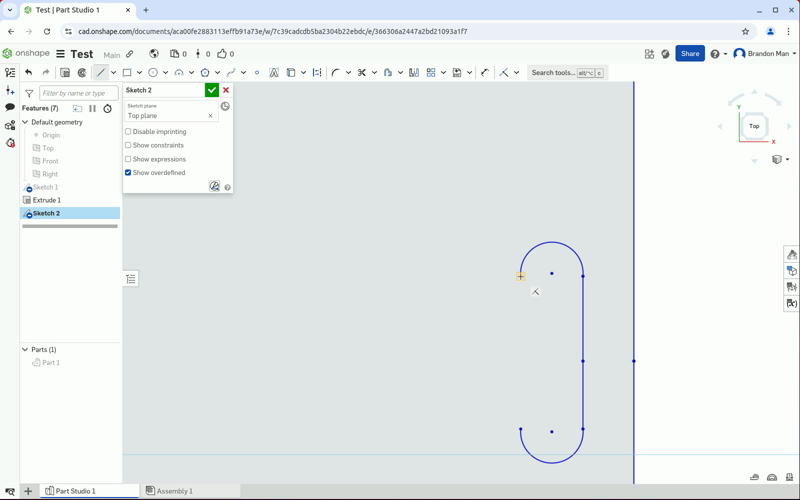
click(520, 276)
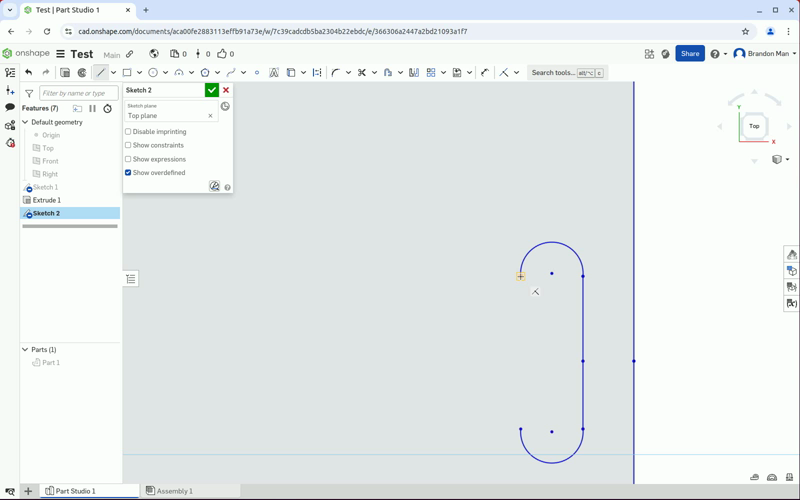
scroll(-6)
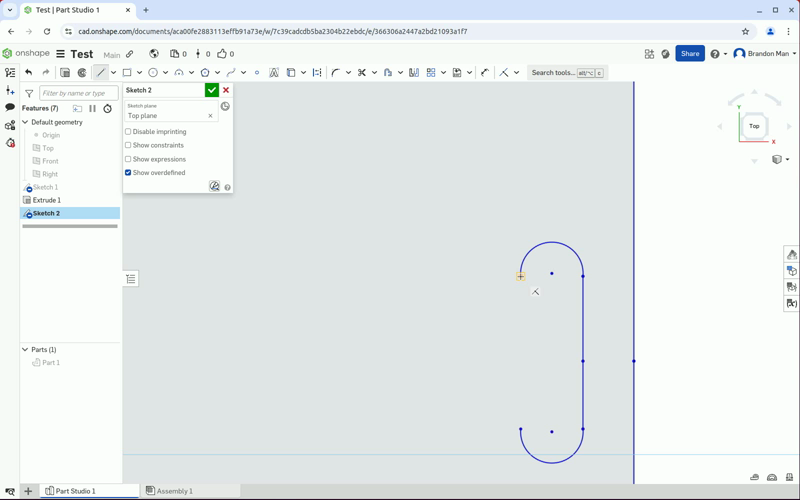
scroll(-6)
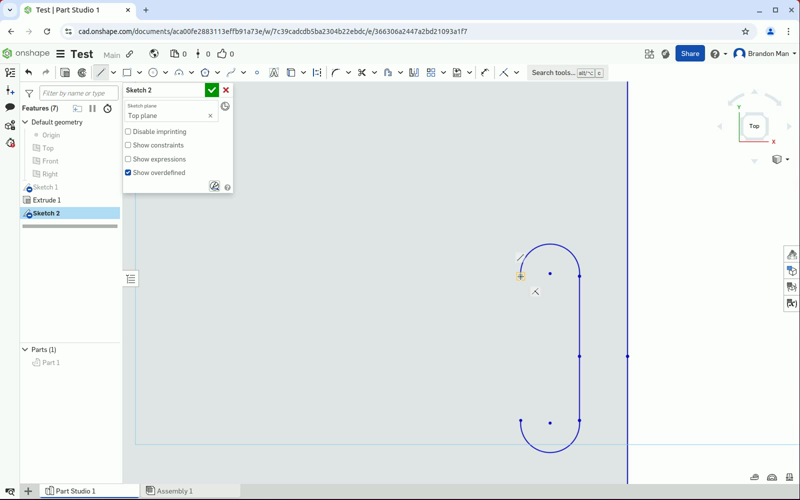
scroll(-6)
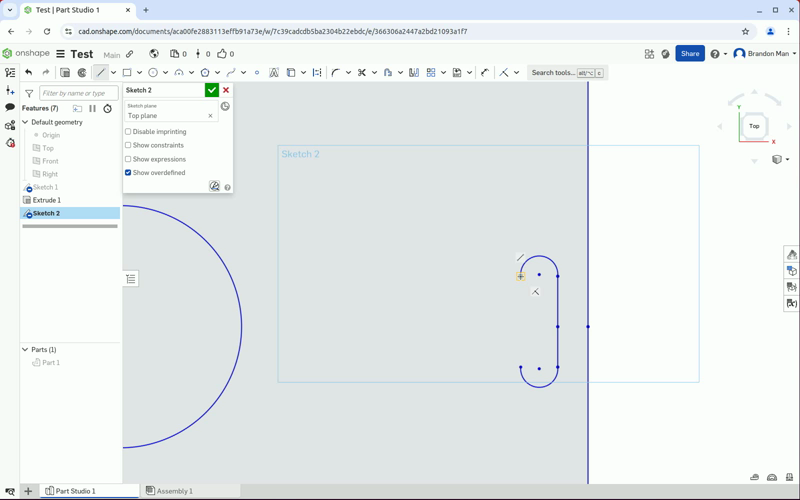
scroll(-6)
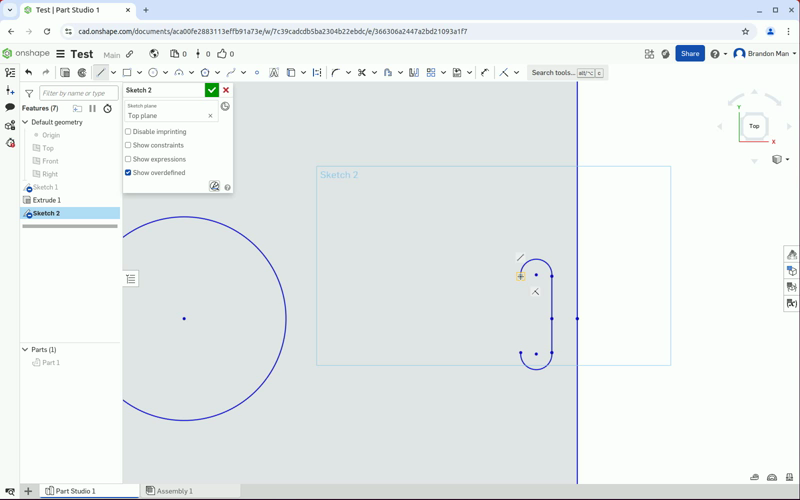
scroll(-6)
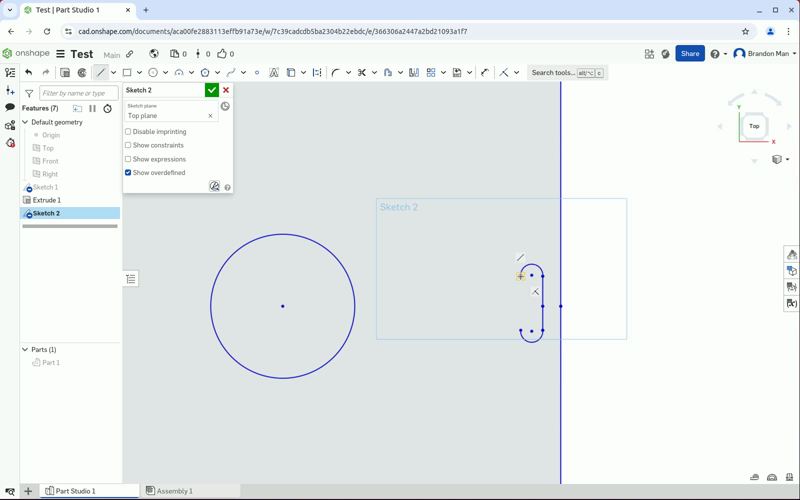
scroll(-6)
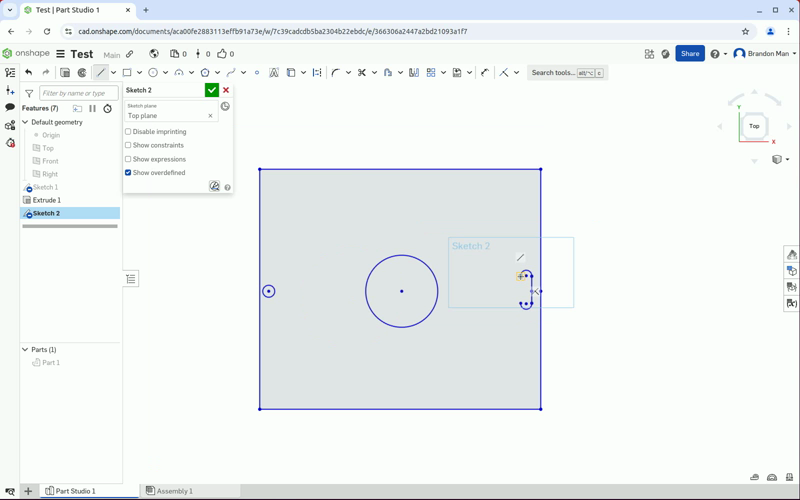
scroll(-6)
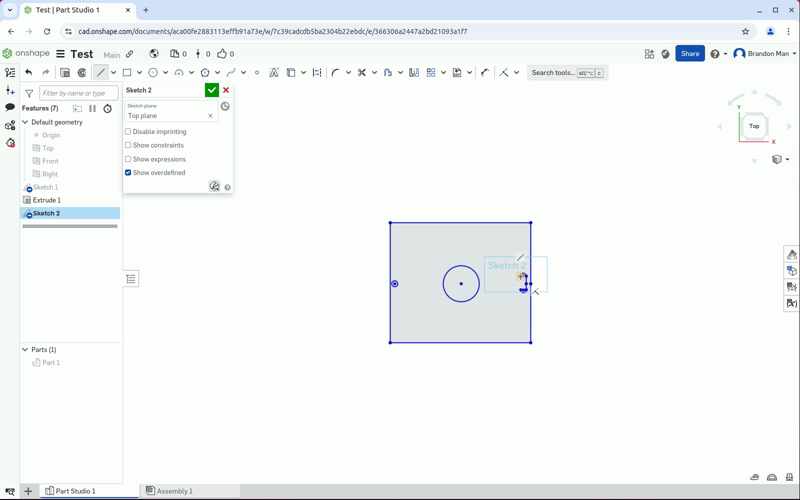
mouse_move(550, 276)
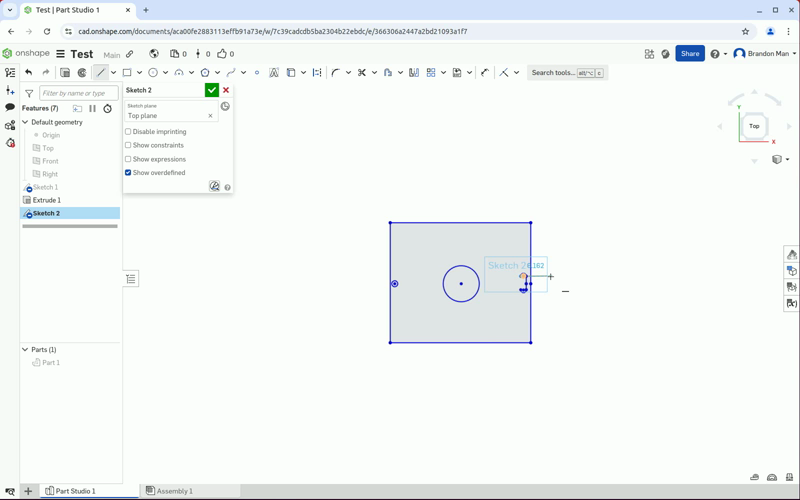
key_down(shift)
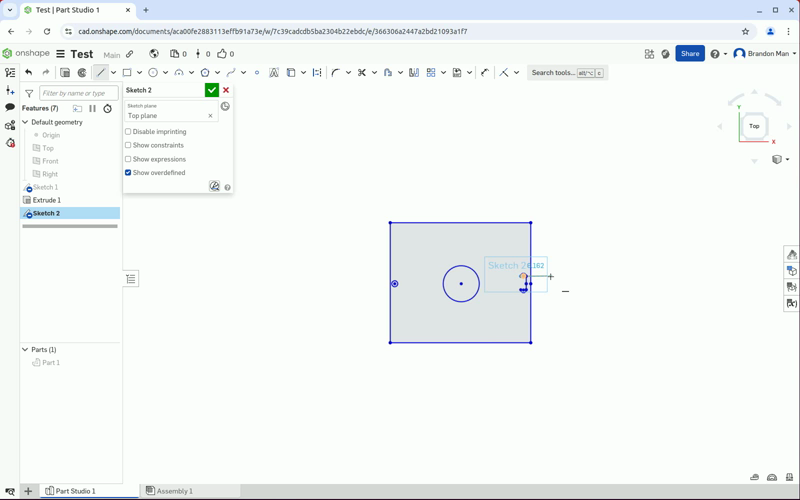
mouse_move(520, 289)
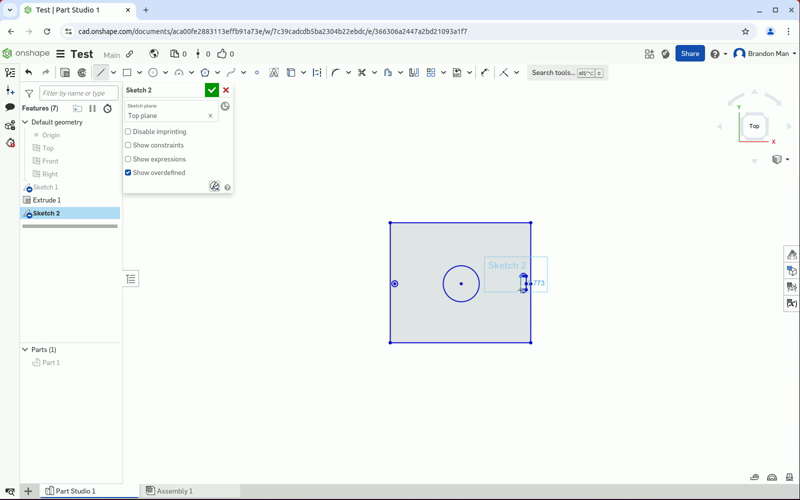
scroll(6)
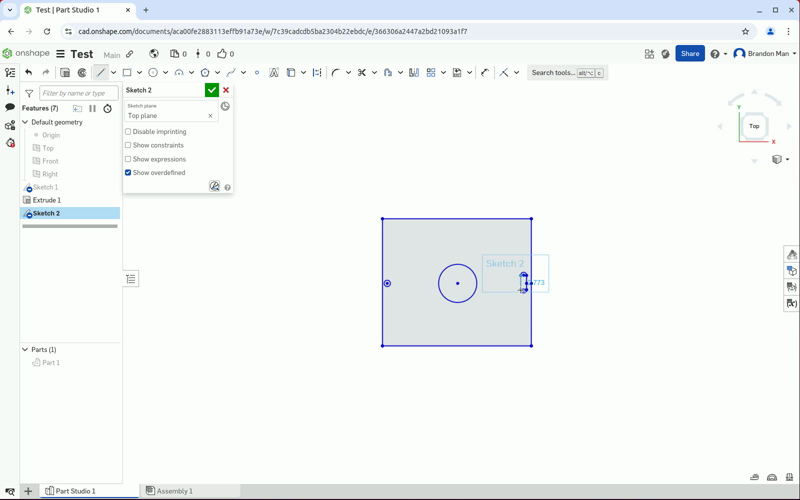
scroll(6)
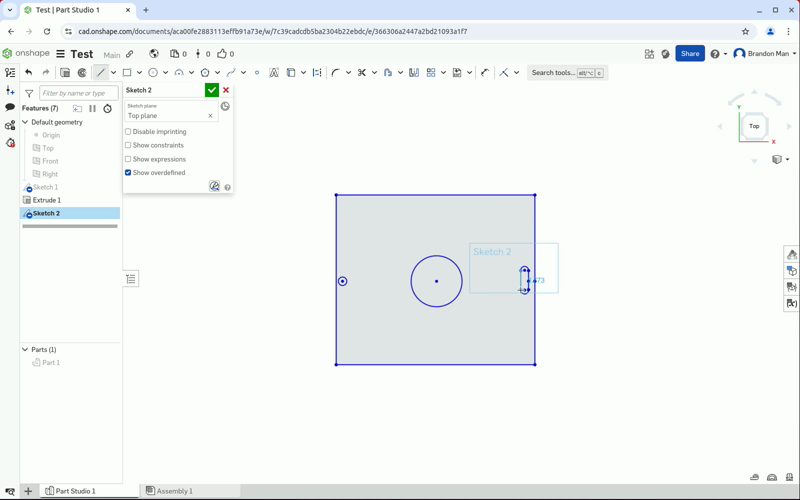
scroll(6)
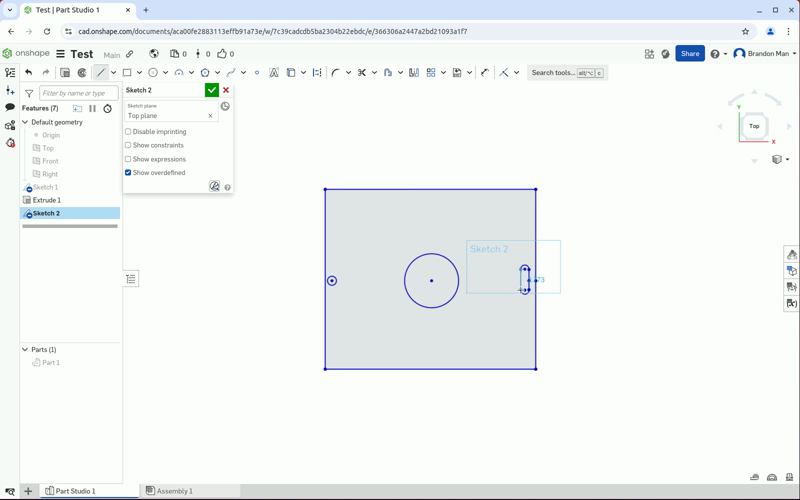
scroll(6)
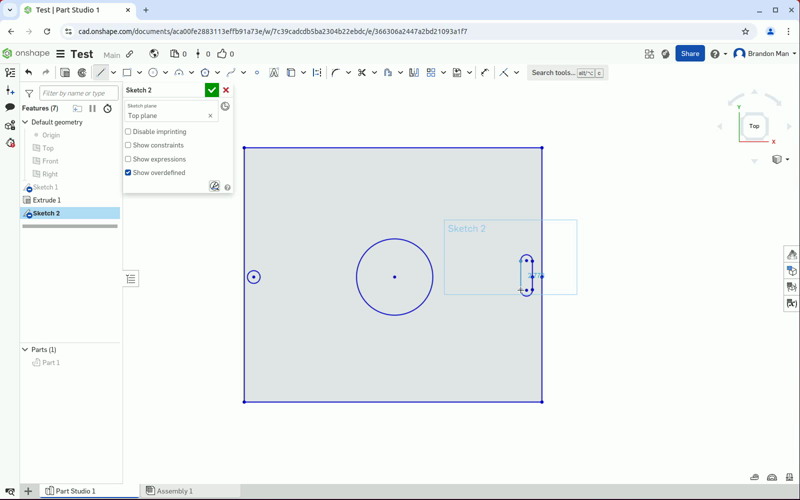
scroll(6)
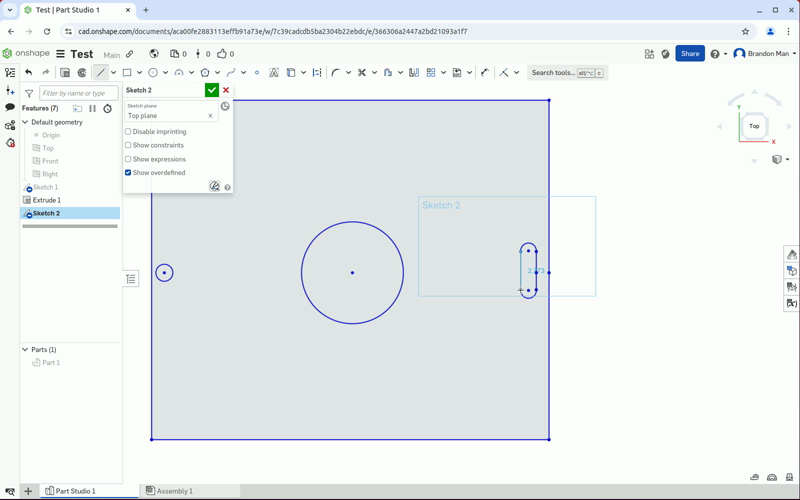
scroll(6)
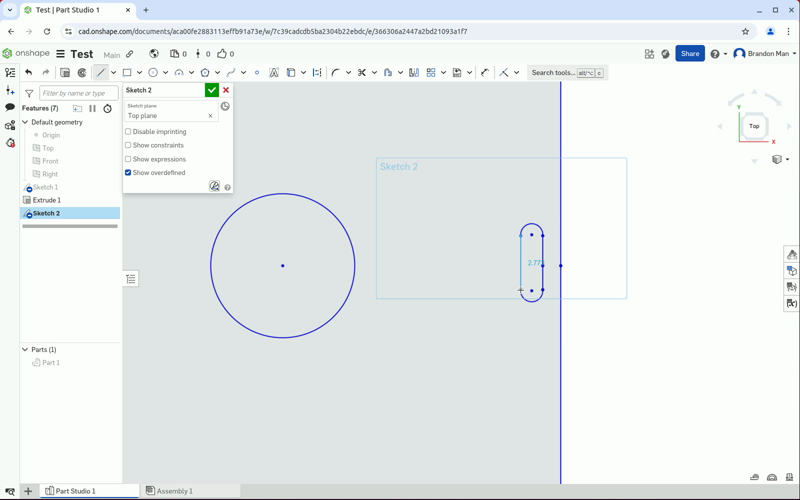
scroll(6)
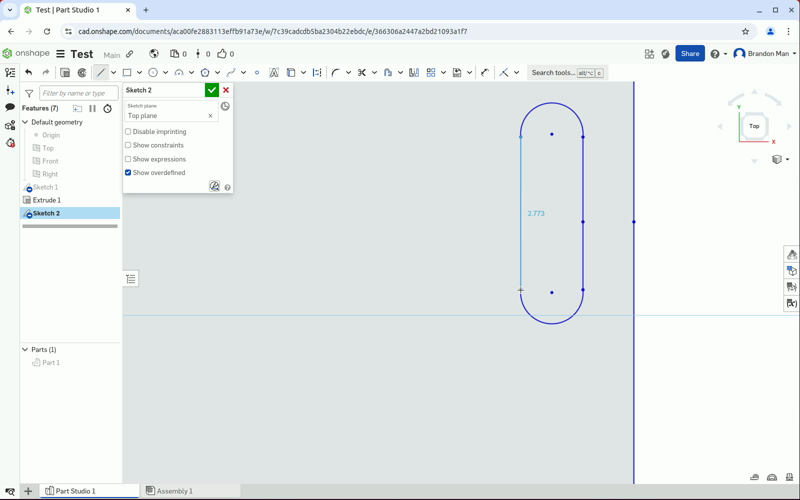
key_up(shift)
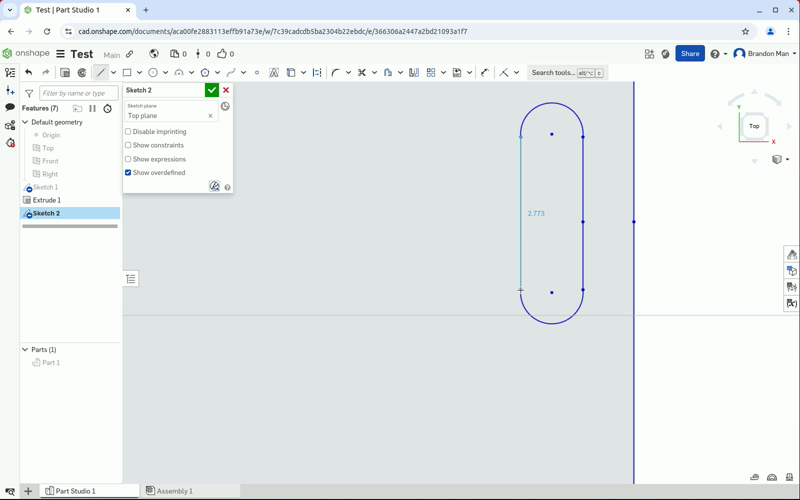
click(520, 289)
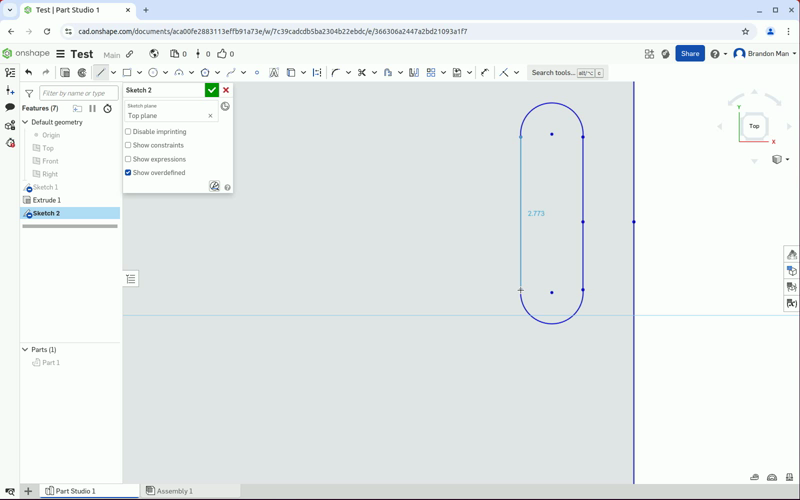
scroll(-6)
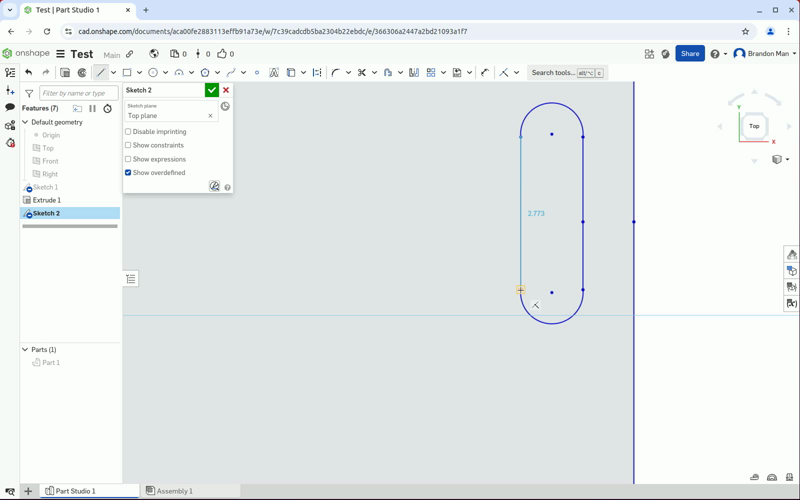
scroll(-6)
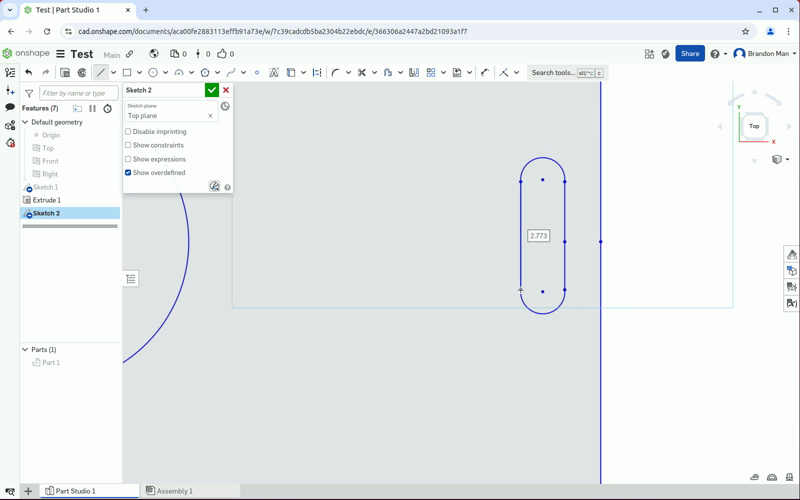
scroll(-6)
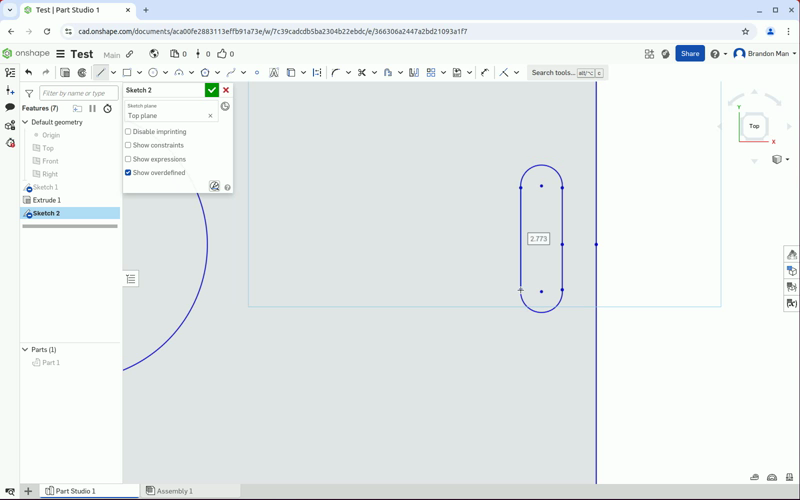
scroll(-6)
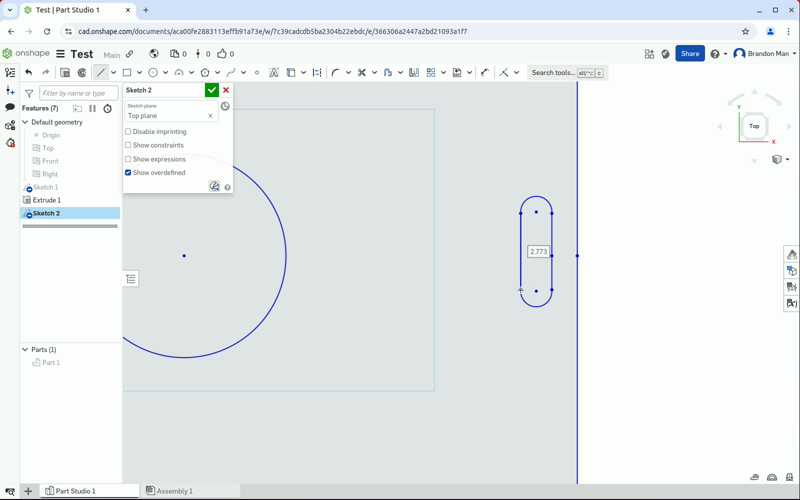
scroll(-6)
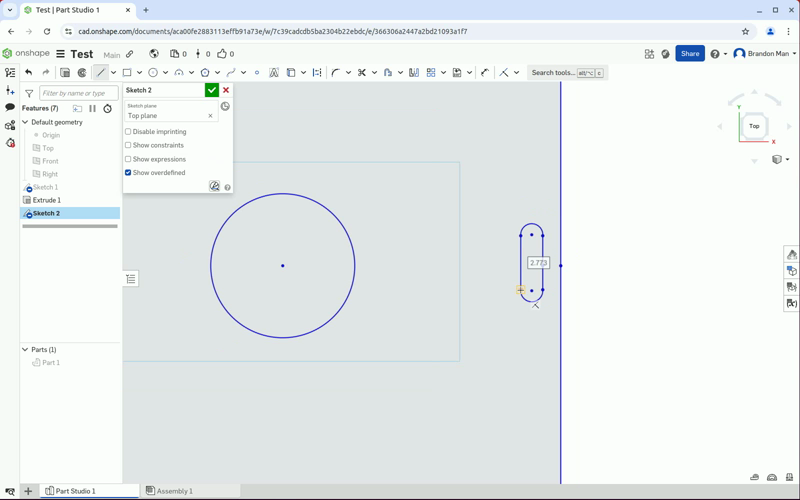
scroll(-6)
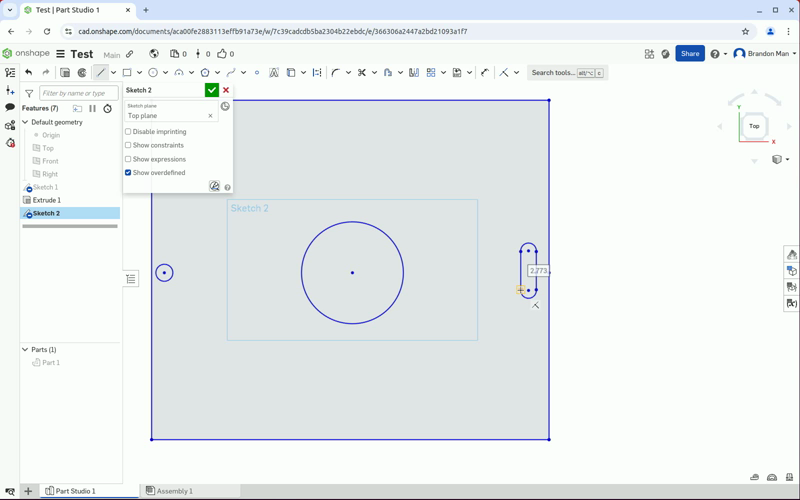
scroll(-6)
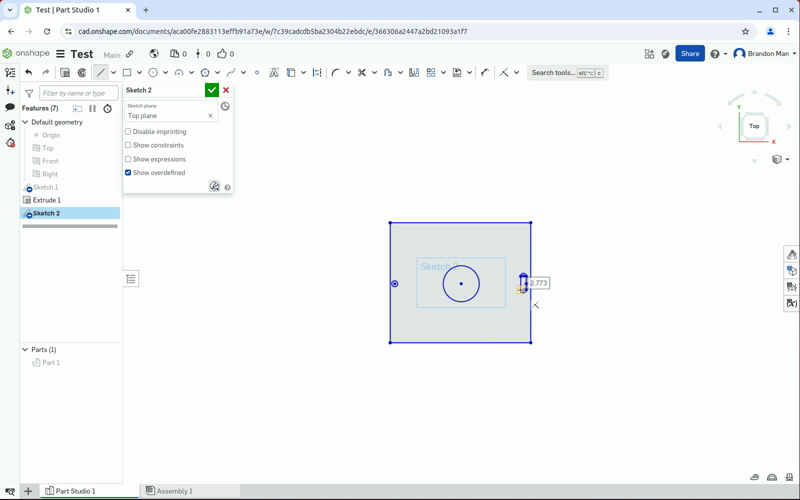
key(esc)
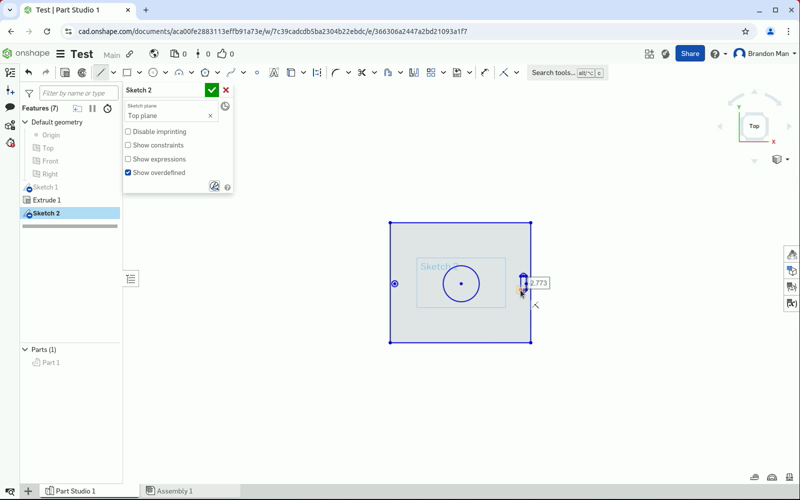
mouse_move(400, 325)
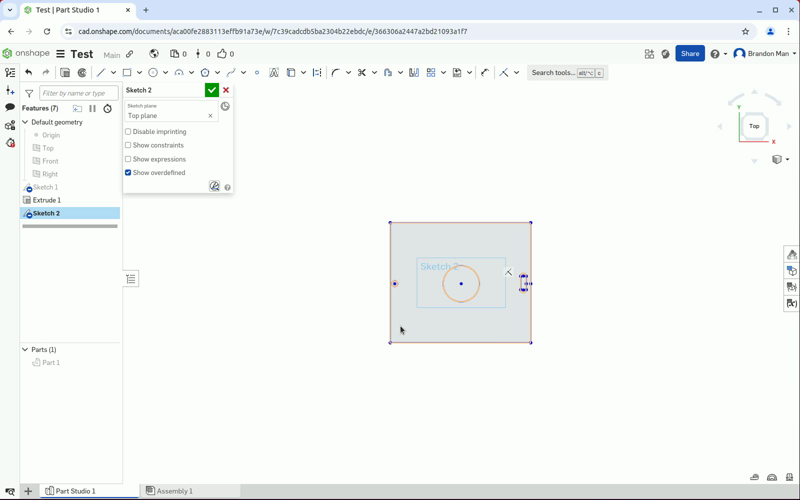
click(400, 325)
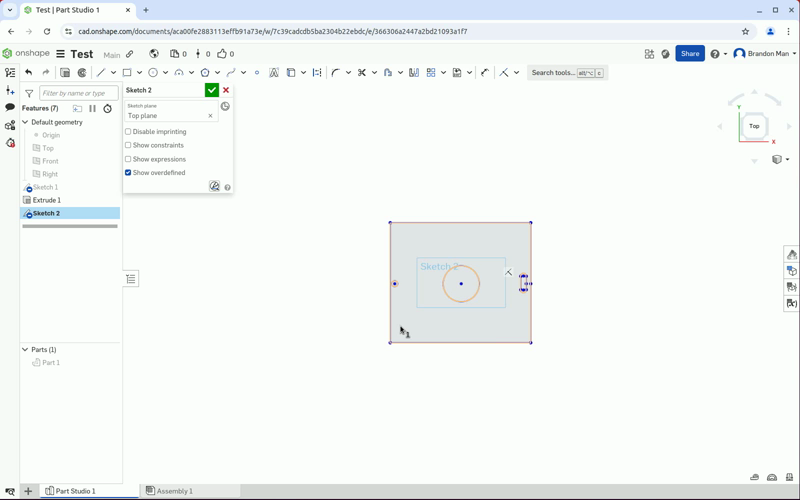
mouse_move(73, 352)
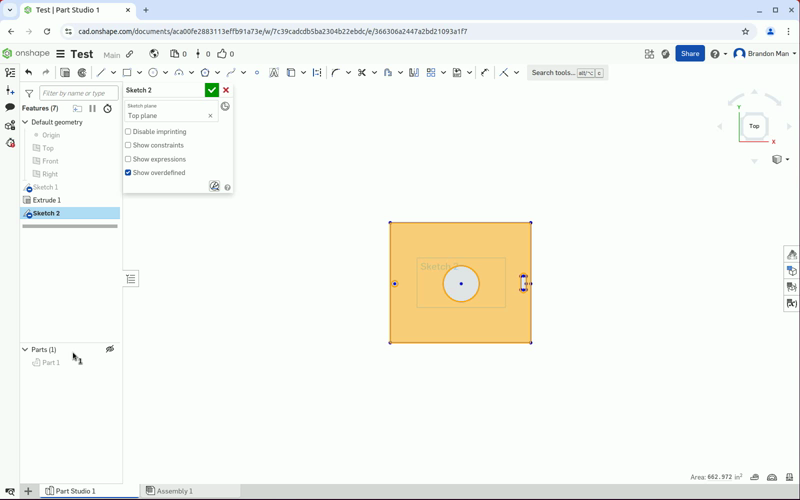
key(shift+y)
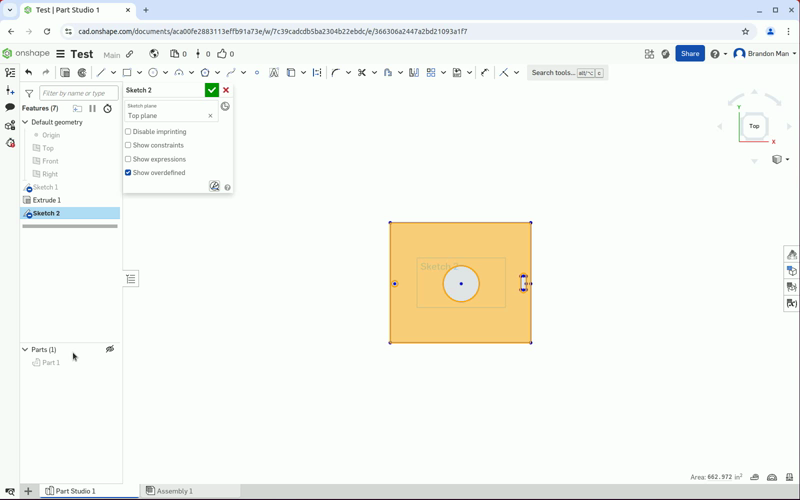
key(shift+e)
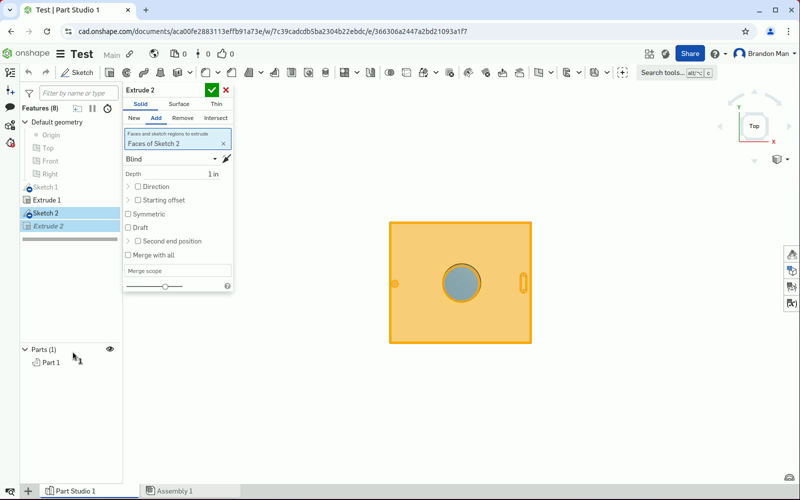
mouse_move(143, 106)
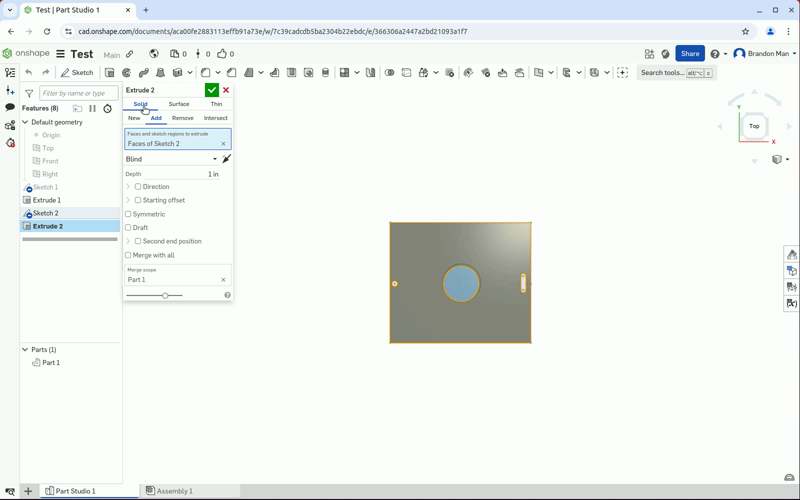
click(143, 106)
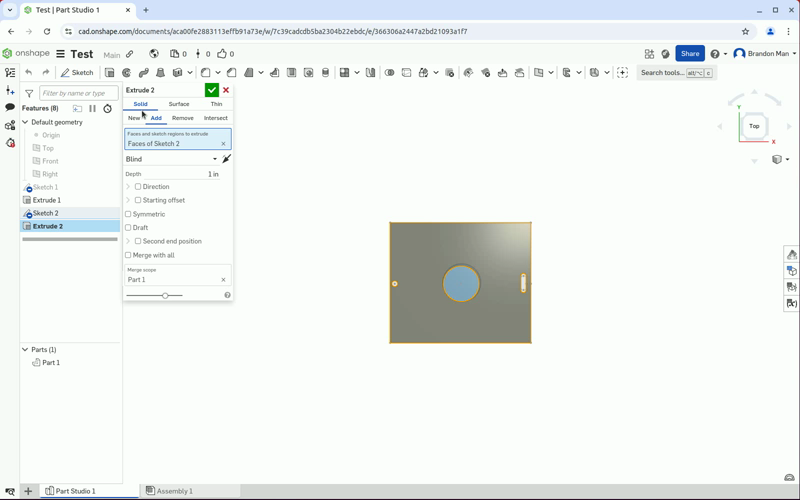
mouse_move(137, 120)
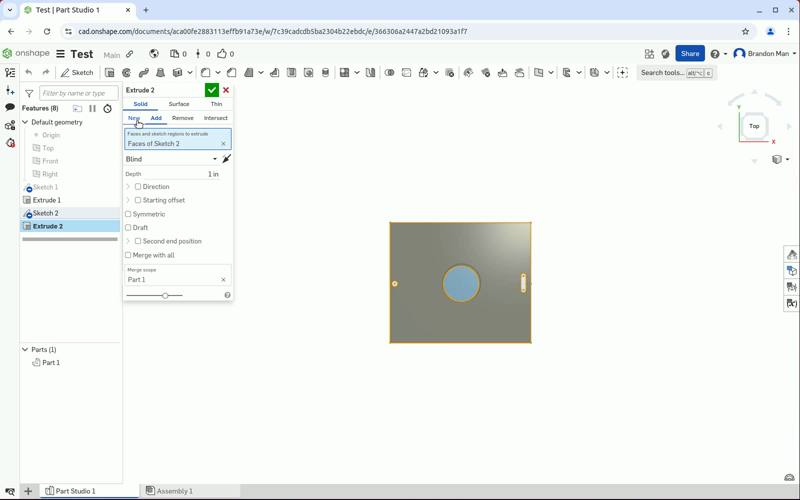
click(137, 120)
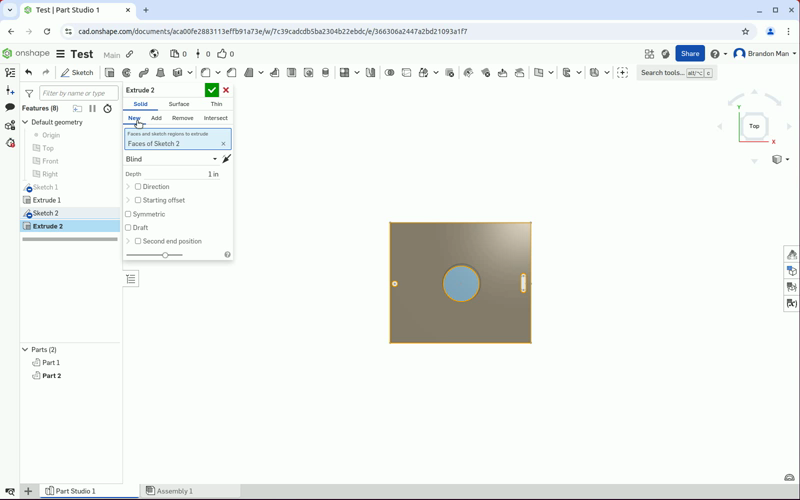
key(tab, 4)
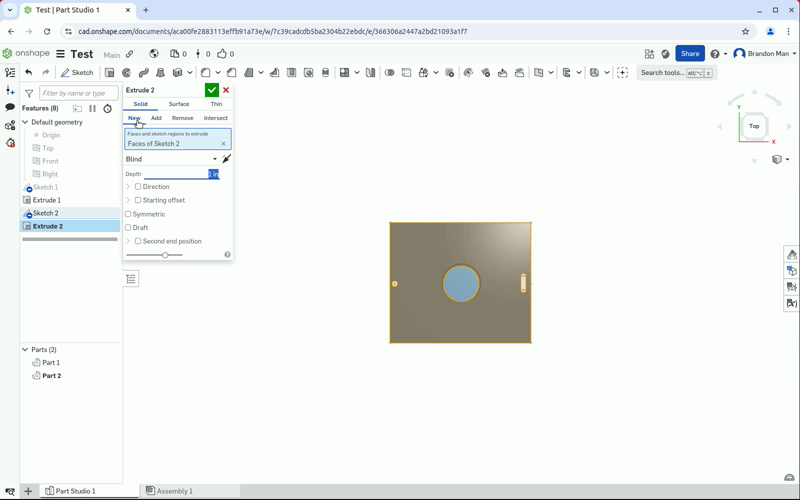
text(0.722)
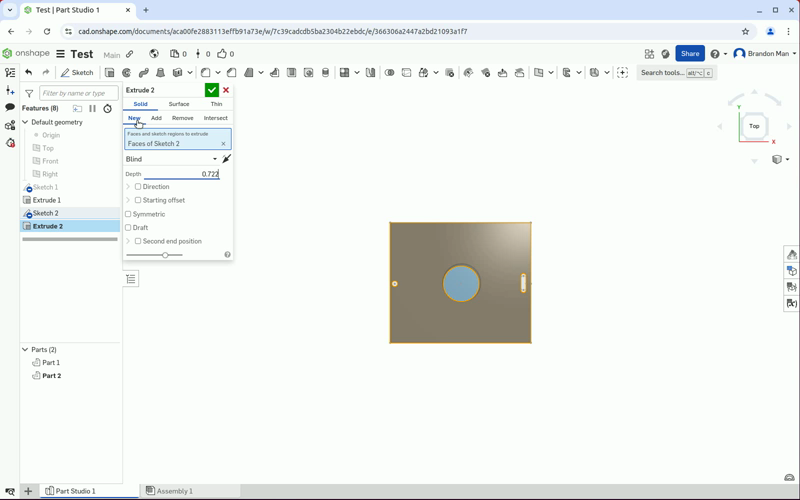
key(enter)
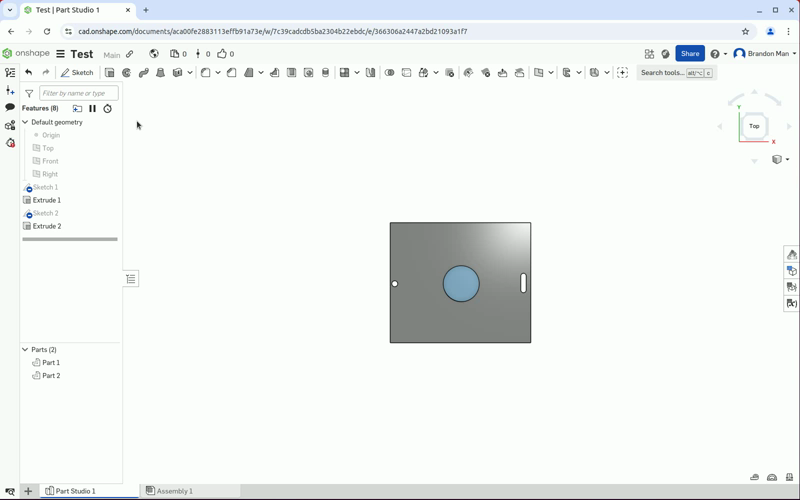
key(shift+h)
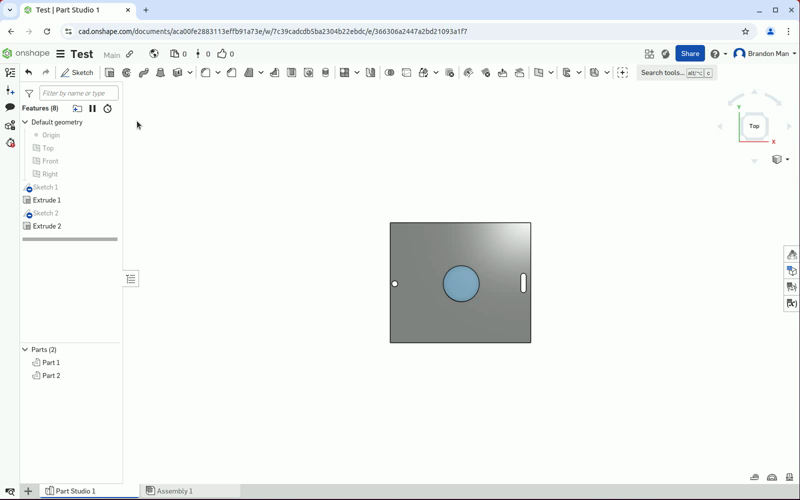
key(shift+h)
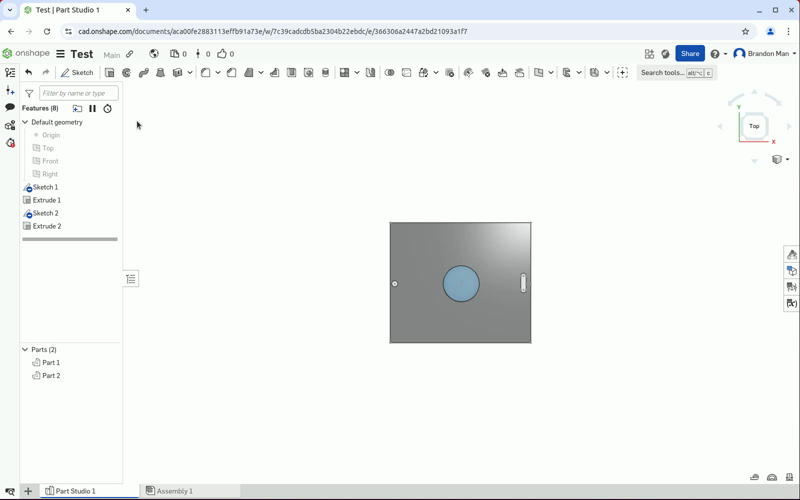
key(shift+7)
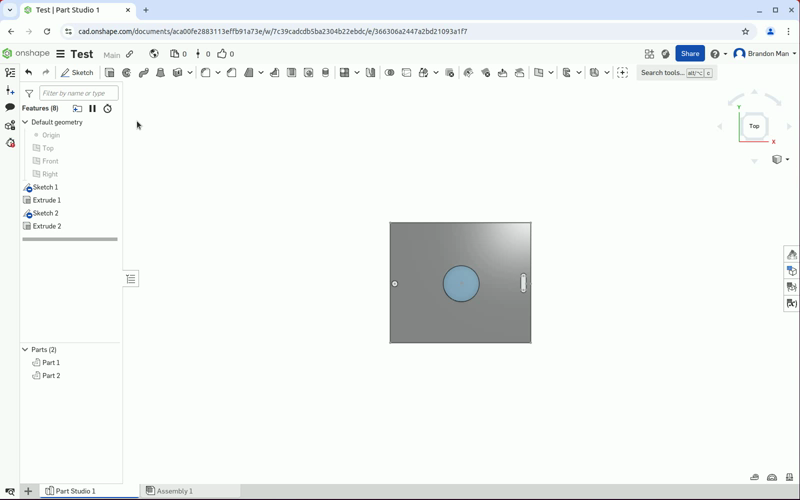
key(up, 3)
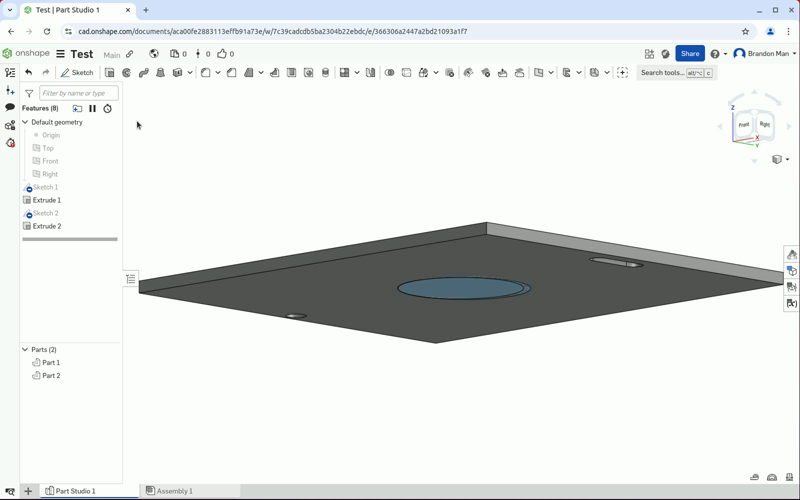
key(left, 3)
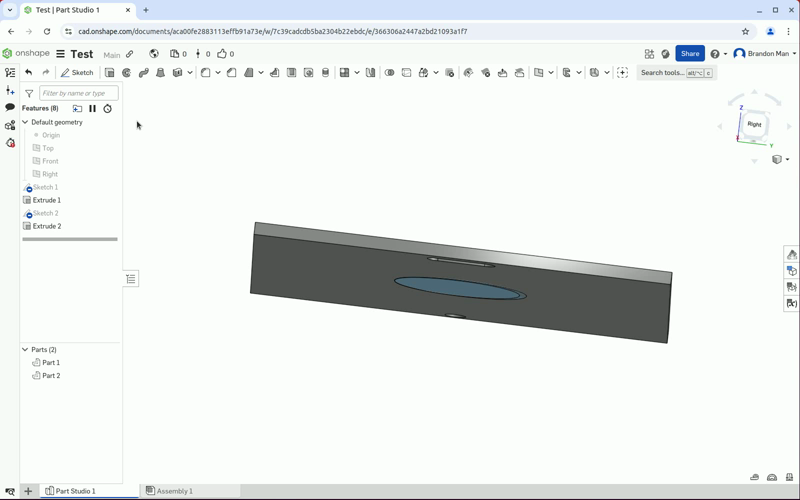
key(right, 3)
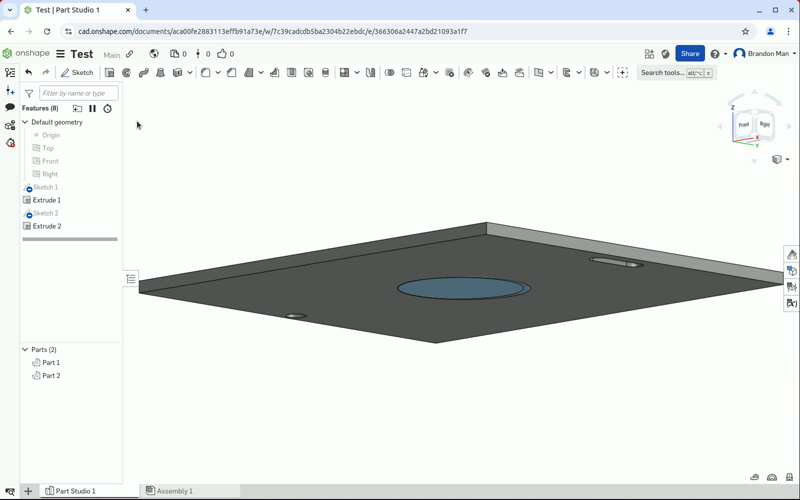
key(down, 3)
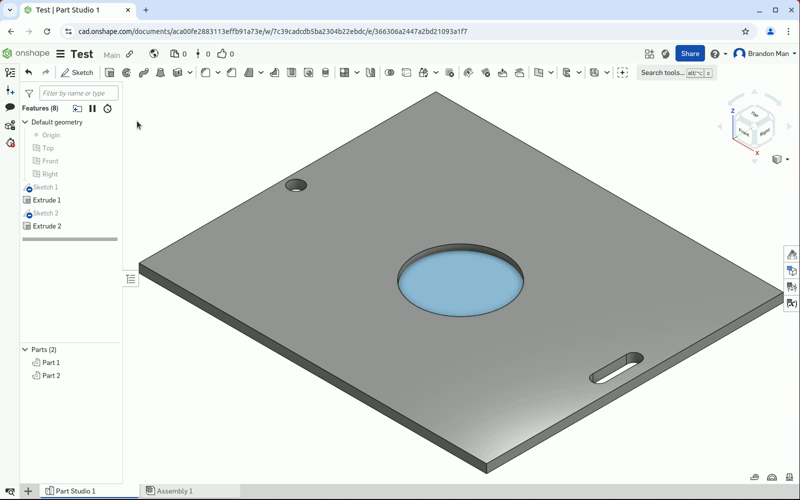
mouse_move(73, 189)
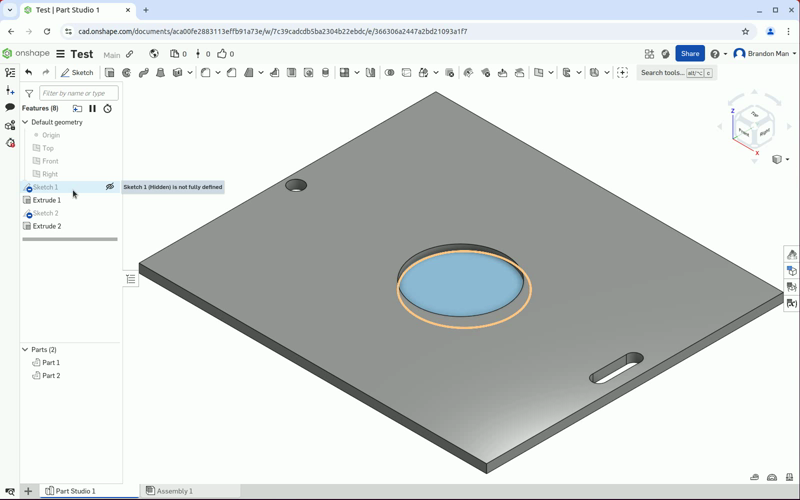
click(73, 189)